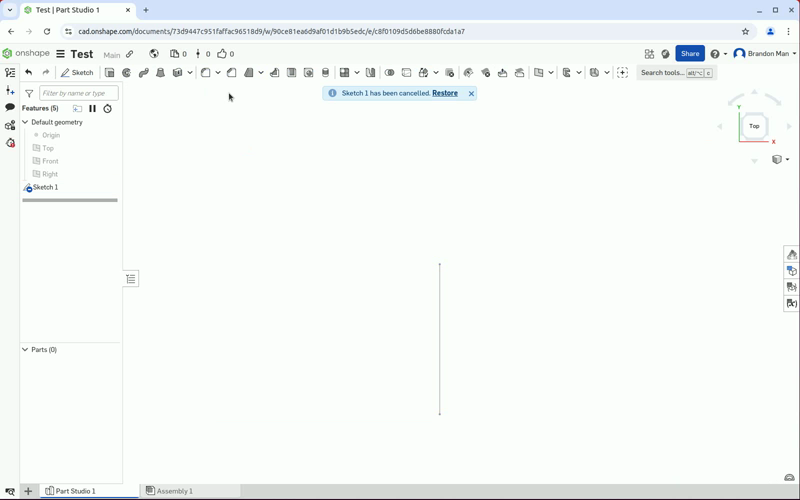
key(shift+h)
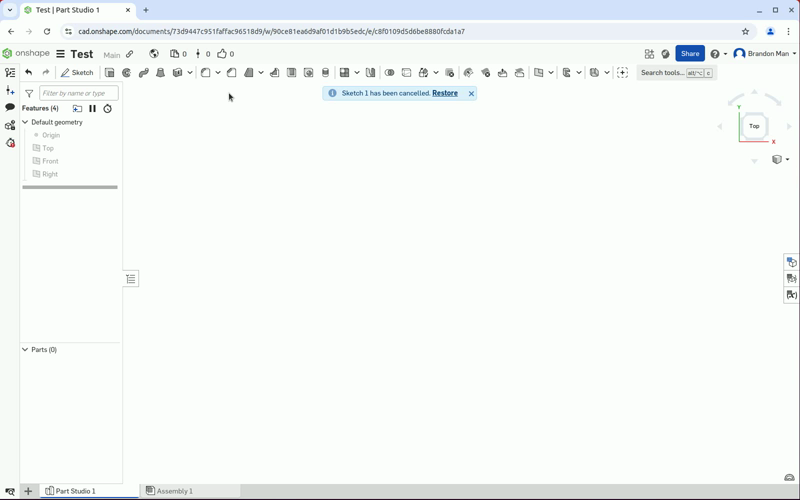
mouse_move(73, 352)
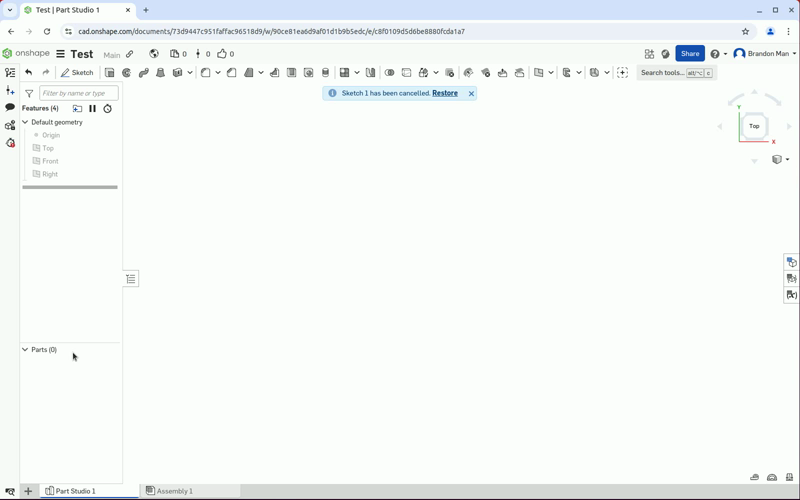
key(y)
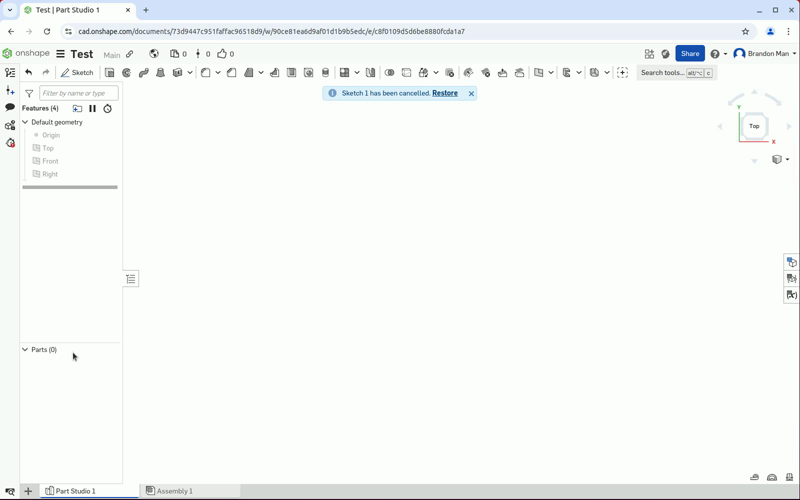
key(shift+p)
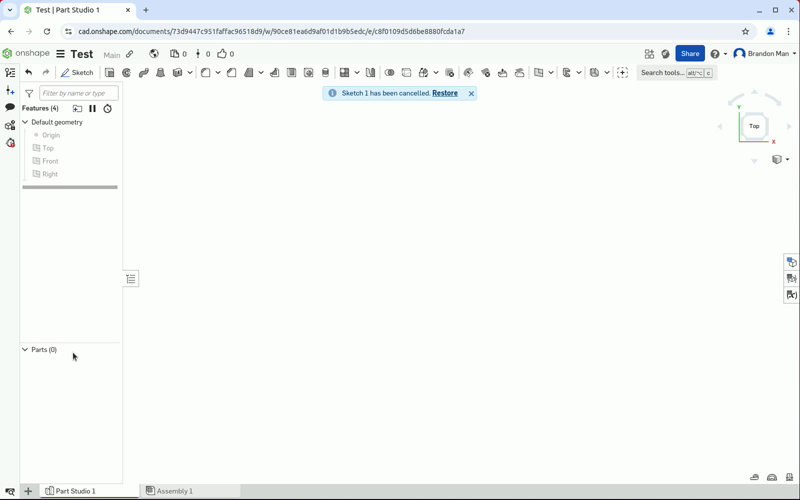
key(space)
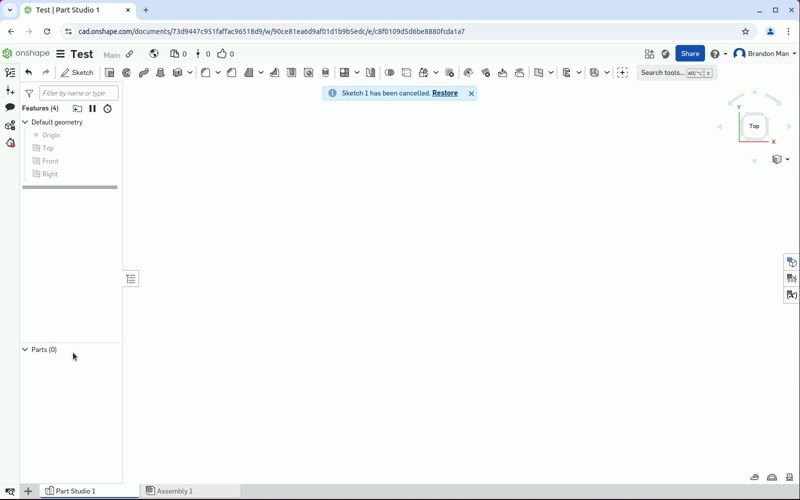
key_down(shift)
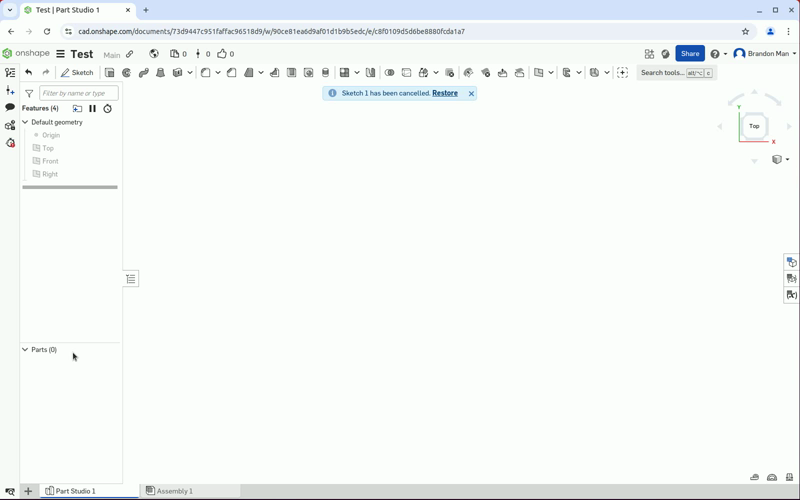
key(up)
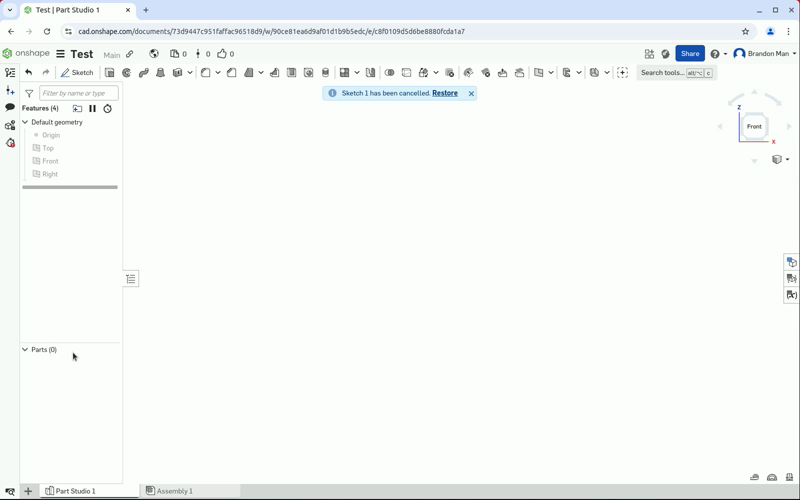
key_up(shift)
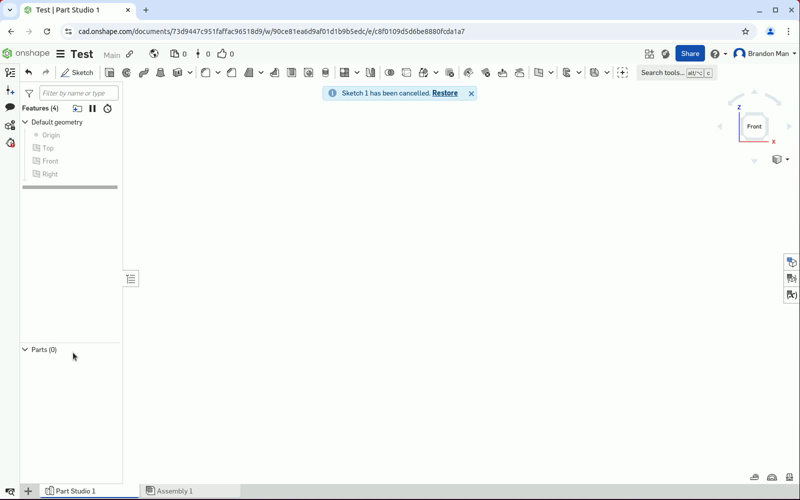
mouse_move(73, 352)
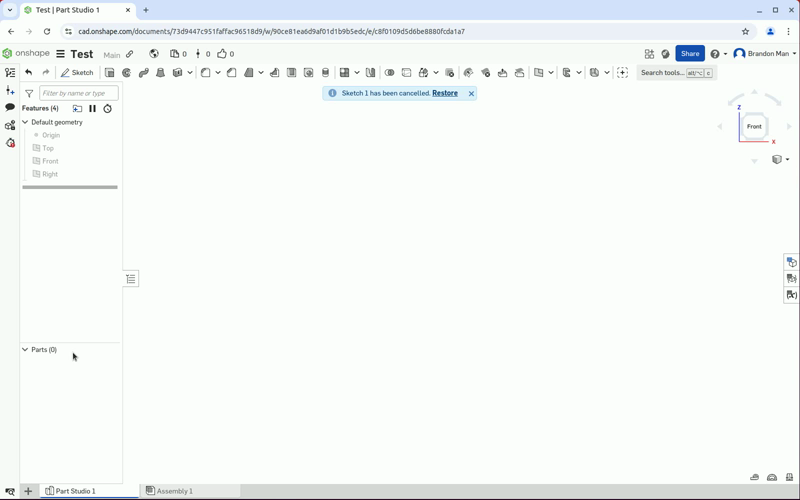
key(shift+y)
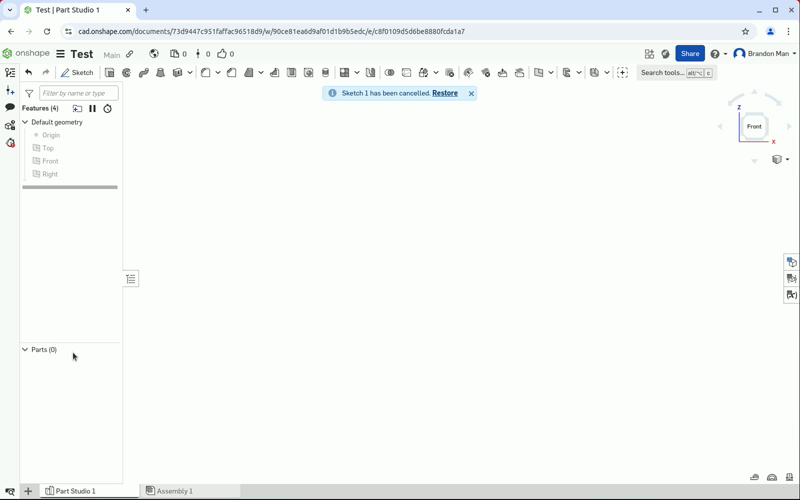
key(shift+s)
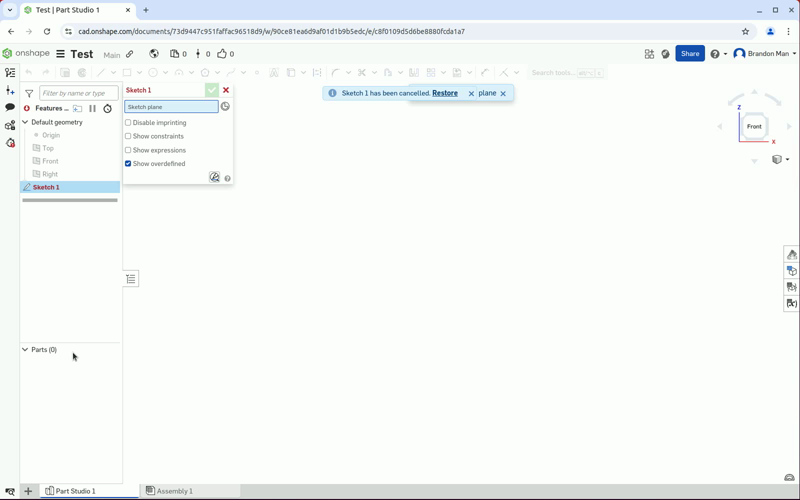
mouse_move(73, 163)
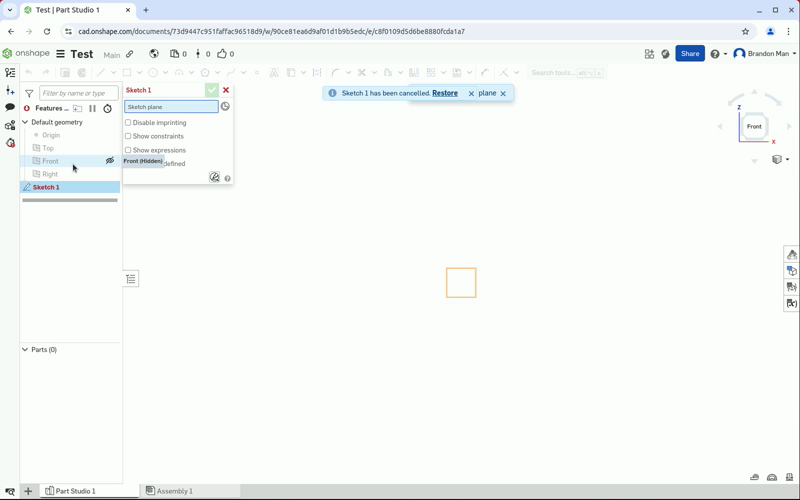
click(73, 163)
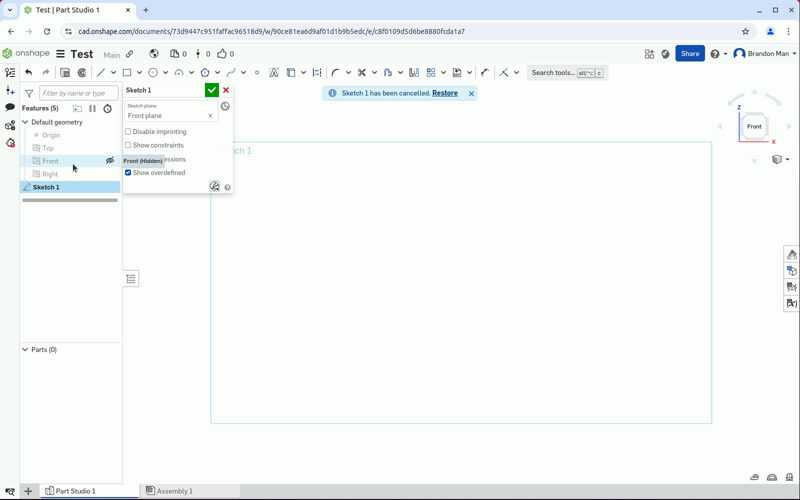
mouse_move(73, 352)
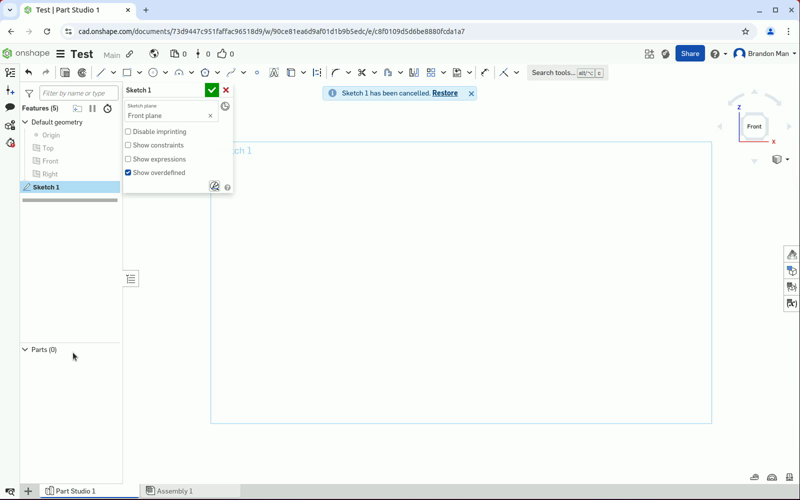
key(y)
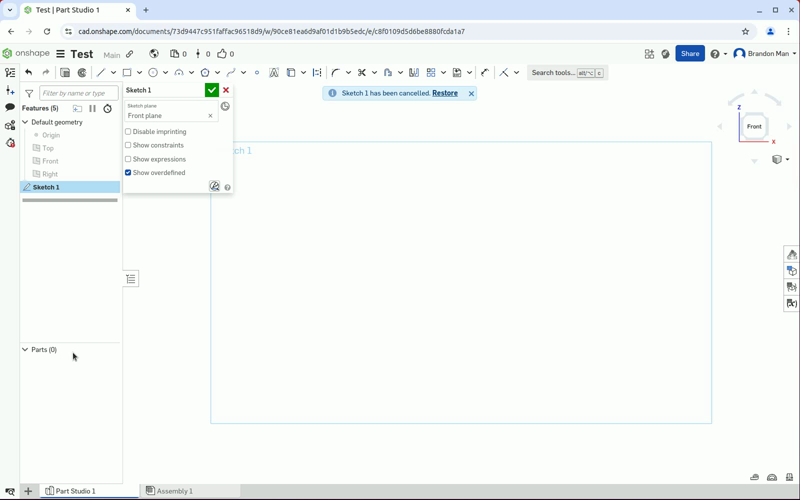
key(l)
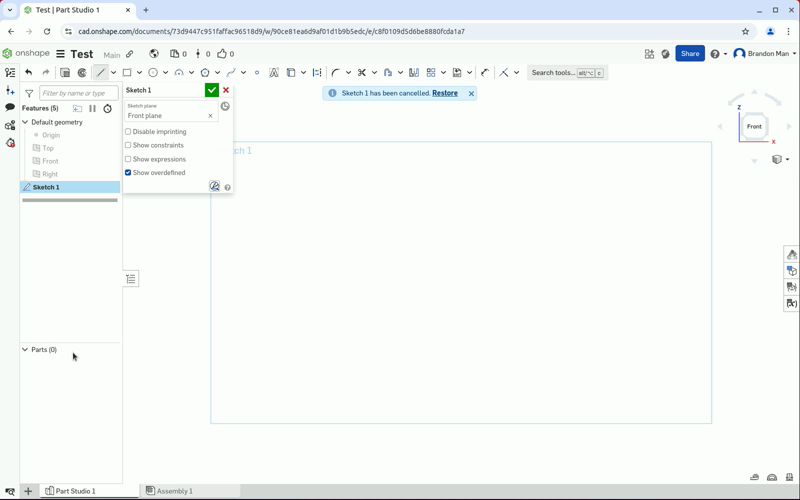
key_down(shift)
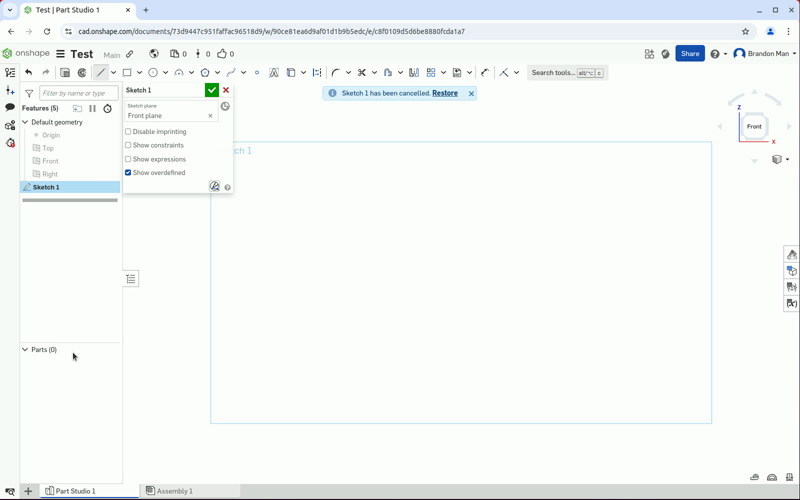
mouse_move(348, 395)
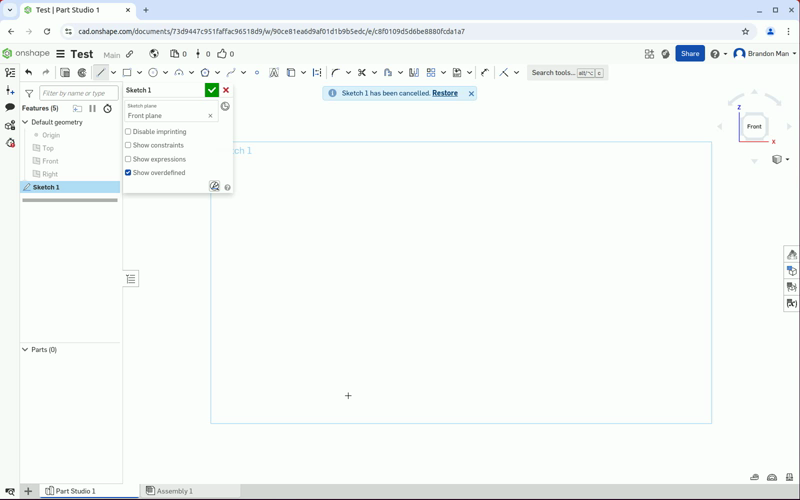
click(348, 395)
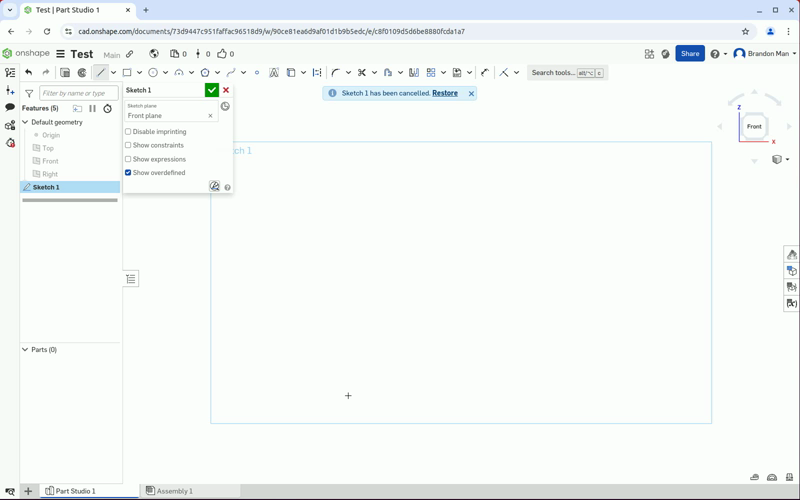
key_up(shift)
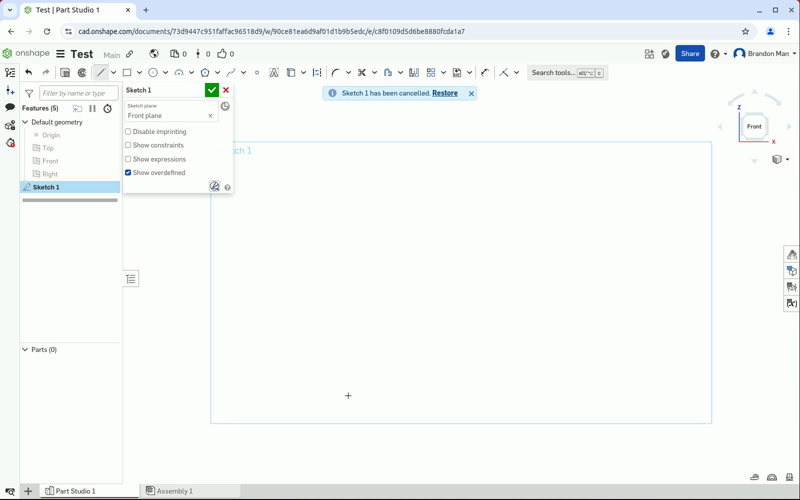
key_down(shift)
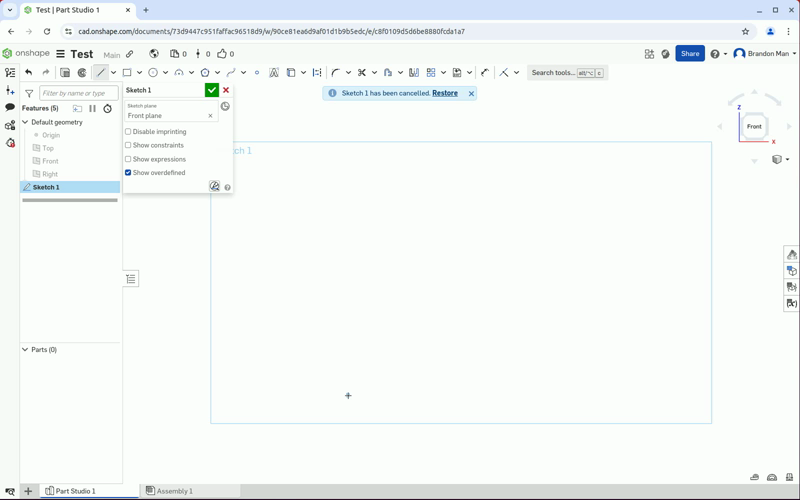
mouse_move(572, 395)
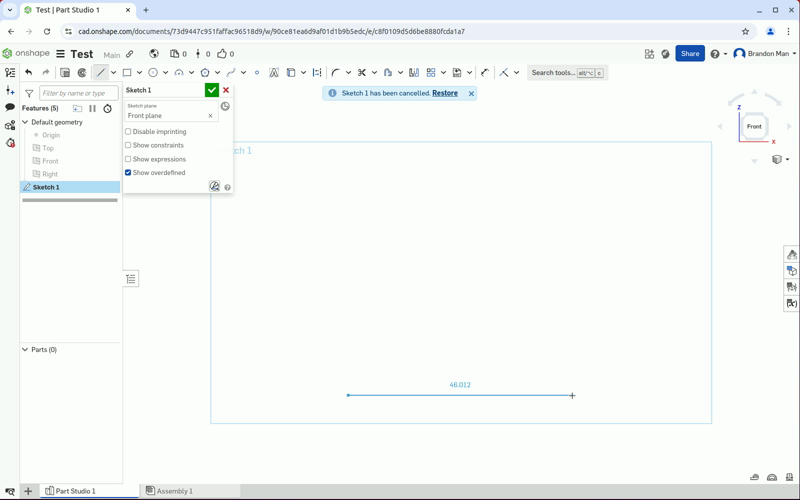
click(572, 395)
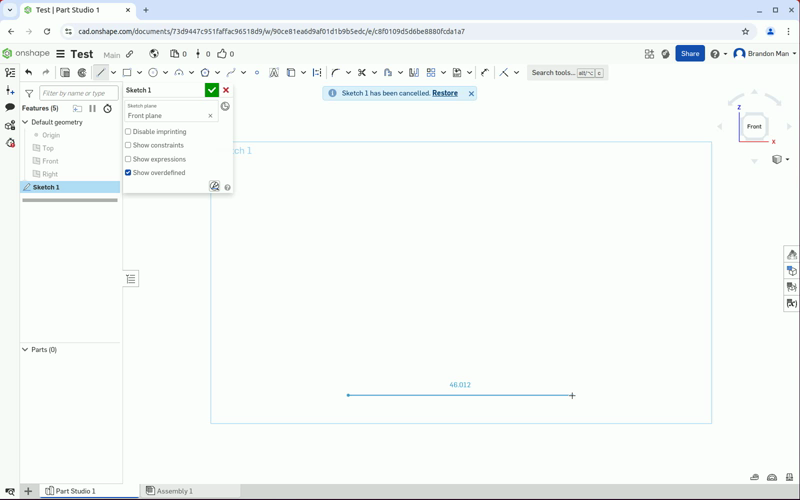
key_up(shift)
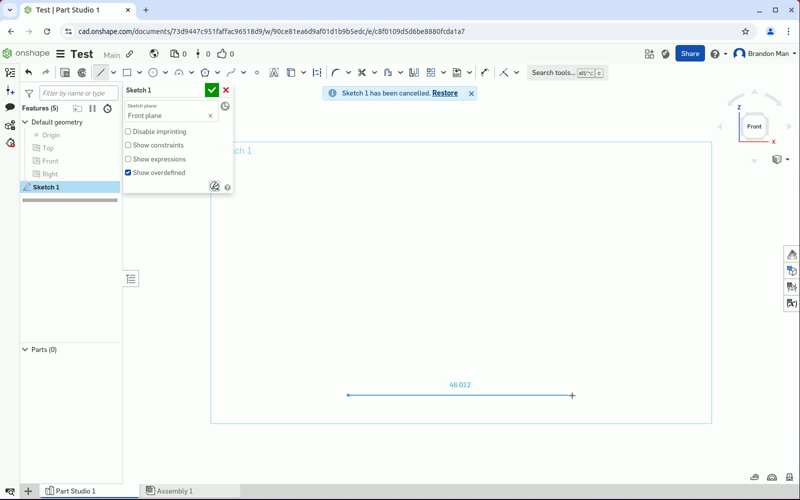
key_down(shift)
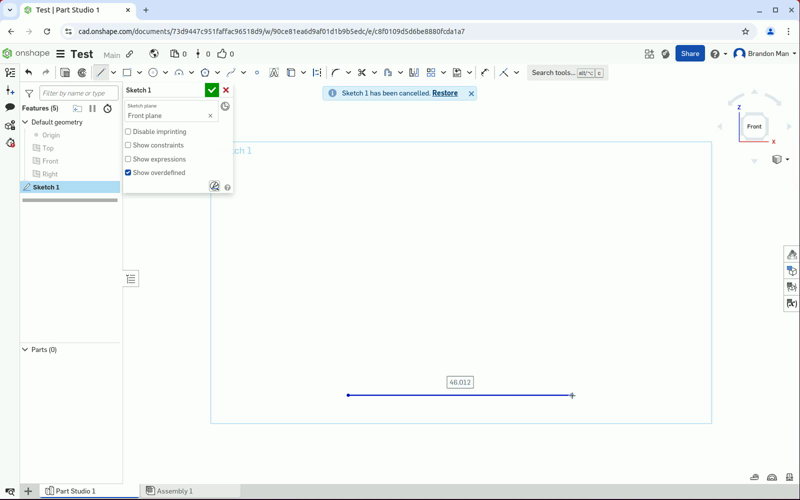
mouse_move(572, 171)
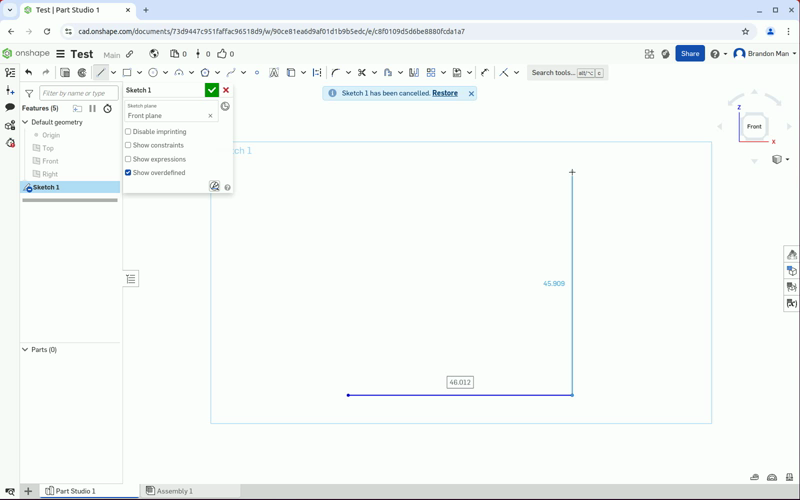
click(572, 171)
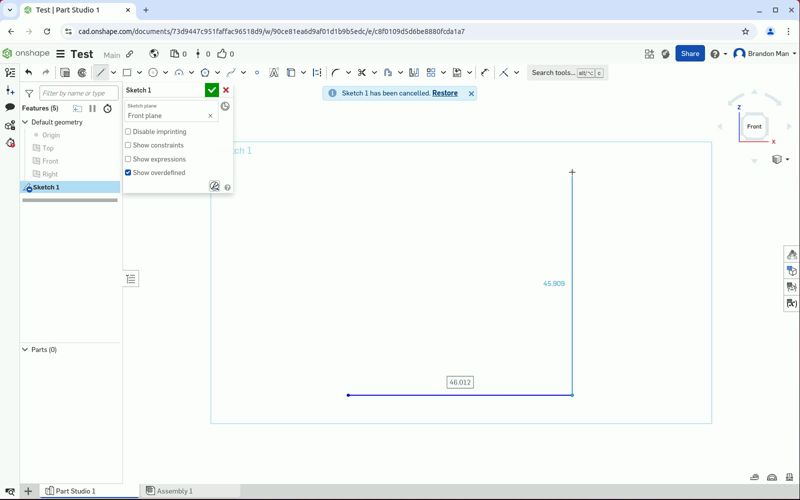
key_up(shift)
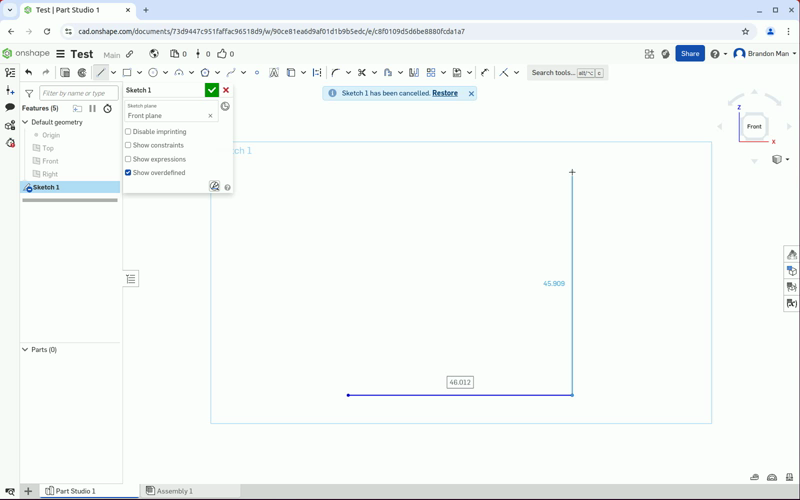
key_down(shift)
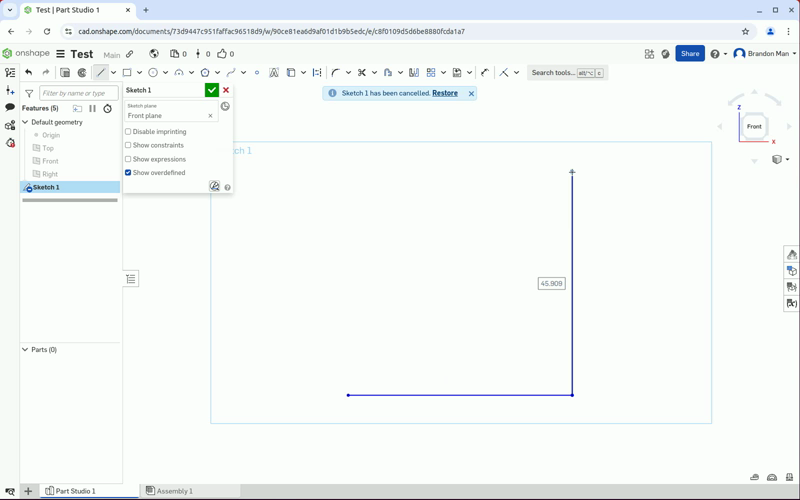
mouse_move(348, 171)
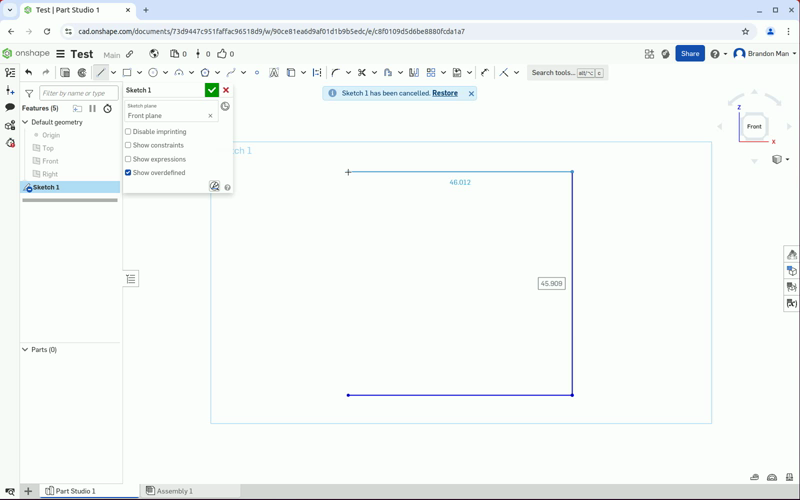
click(348, 171)
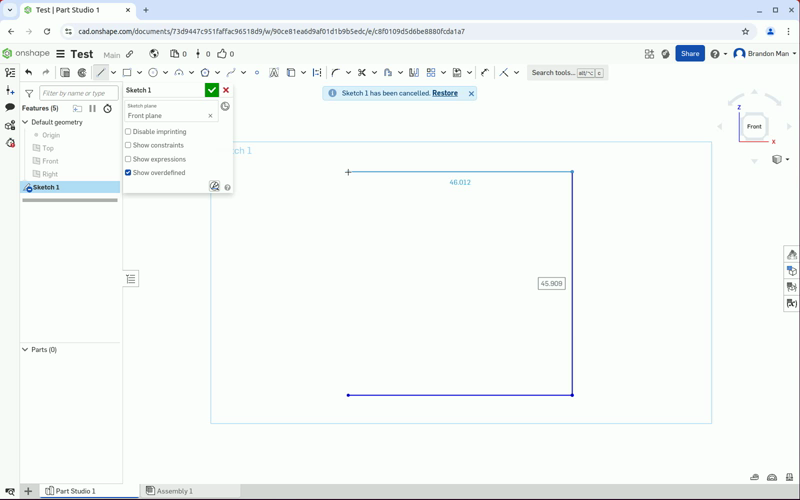
key_up(shift)
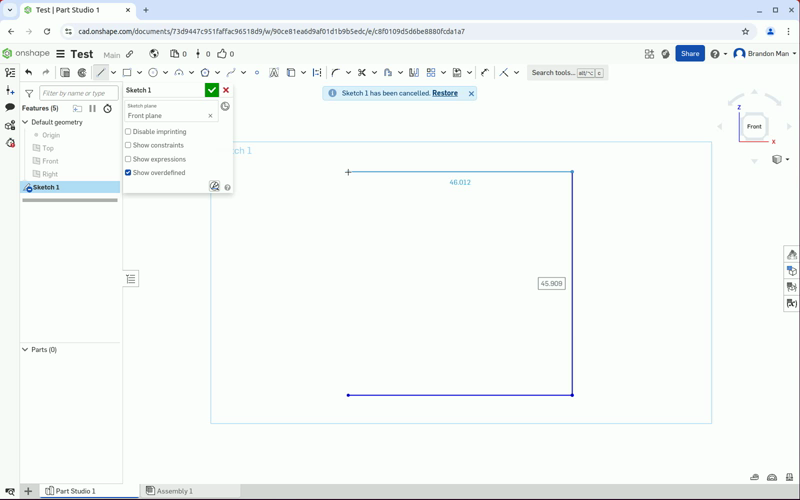
key_down(shift)
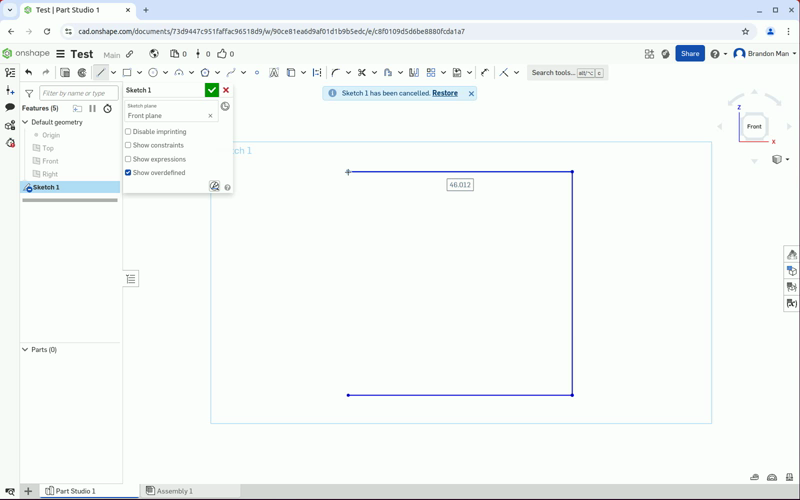
mouse_move(348, 395)
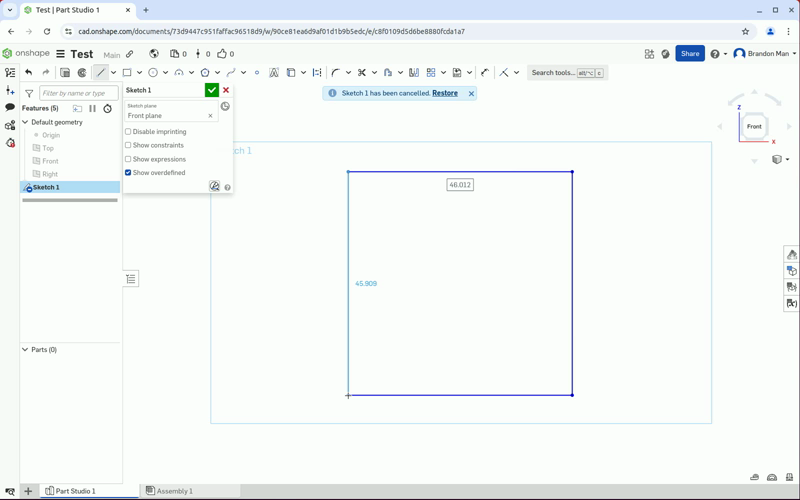
key_up(shift)
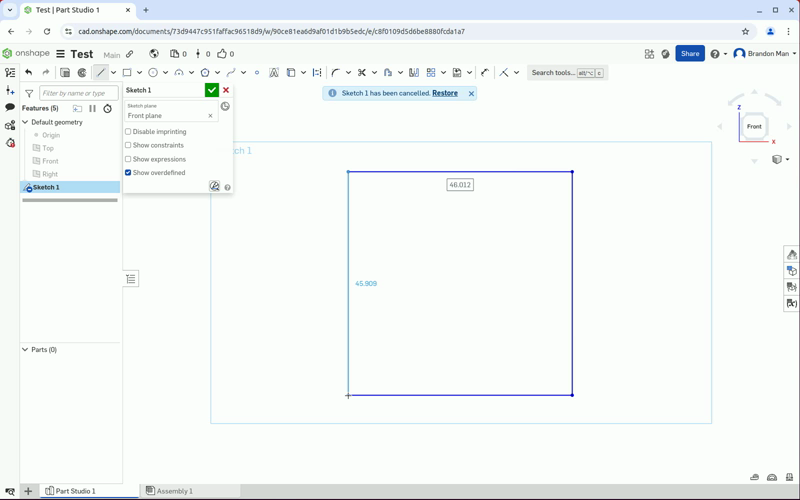
click(348, 395)
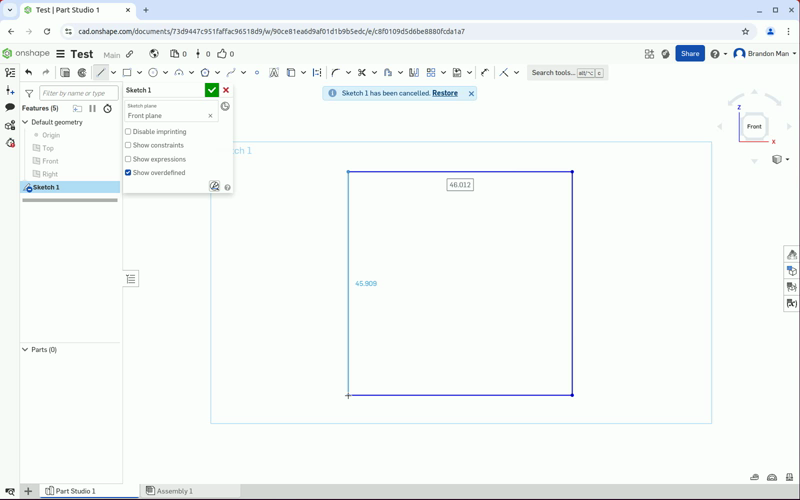
key(esc)
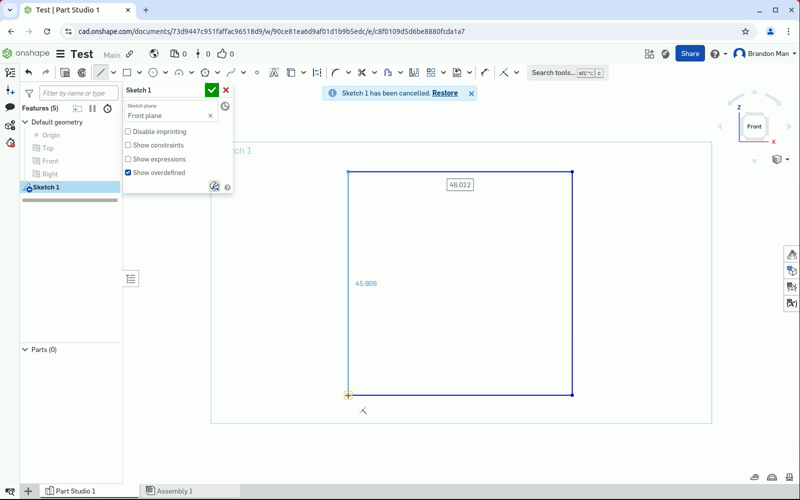
key(c)
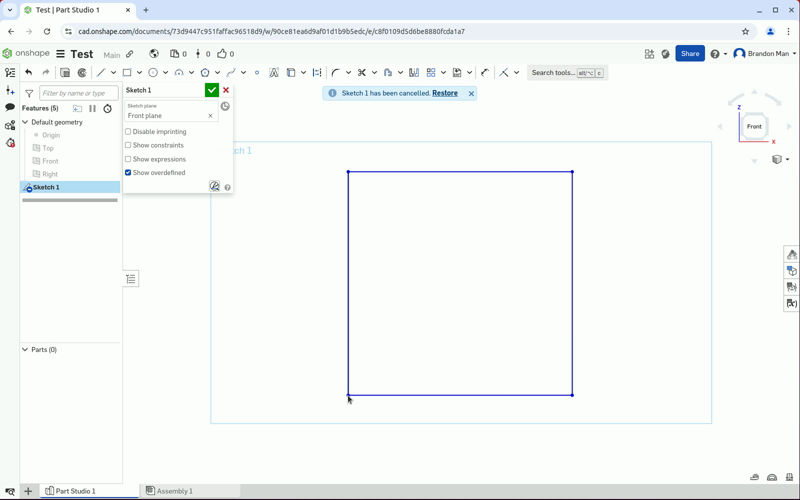
key_down(shift)
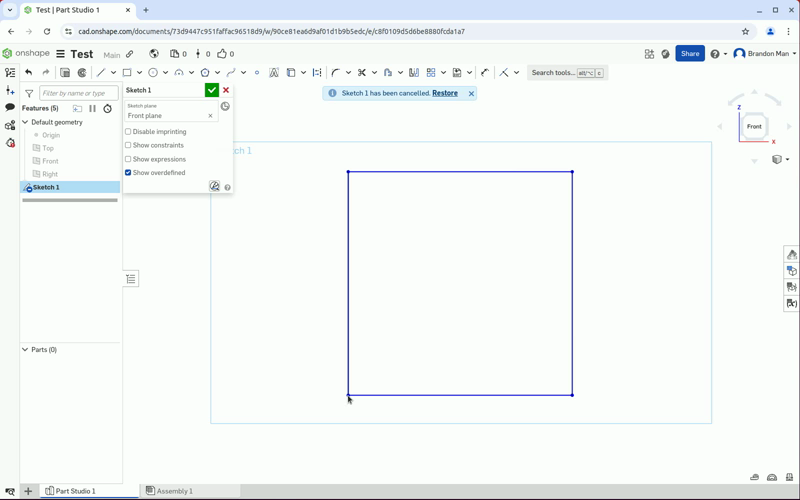
mouse_move(397, 223)
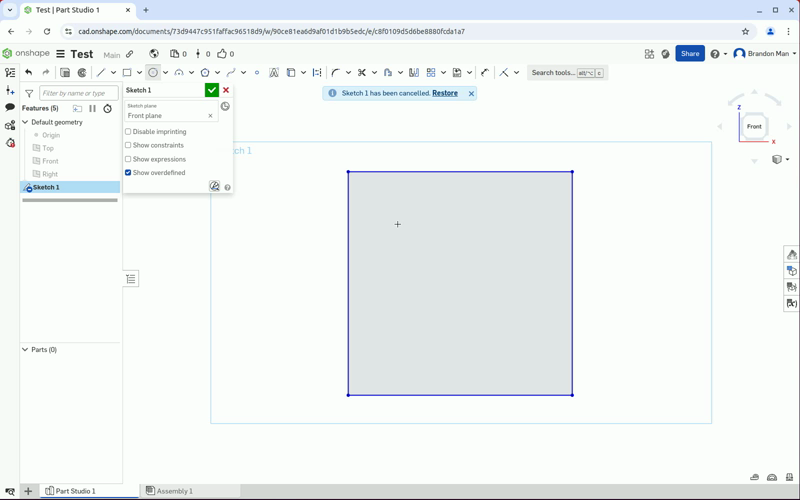
click(397, 223)
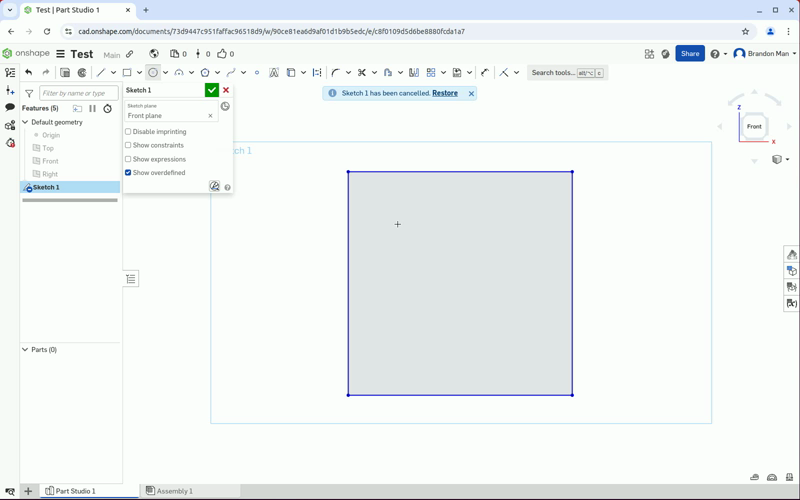
key_up(shift)
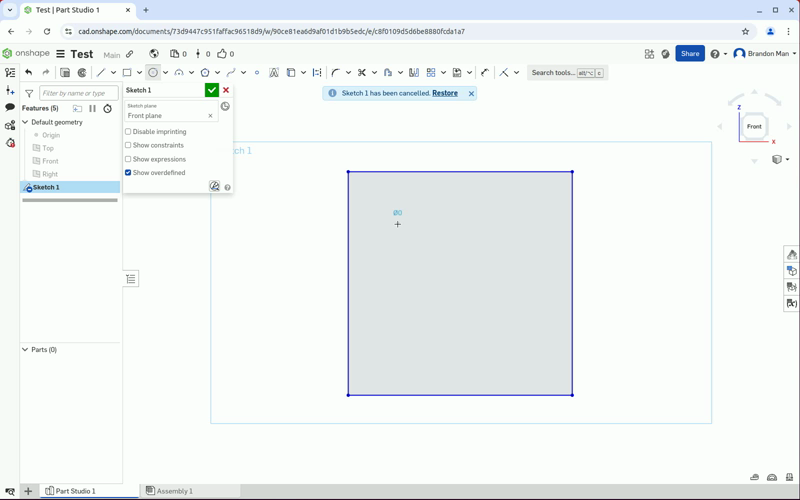
mouse_move(425, 223)
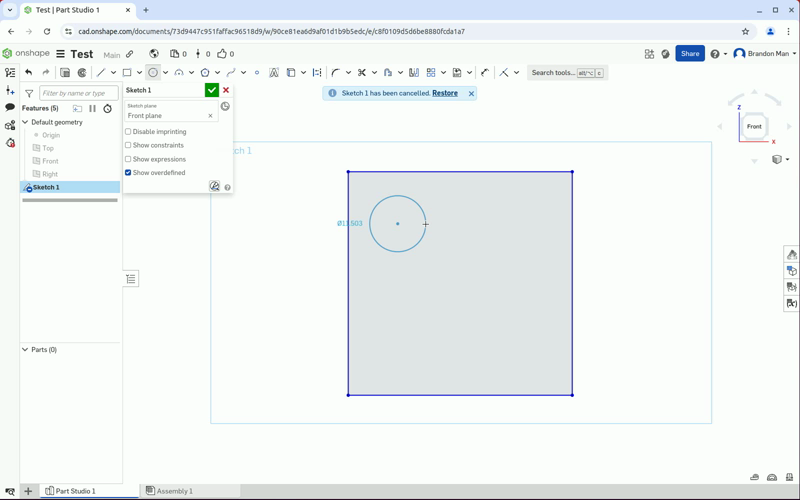
click(425, 223)
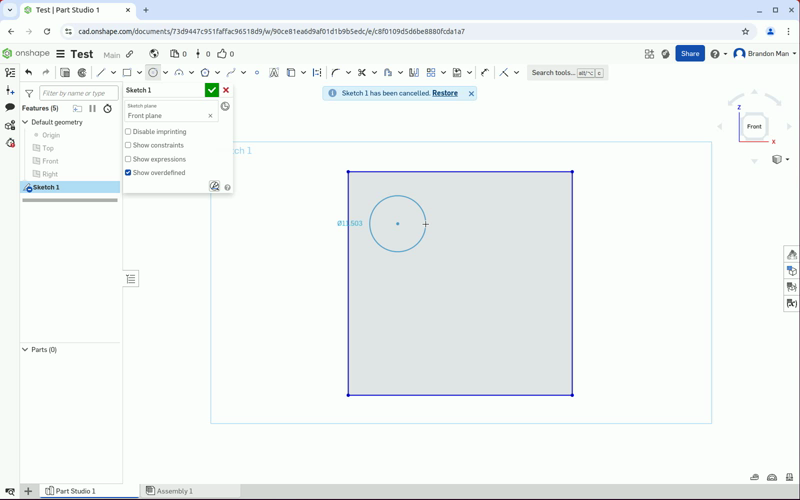
key(esc)
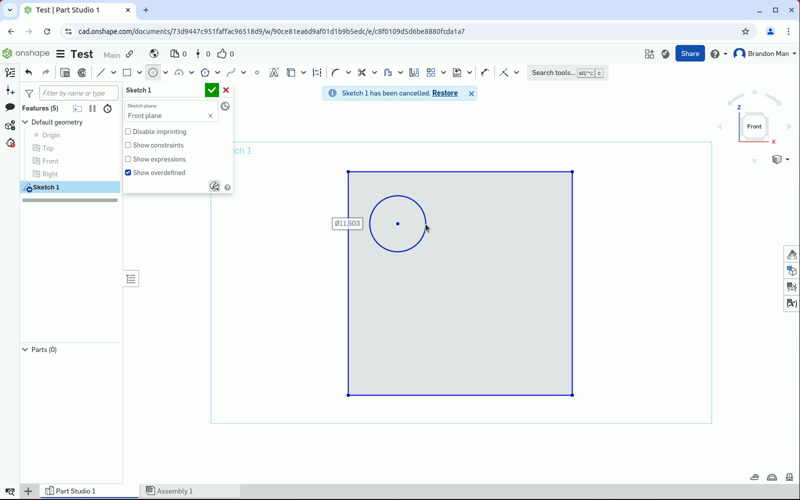
key(l)
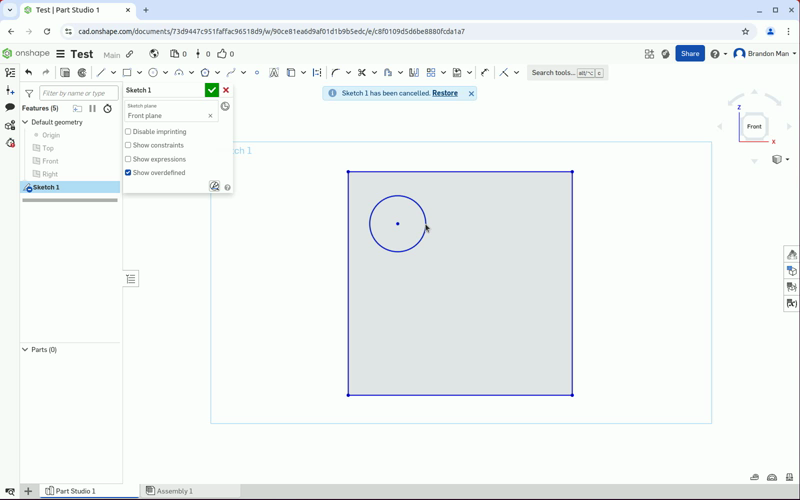
key_down(shift)
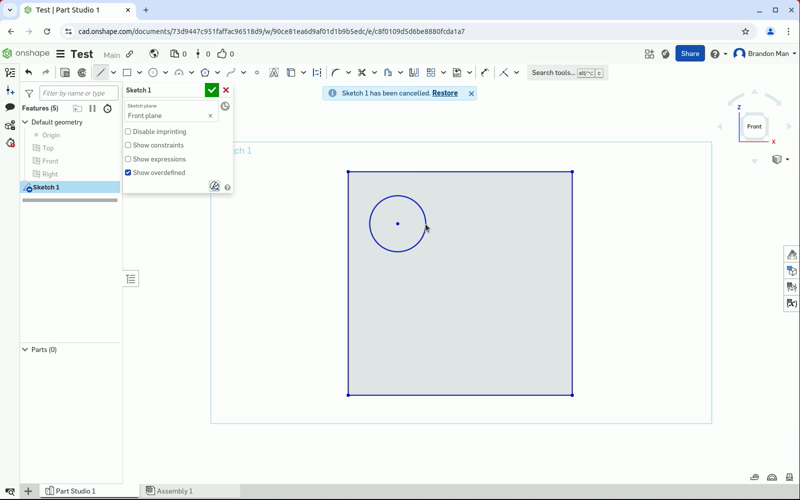
mouse_move(444, 348)
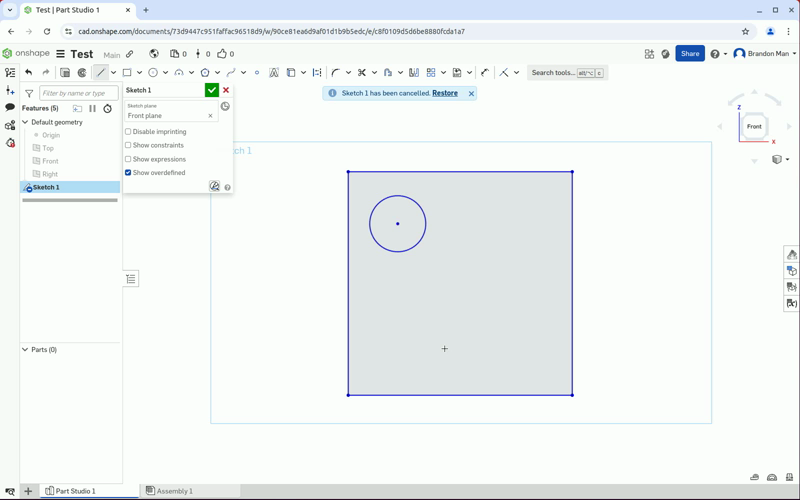
click(444, 348)
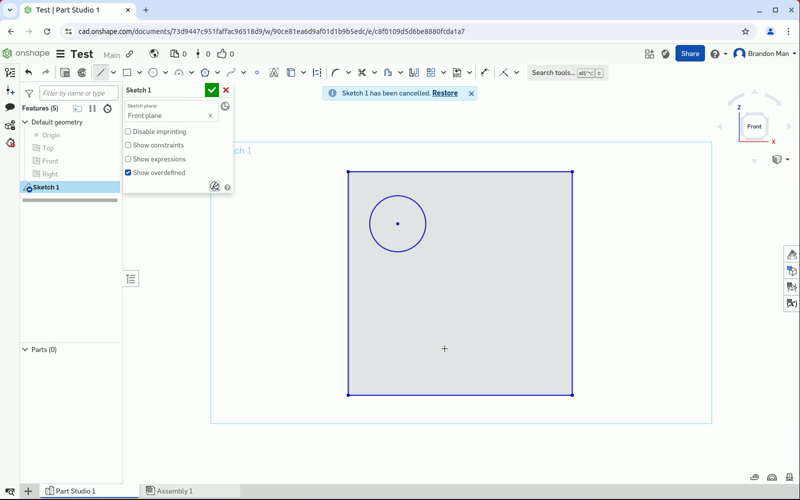
key_up(shift)
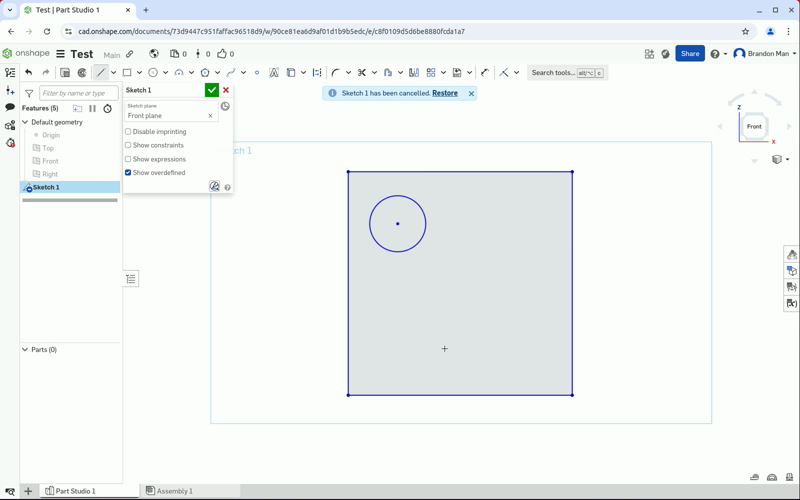
key_down(shift)
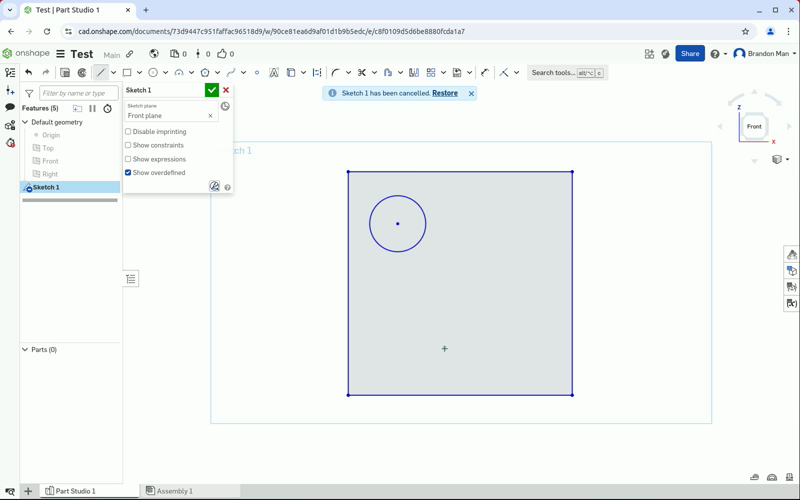
mouse_move(474, 348)
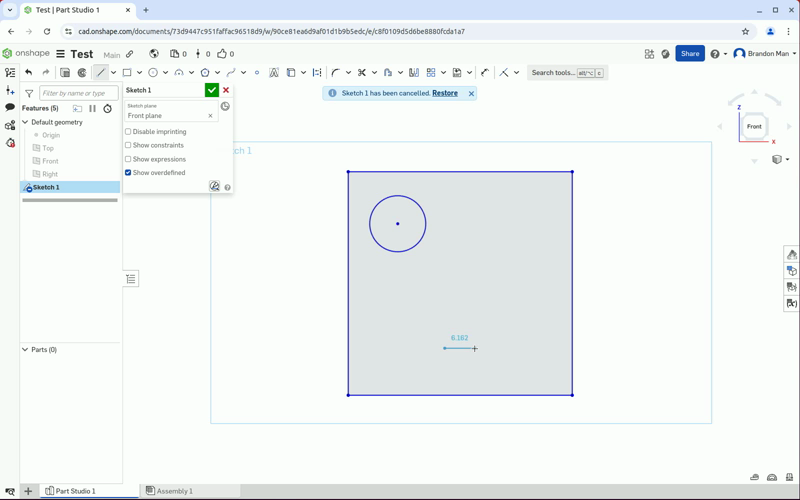
mouse_move(499, 348)
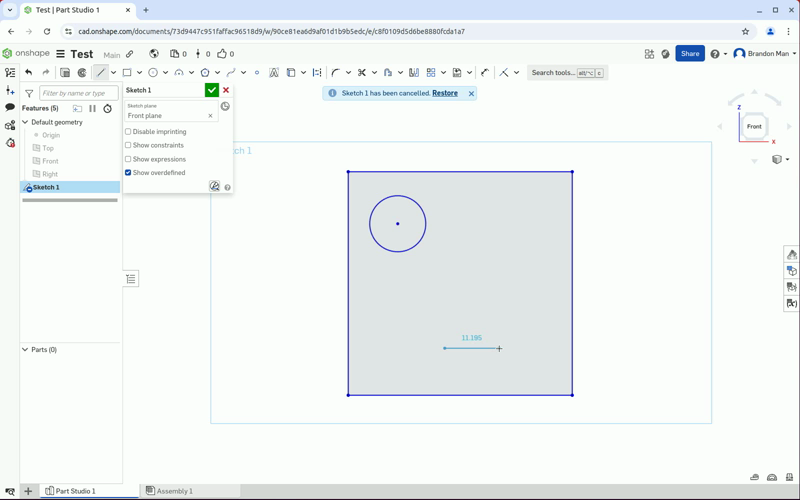
click(499, 348)
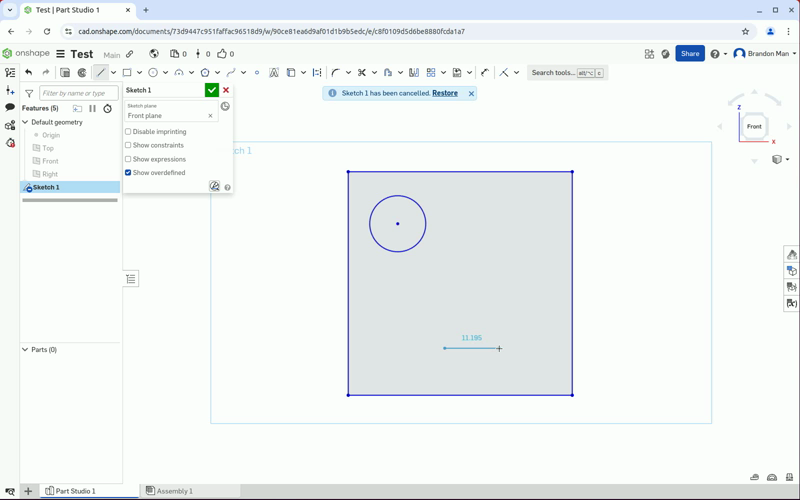
key_up(shift)
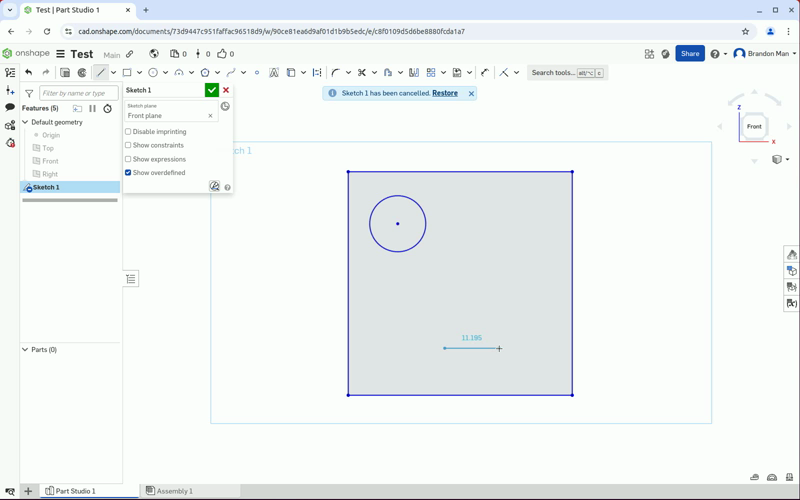
key_down(shift)
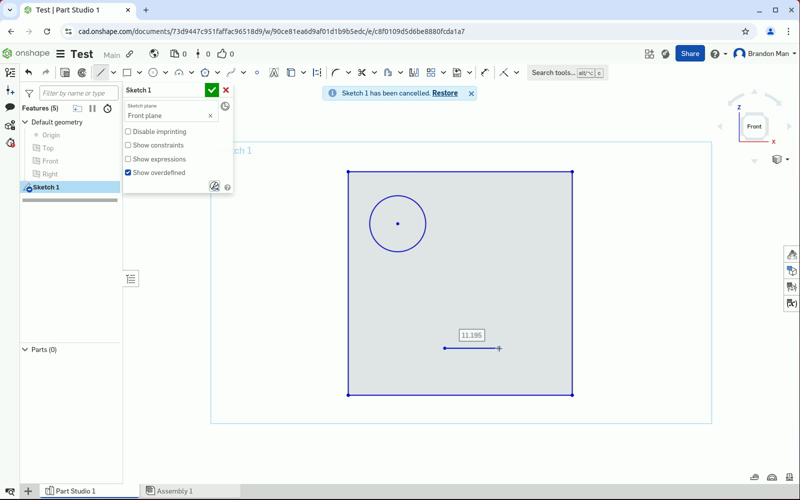
mouse_move(529, 348)
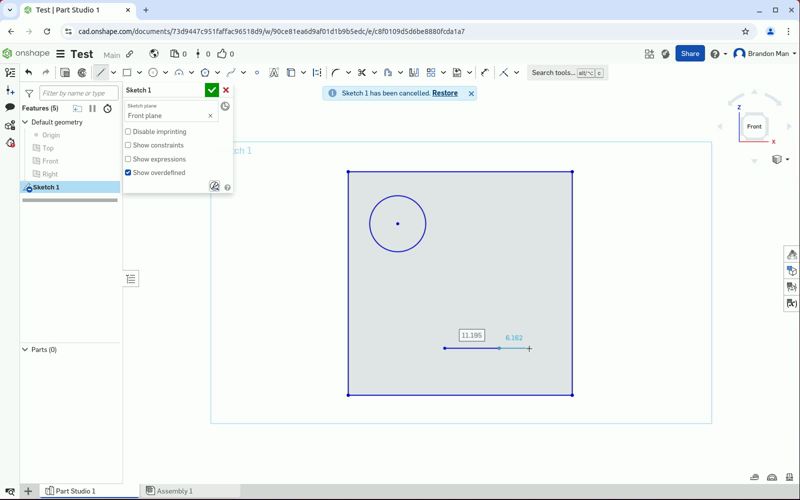
mouse_move(499, 291)
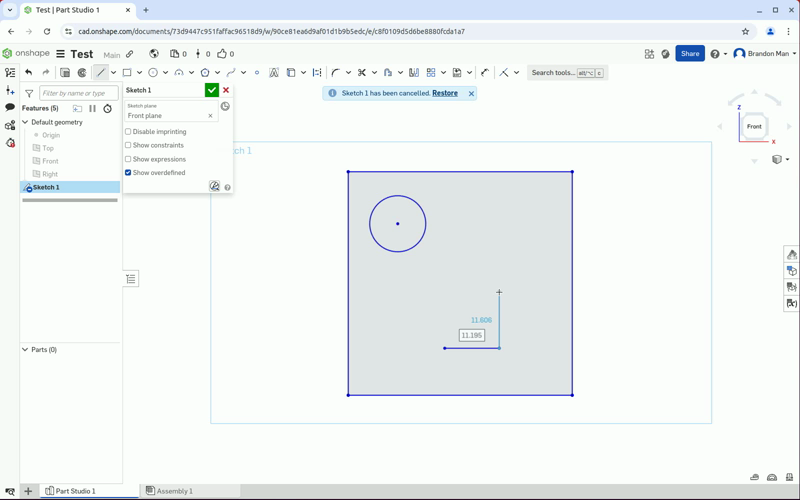
click(499, 291)
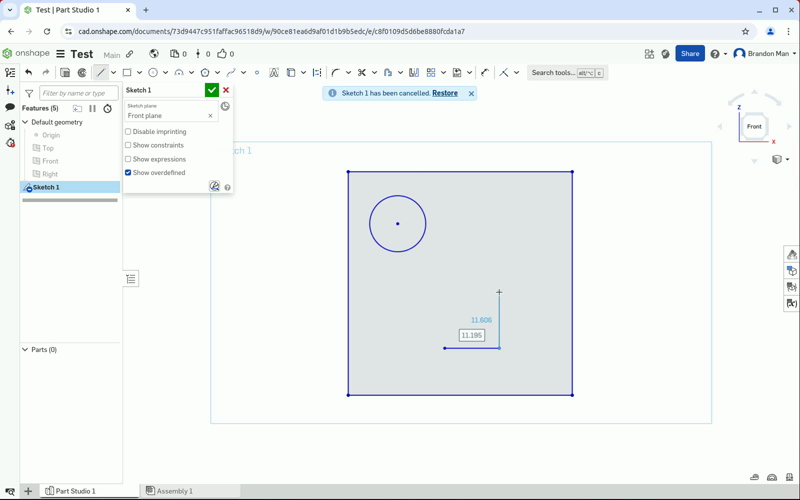
key_up(shift)
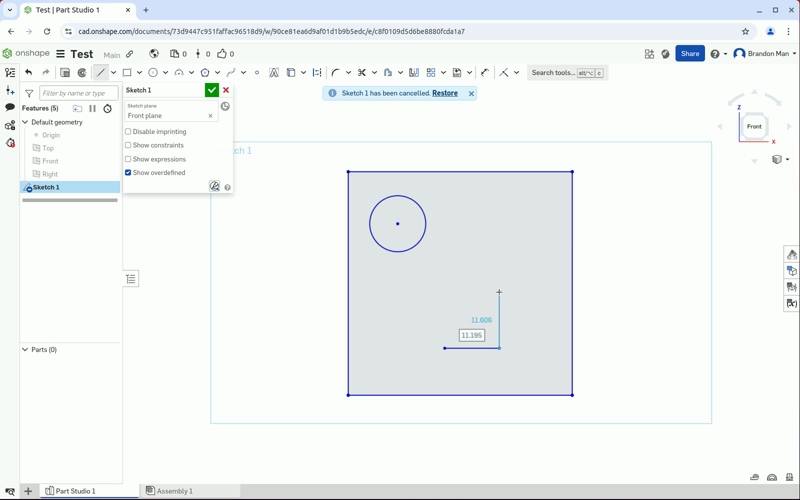
key_down(shift)
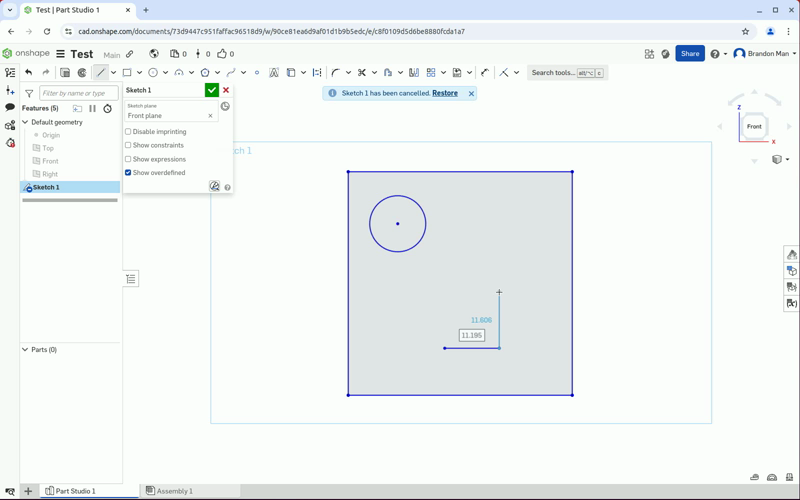
mouse_move(529, 291)
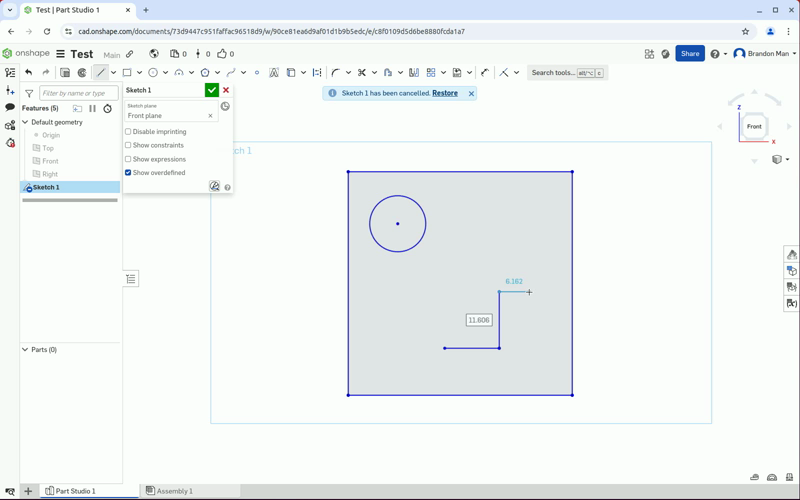
mouse_move(444, 291)
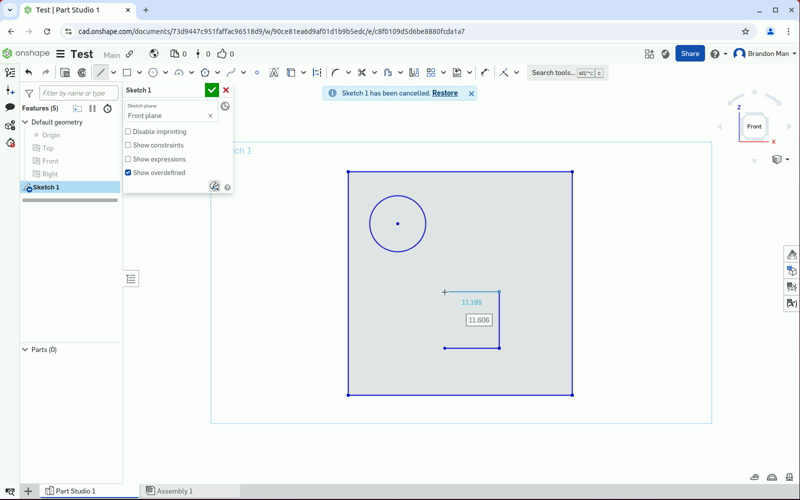
click(444, 291)
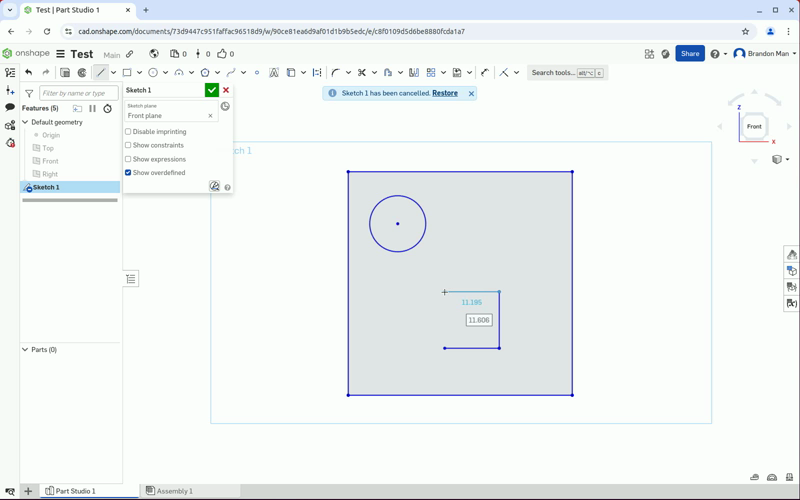
key_up(shift)
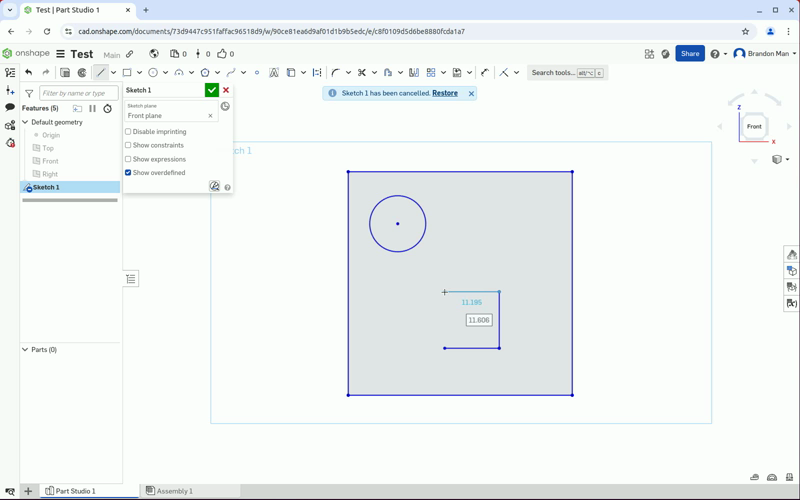
mouse_move(474, 291)
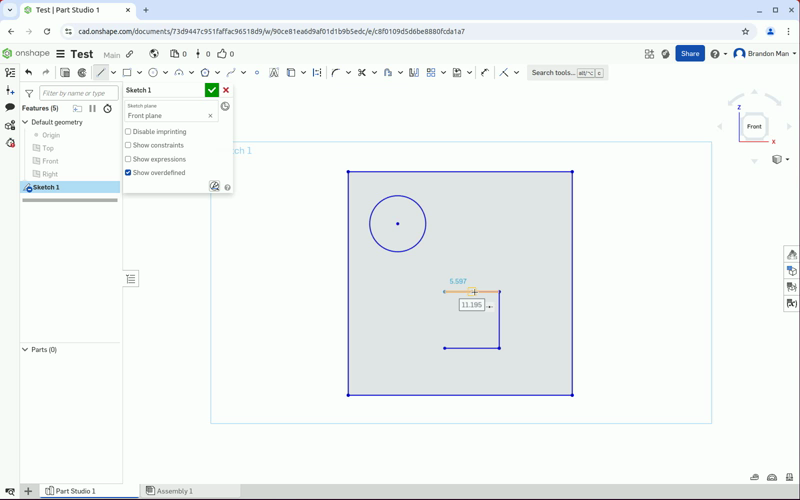
key_down(shift)
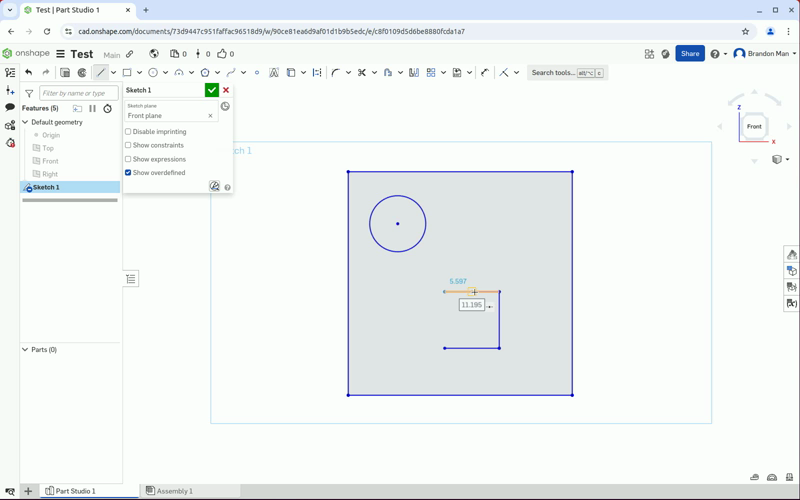
mouse_move(444, 348)
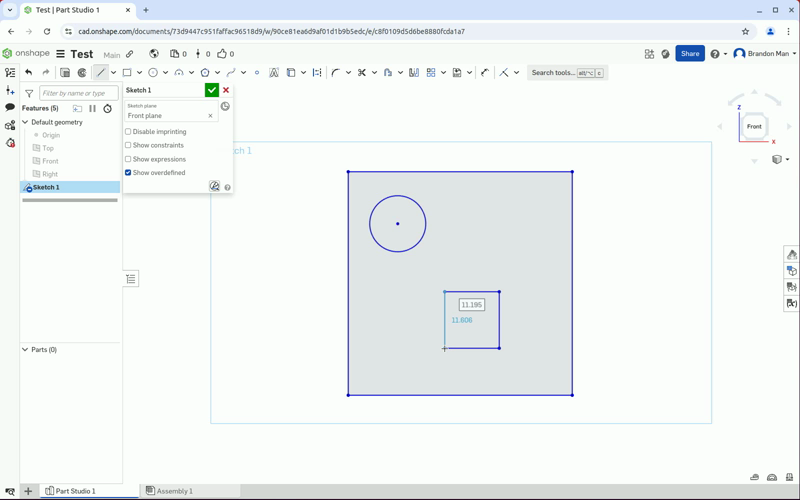
key_up(shift)
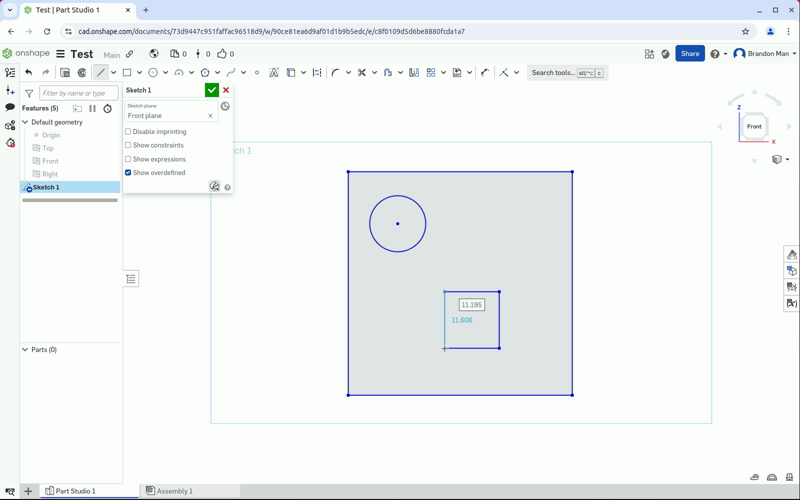
click(444, 348)
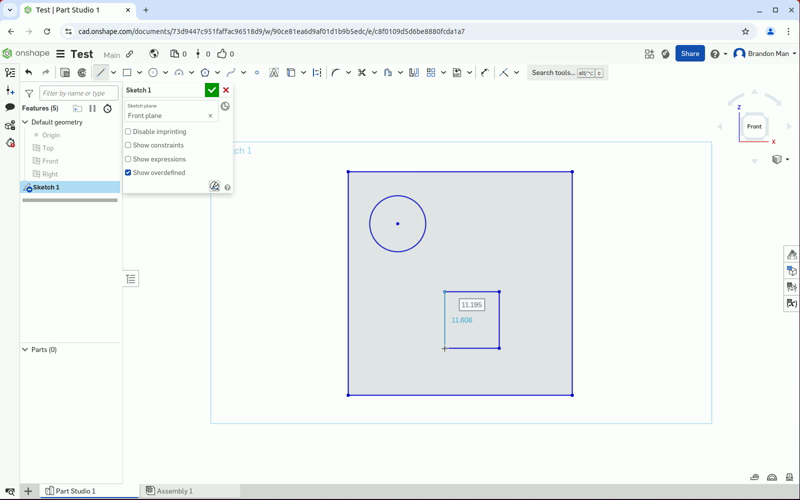
key(esc)
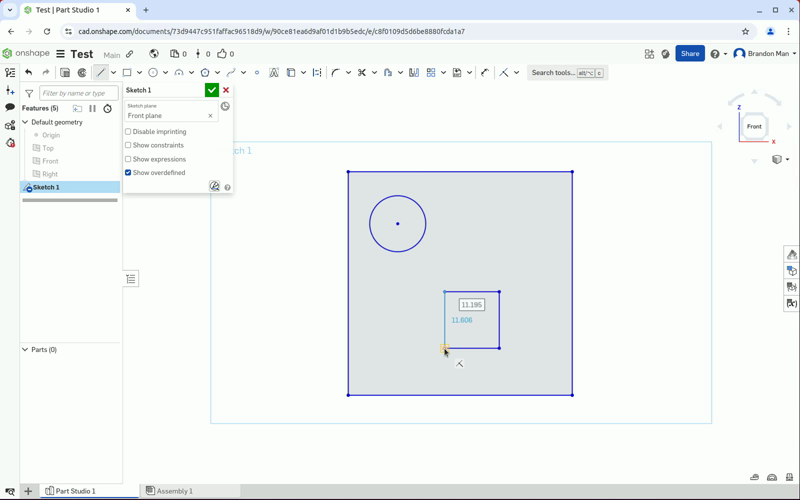
mouse_move(395, 365)
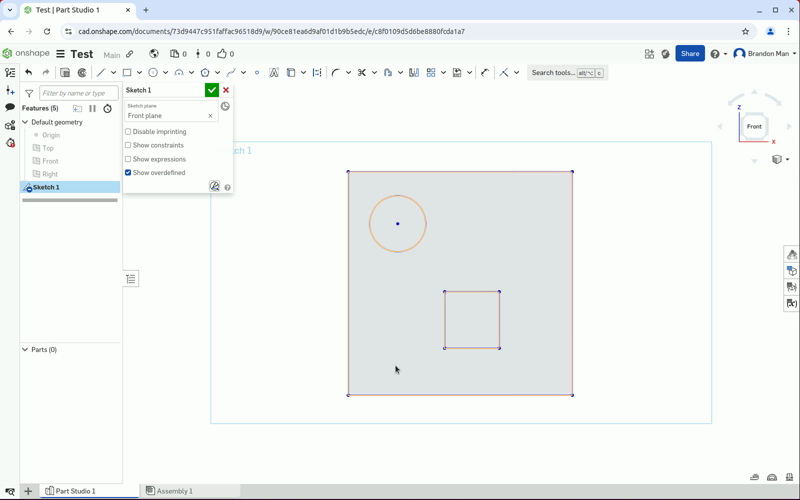
click(395, 365)
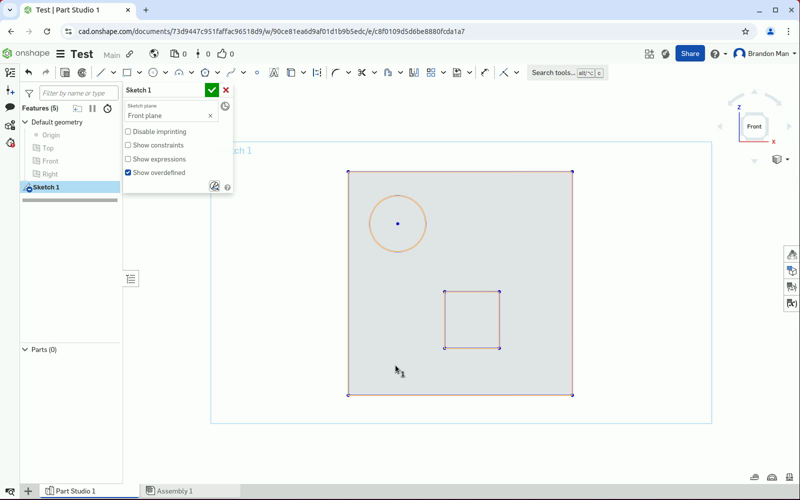
mouse_move(73, 352)
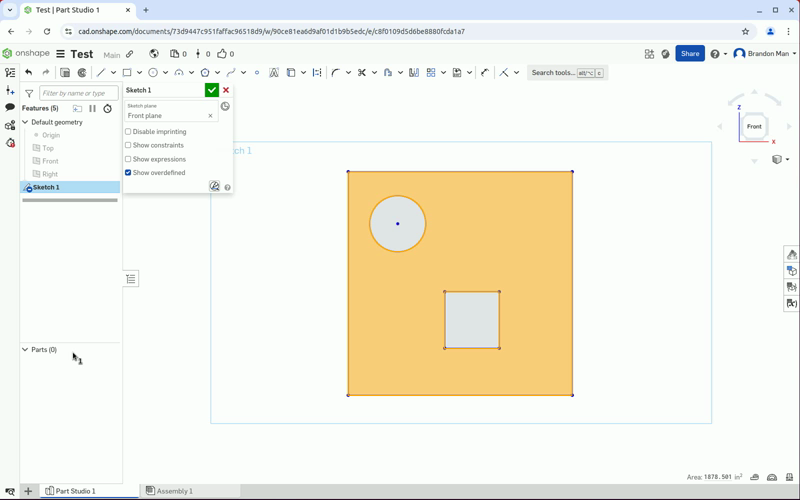
key(shift+y)
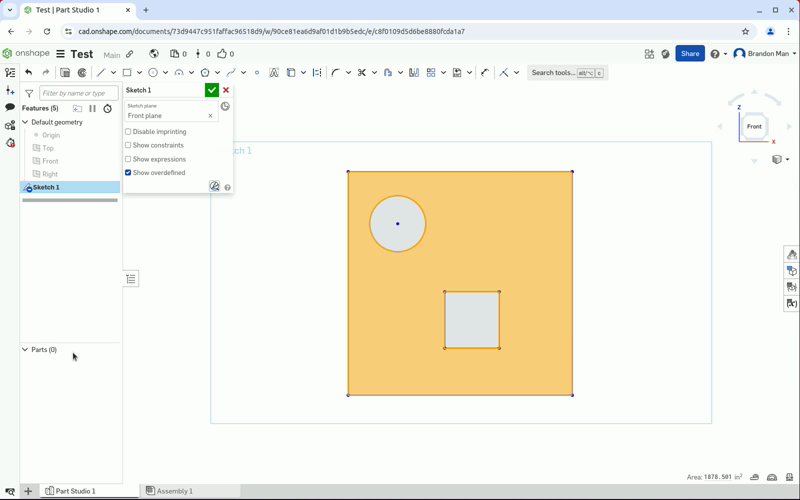
key(shift+e)
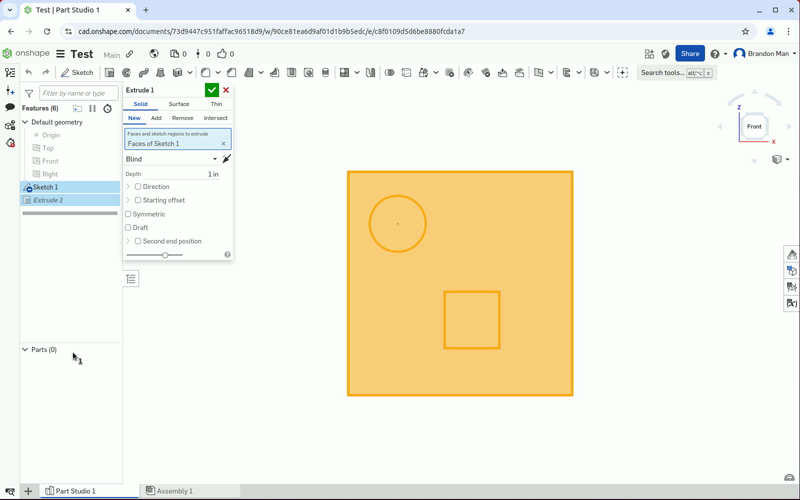
mouse_move(143, 106)
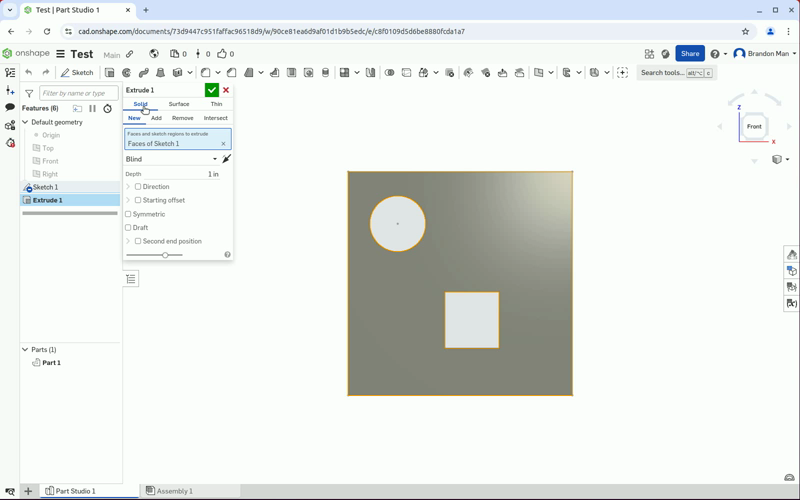
click(143, 106)
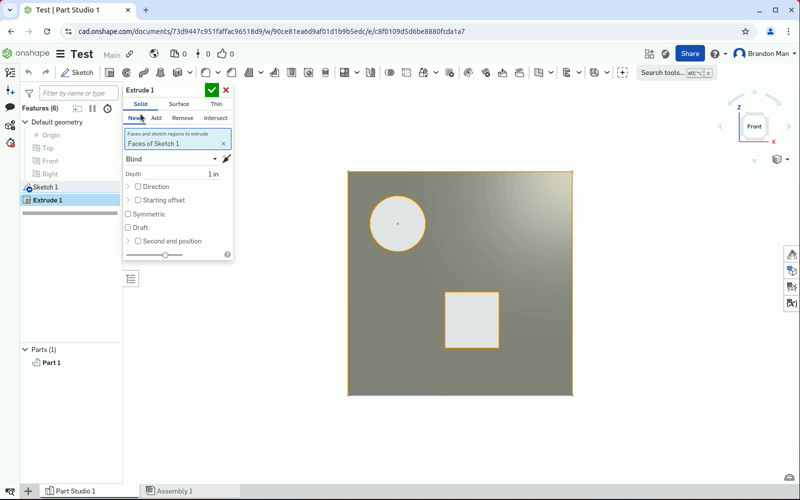
mouse_move(137, 120)
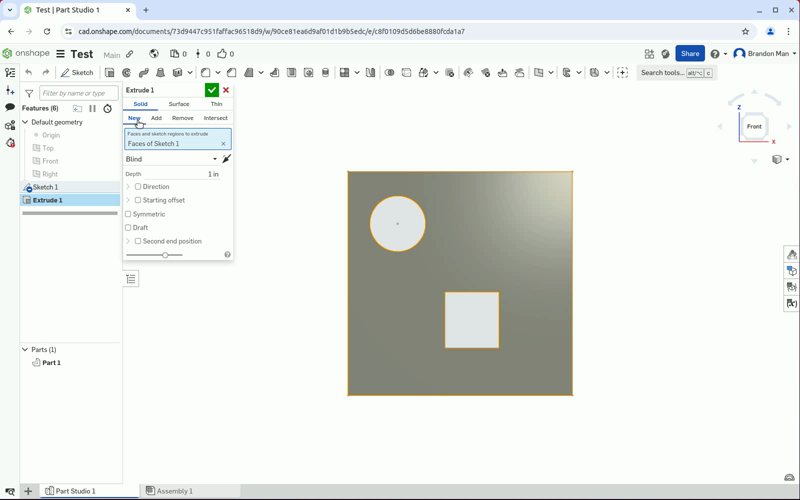
click(137, 120)
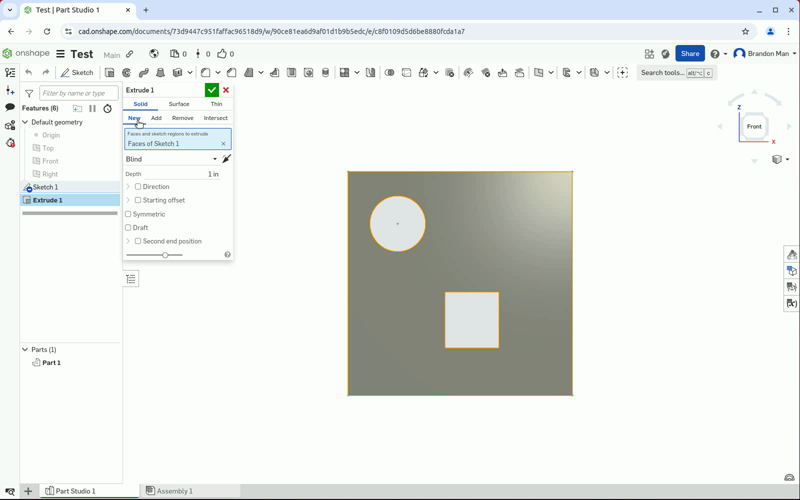
key(tab, 4)
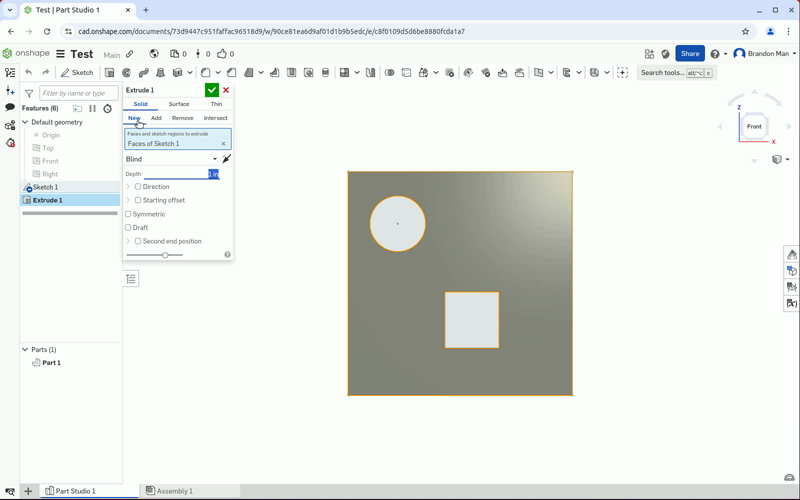
text(9.147)
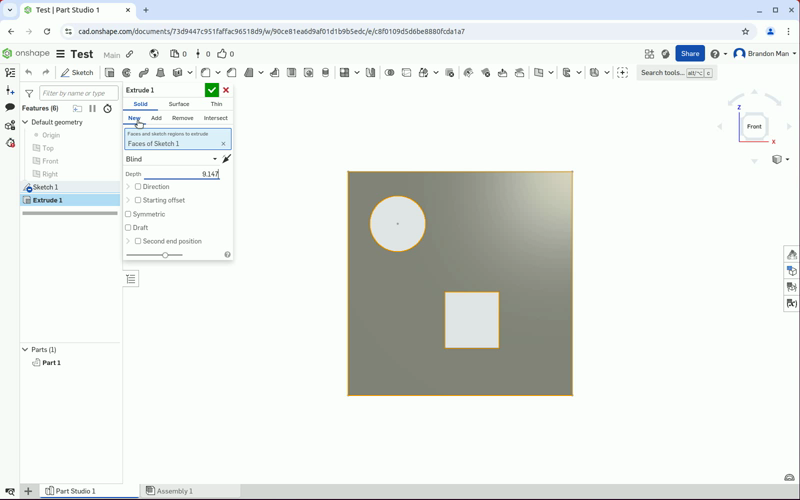
key(enter)
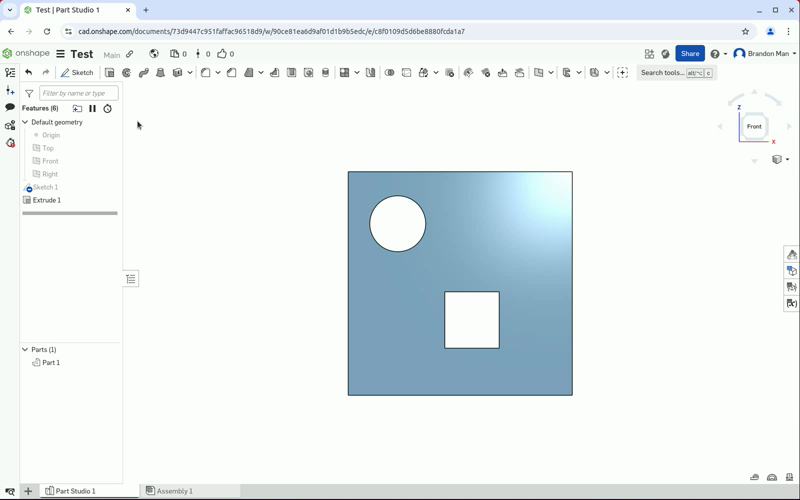
key(shift+h)
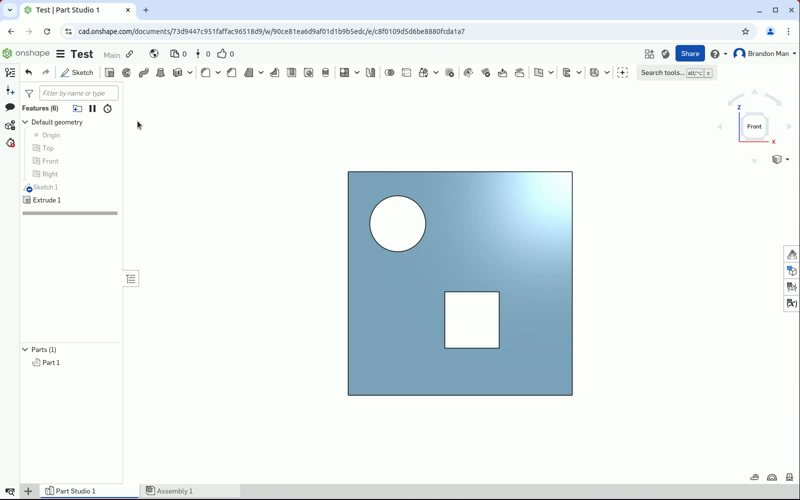
key(shift+h)
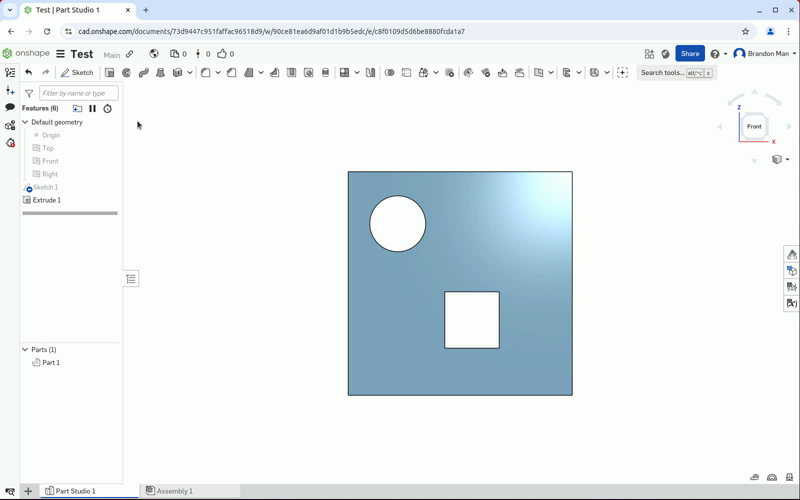
mouse_move(73, 189)
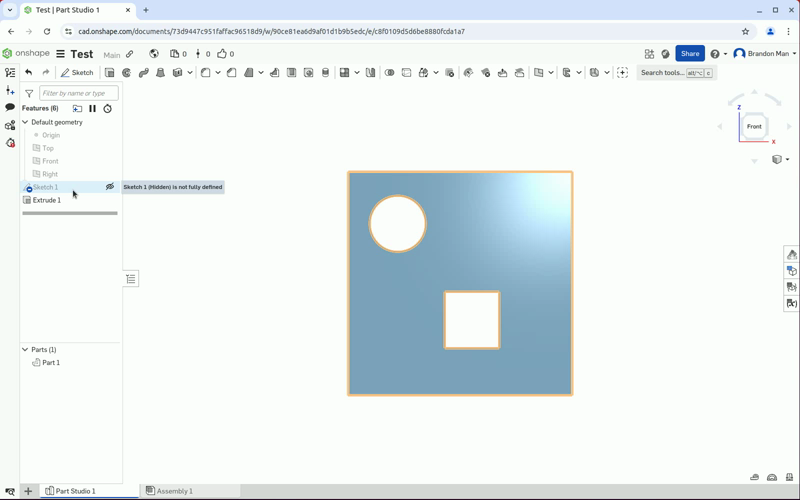
click(73, 189)
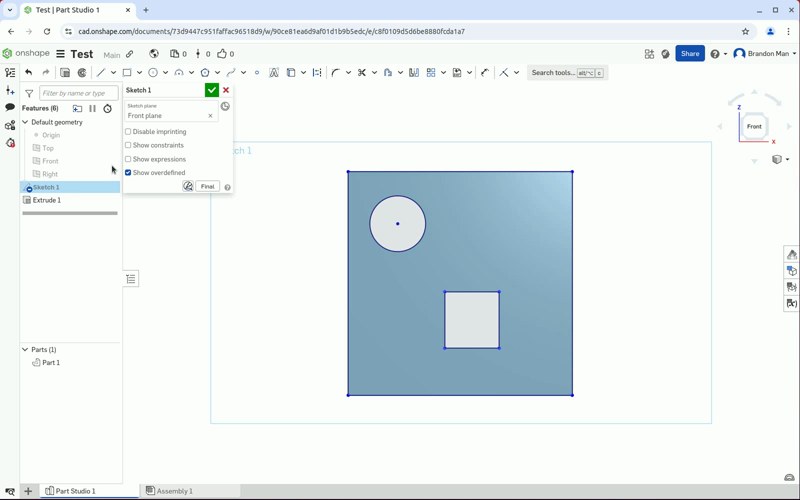
mouse_move(229, 92)
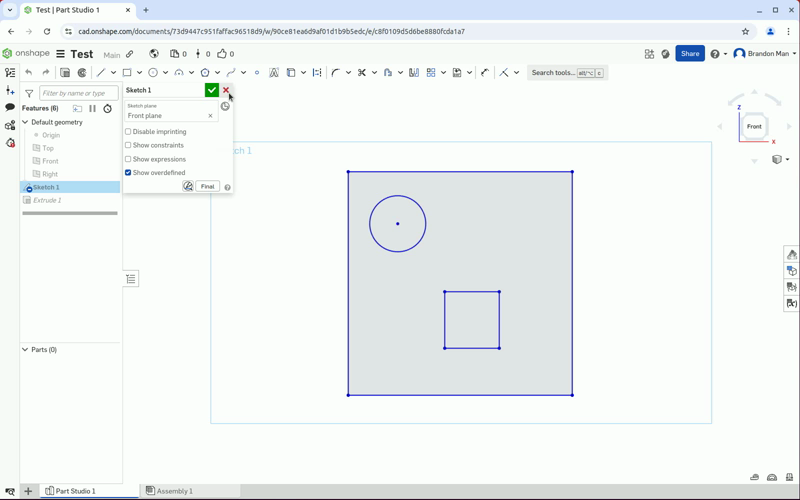
click(229, 92)
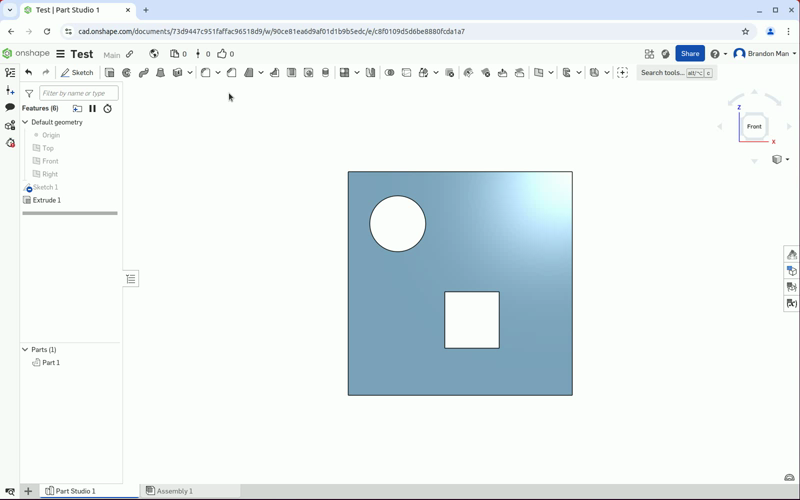
mouse_move(541, 75)
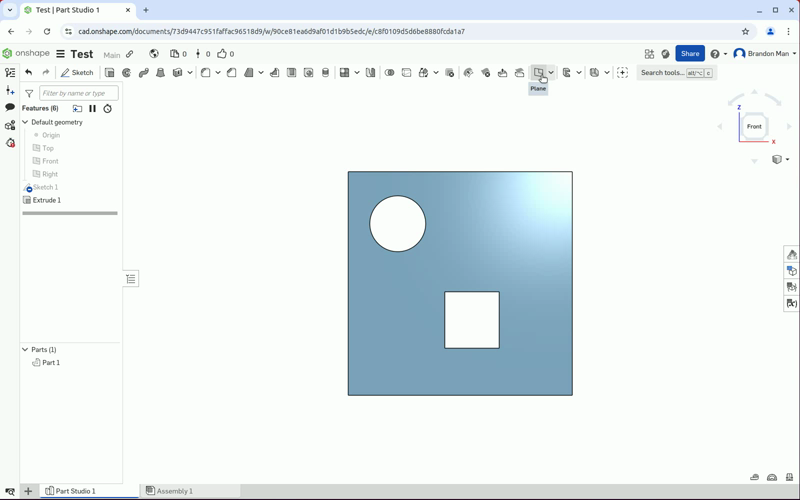
click(541, 75)
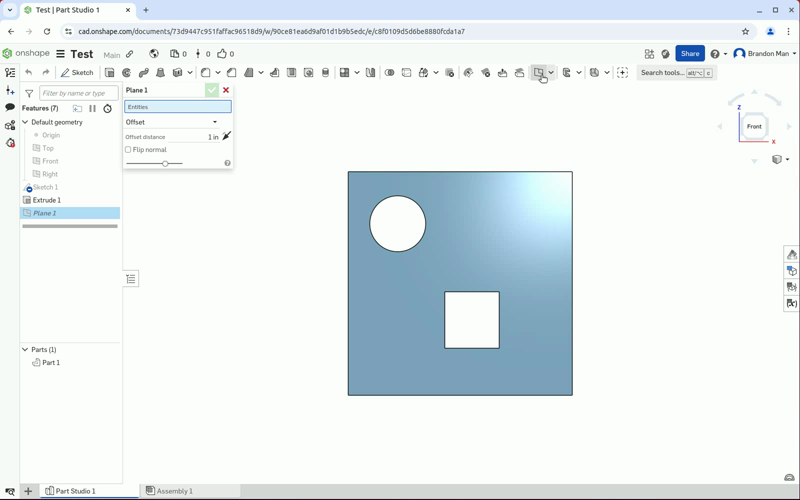
mouse_move(73, 163)
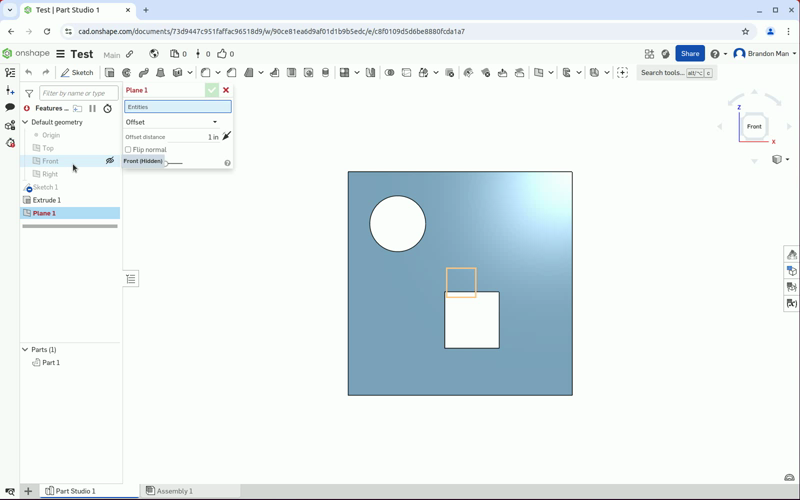
click(73, 163)
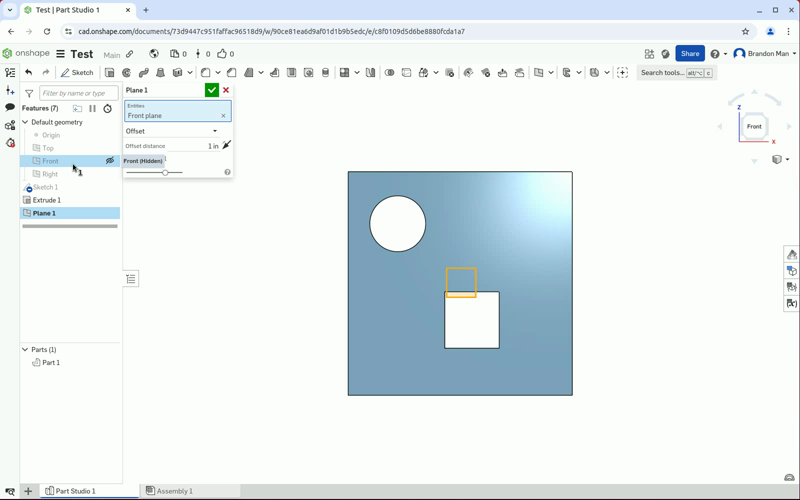
key(tab, 2)
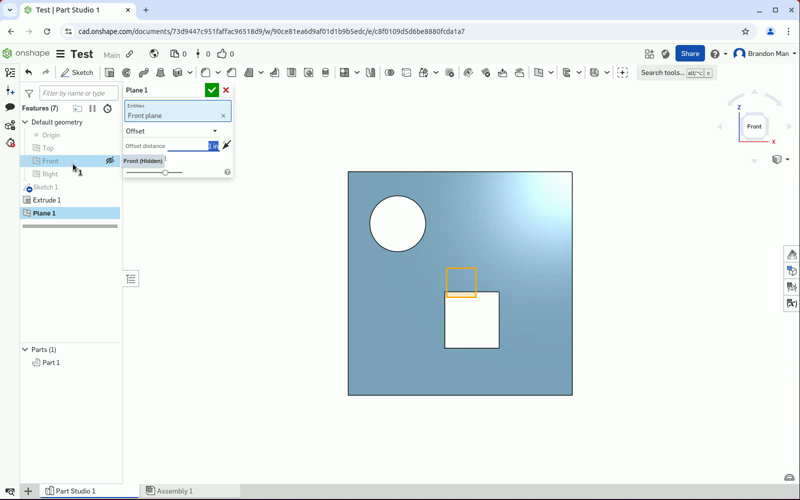
text(9.151)
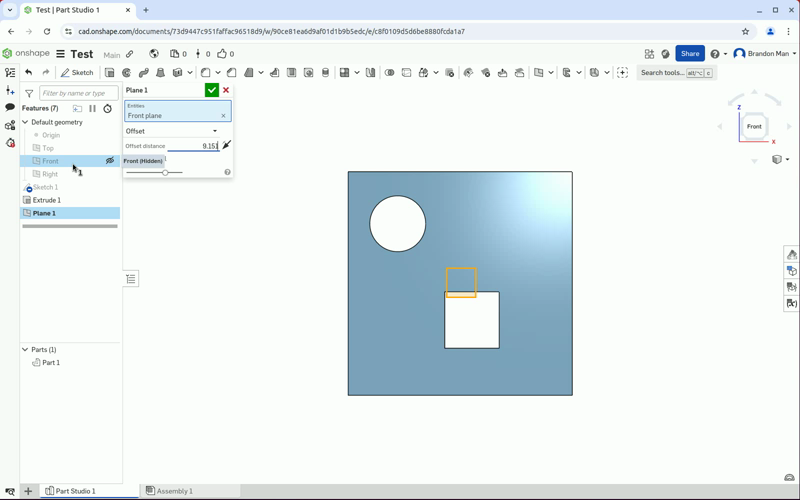
key(enter, 2)
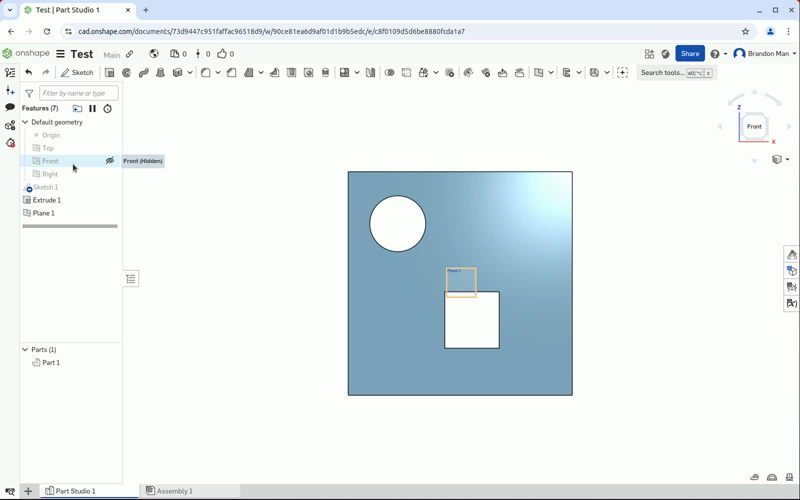
key(shift+s)
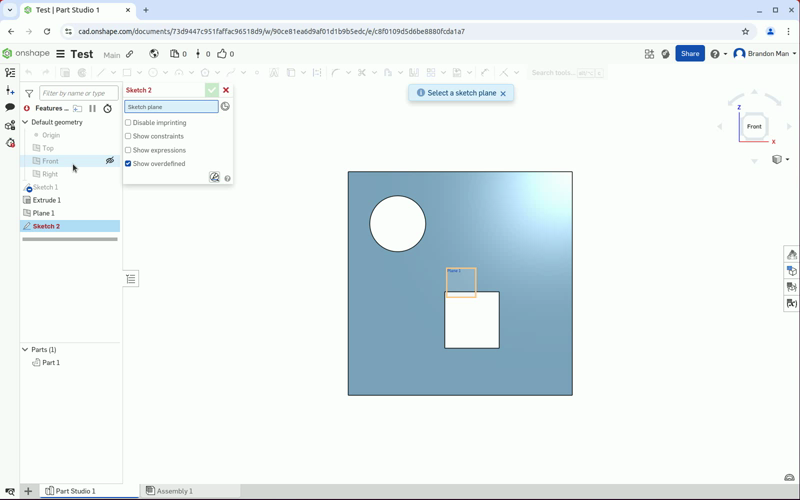
mouse_move(73, 215)
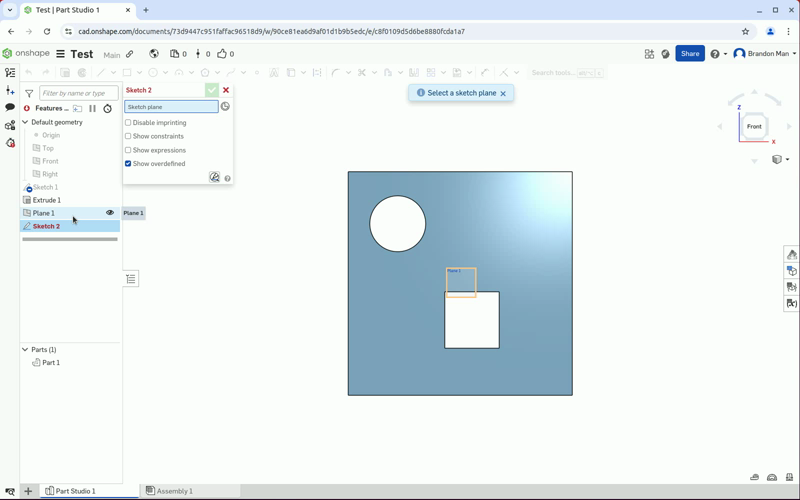
click(73, 215)
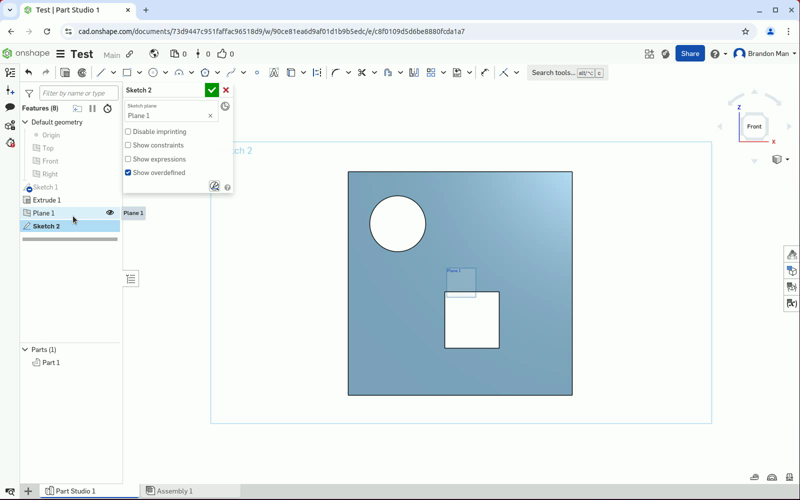
mouse_move(73, 352)
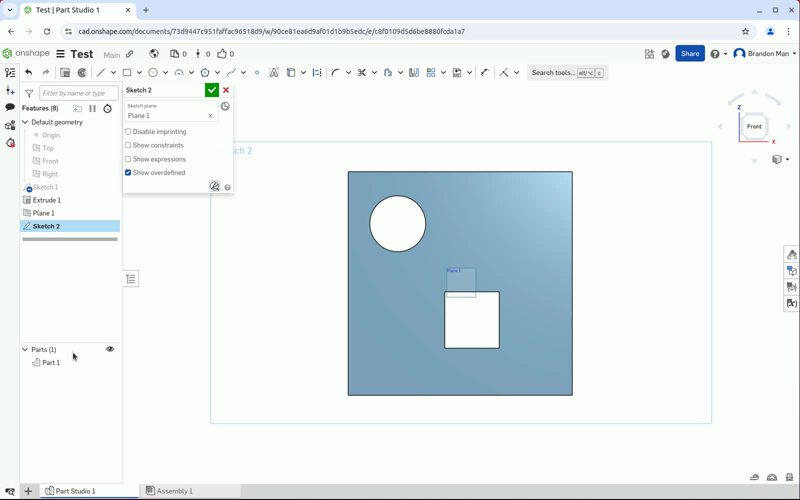
key(y)
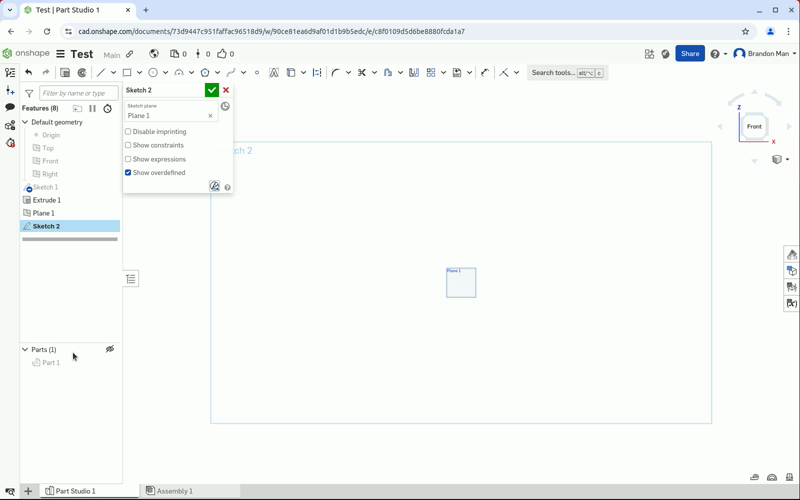
key(c)
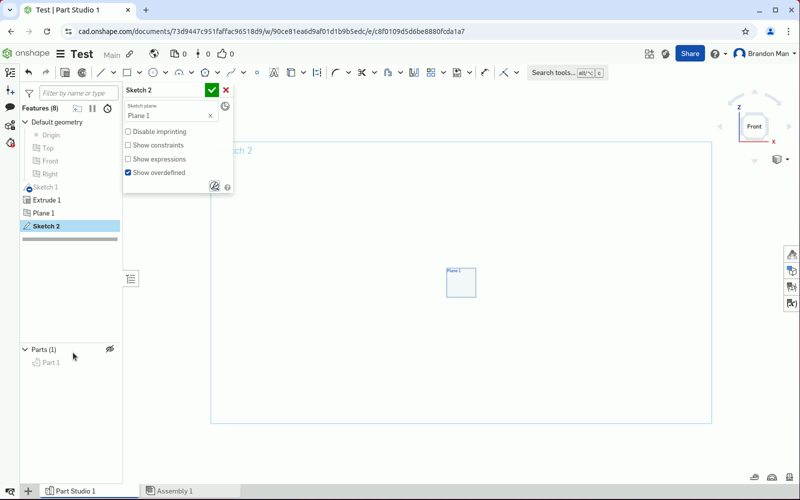
key_down(shift)
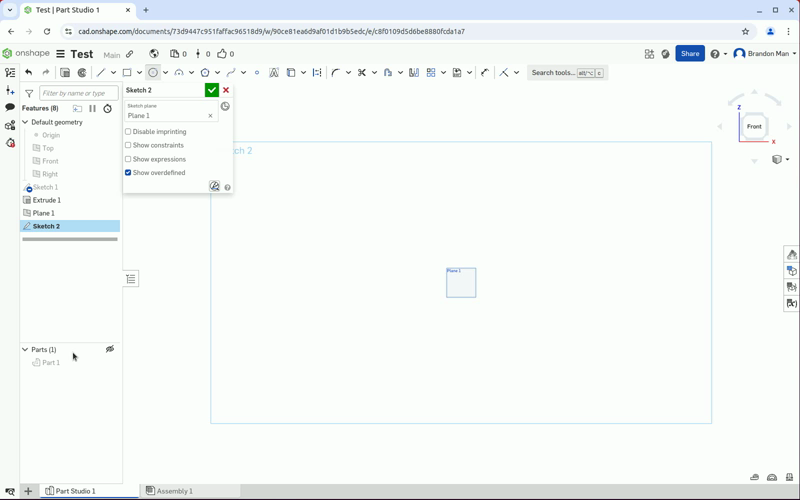
mouse_move(398, 223)
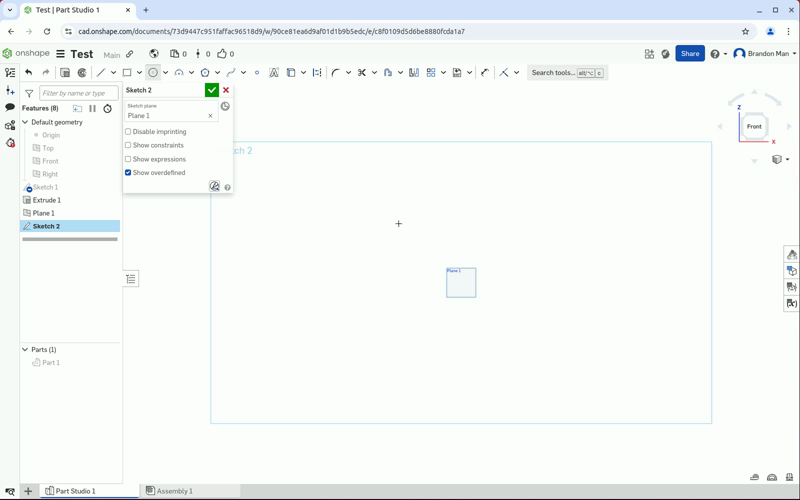
click(398, 223)
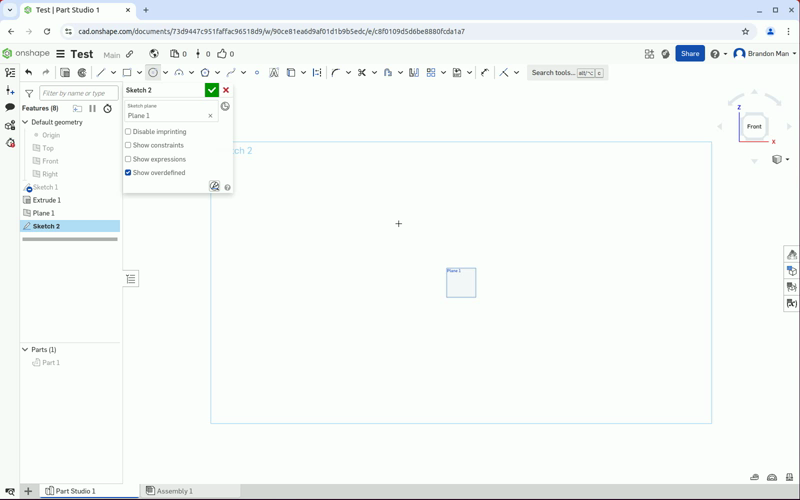
key_up(shift)
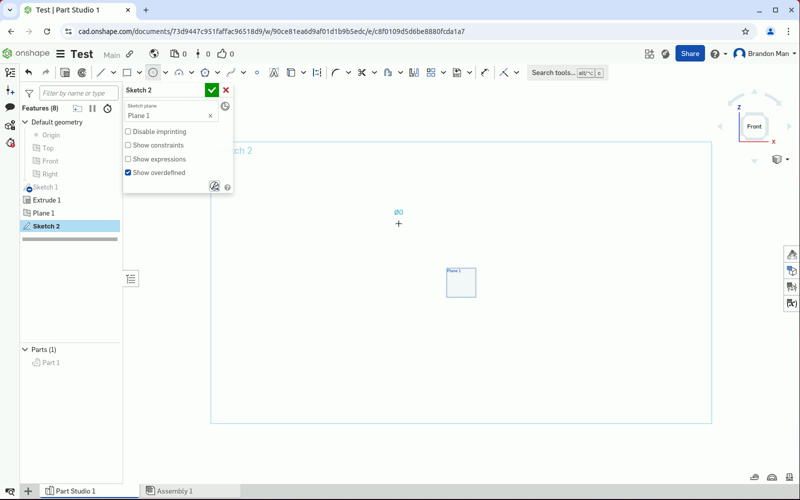
mouse_move(426, 223)
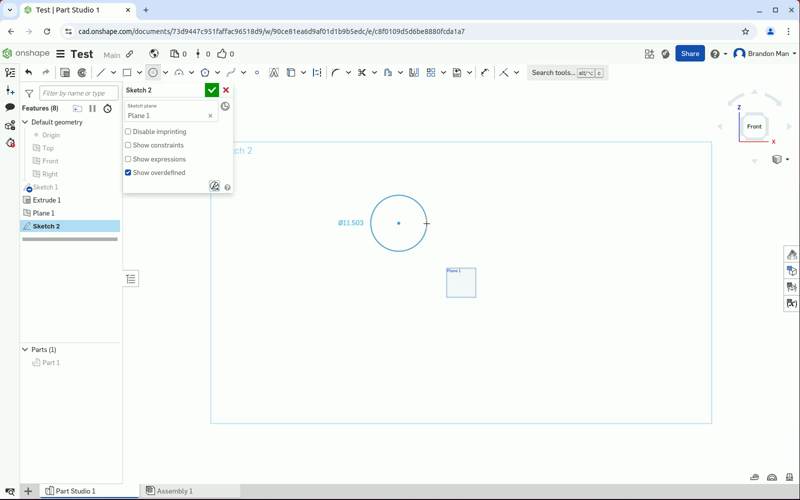
click(426, 223)
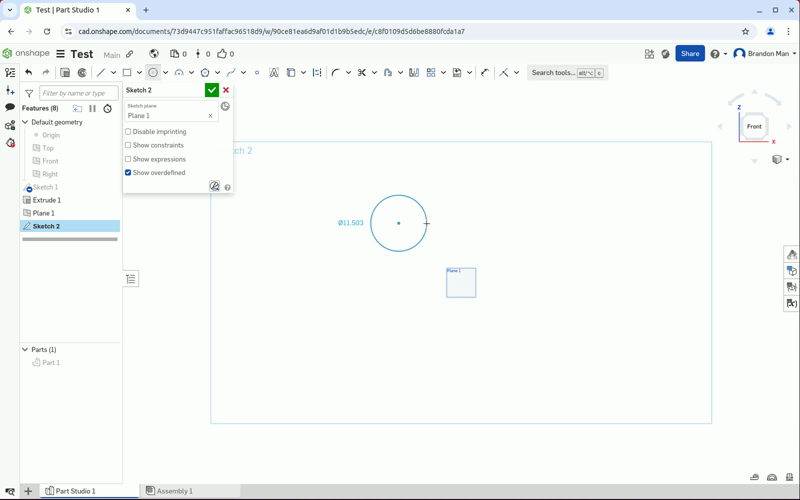
key(esc)
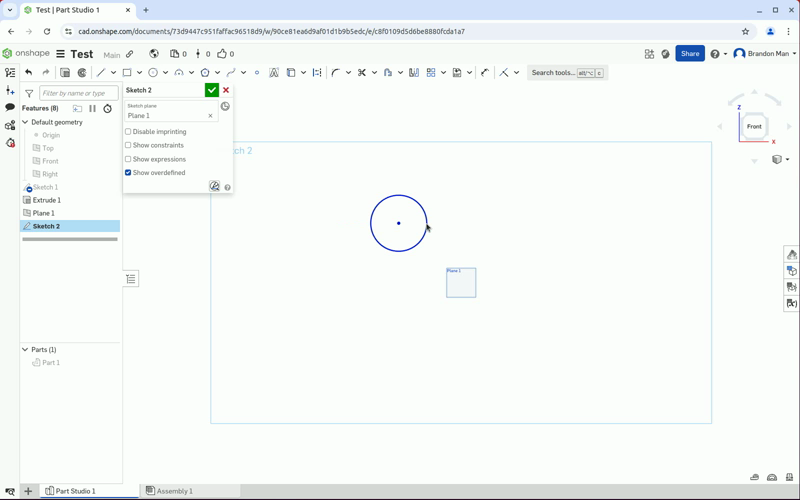
mouse_move(406, 201)
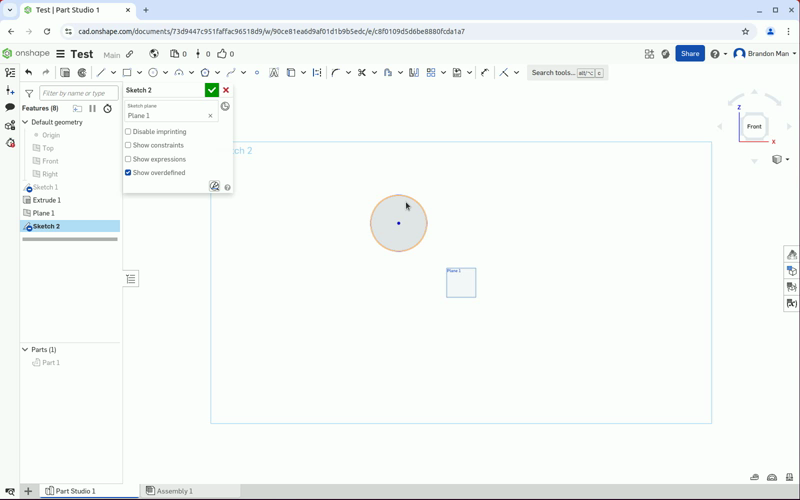
click(406, 201)
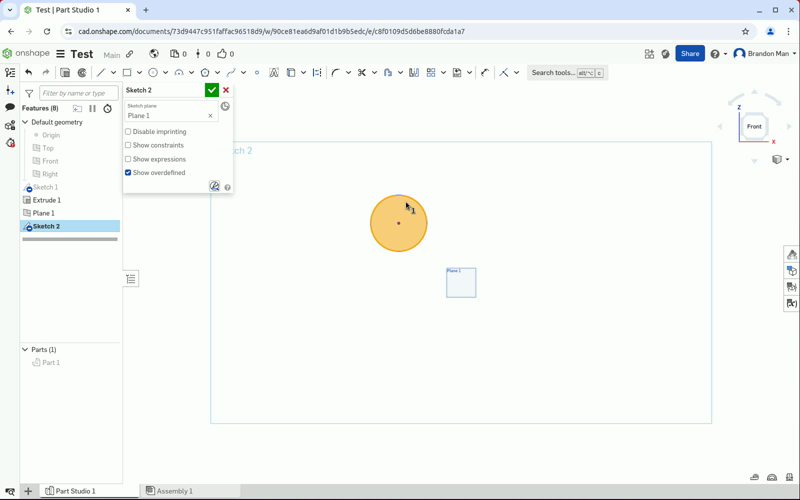
mouse_move(73, 352)
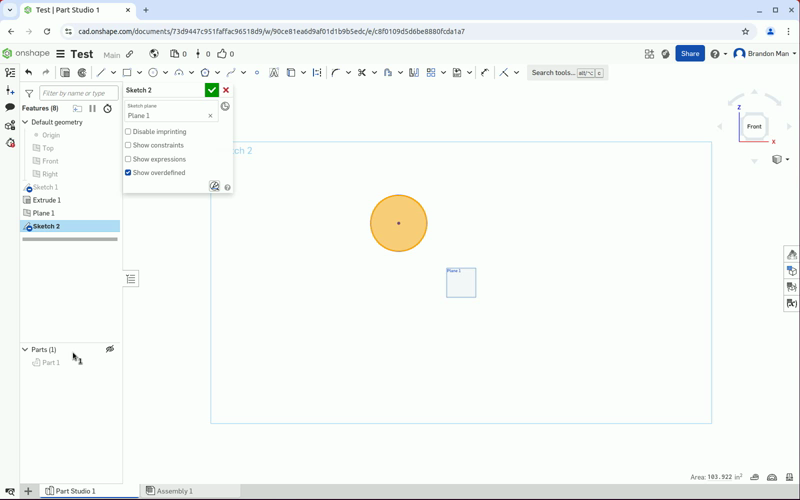
key(shift+y)
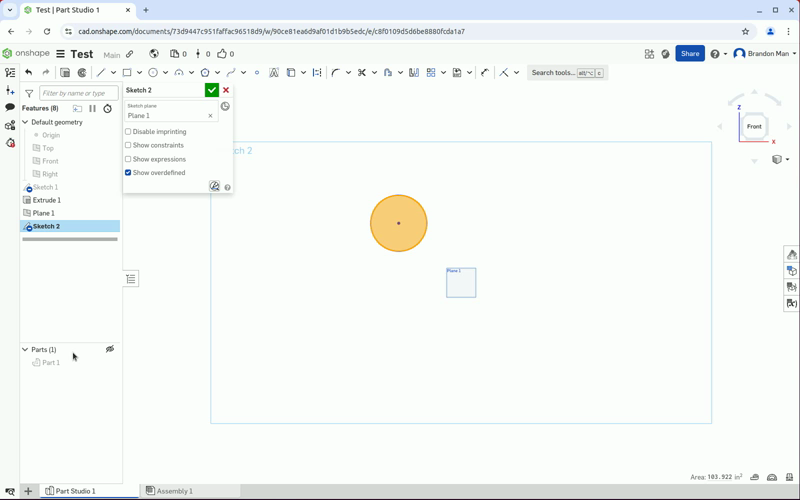
key(shift+e)
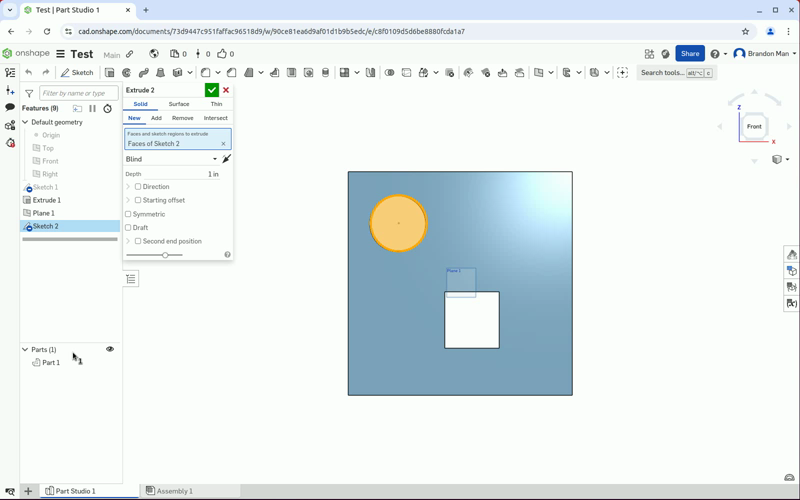
mouse_move(143, 106)
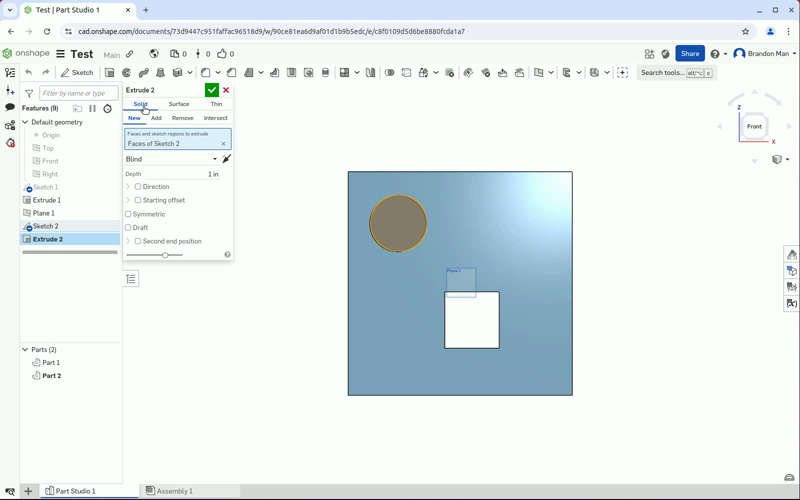
click(143, 106)
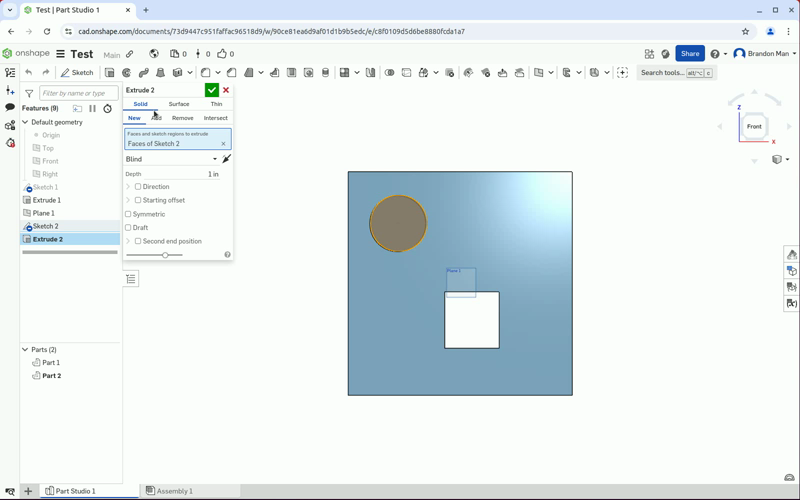
mouse_move(186, 120)
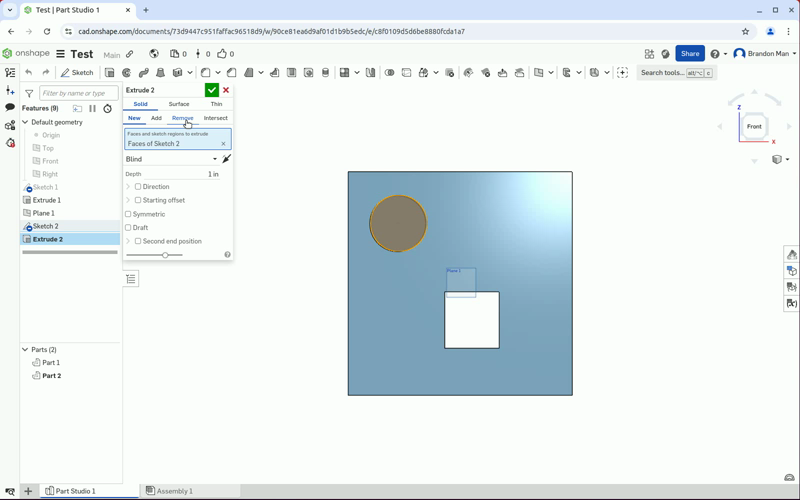
click(186, 120)
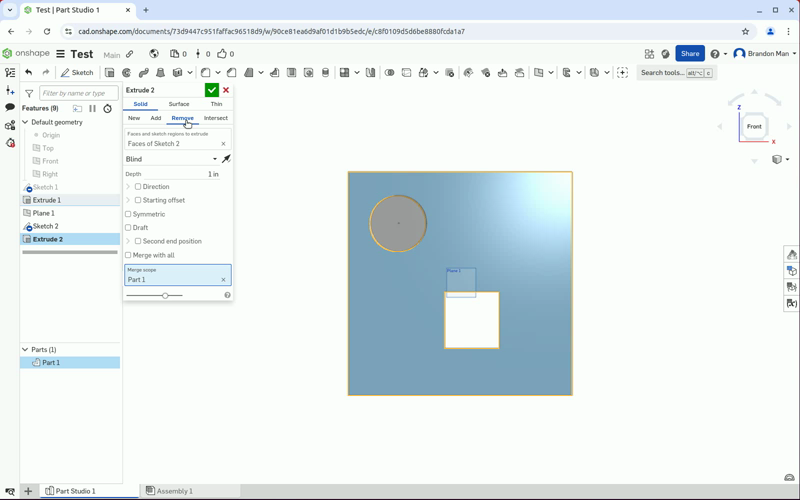
key(tab, 4)
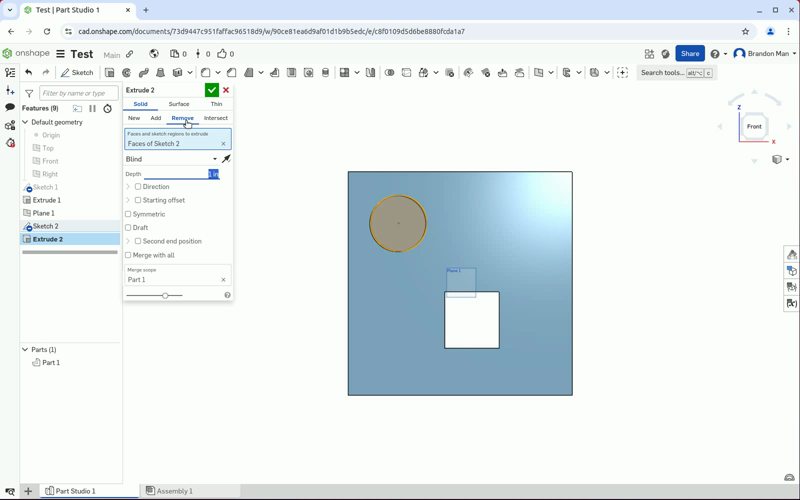
text(2.407)
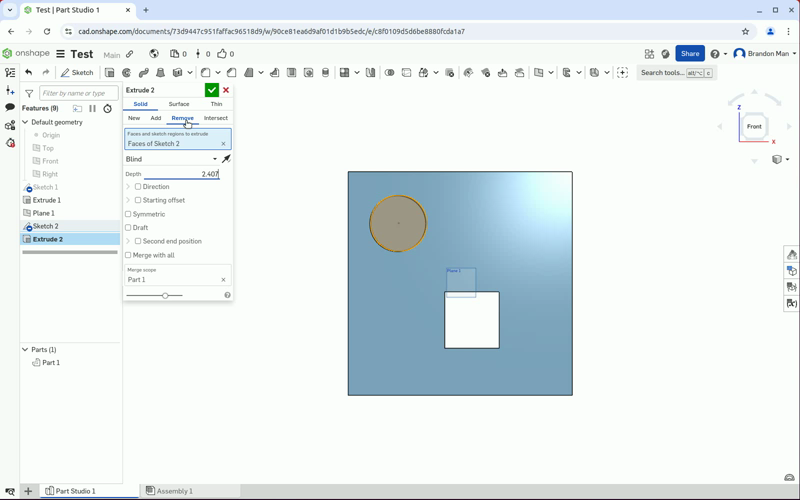
key(tab, 6)
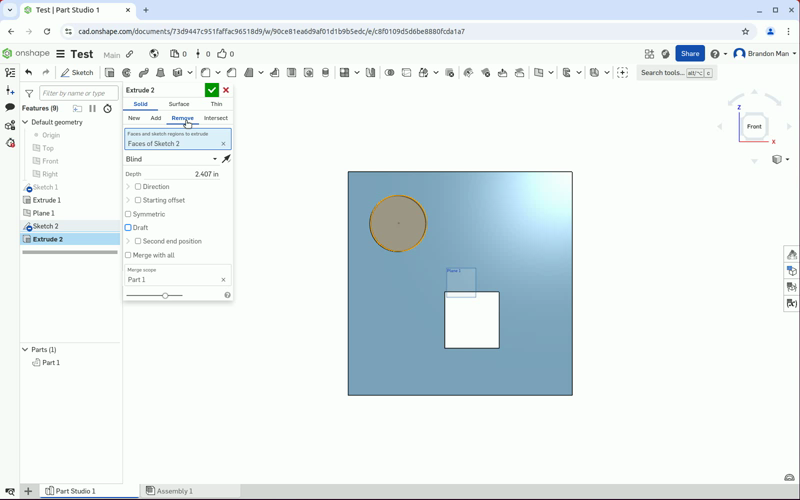
key(space)
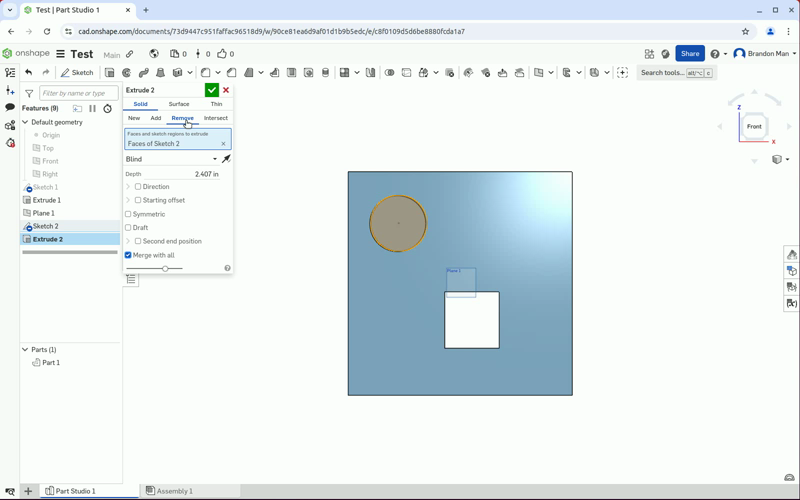
key(enter)
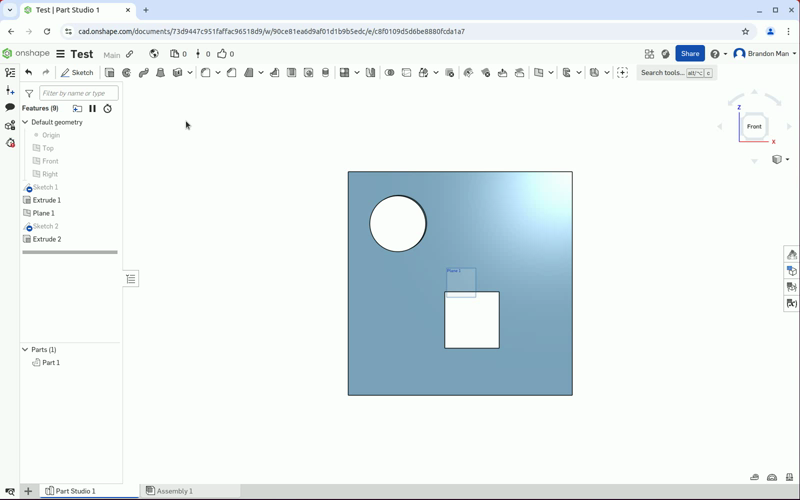
key(shift+h)
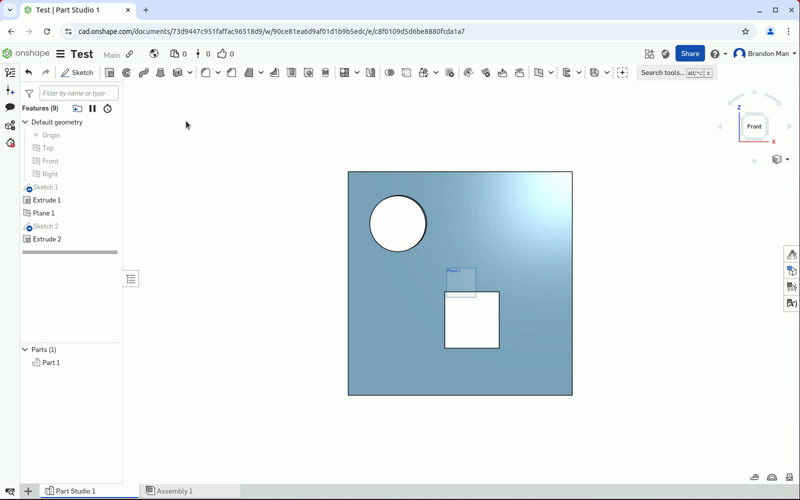
key(shift+h)
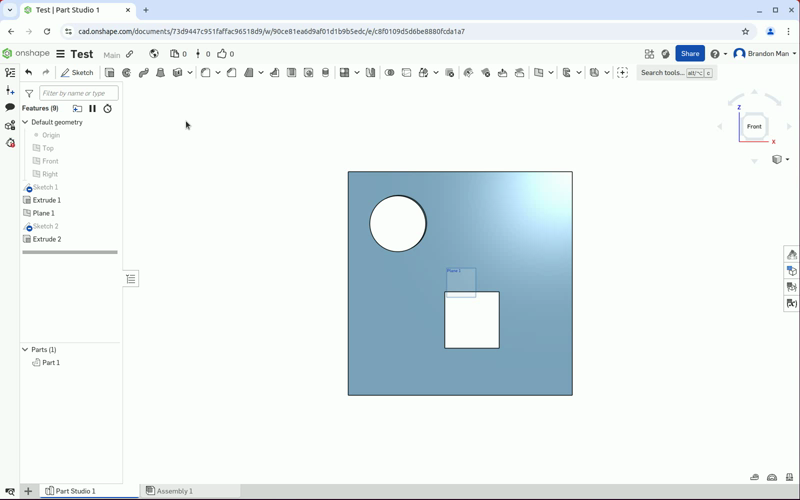
mouse_move(73, 189)
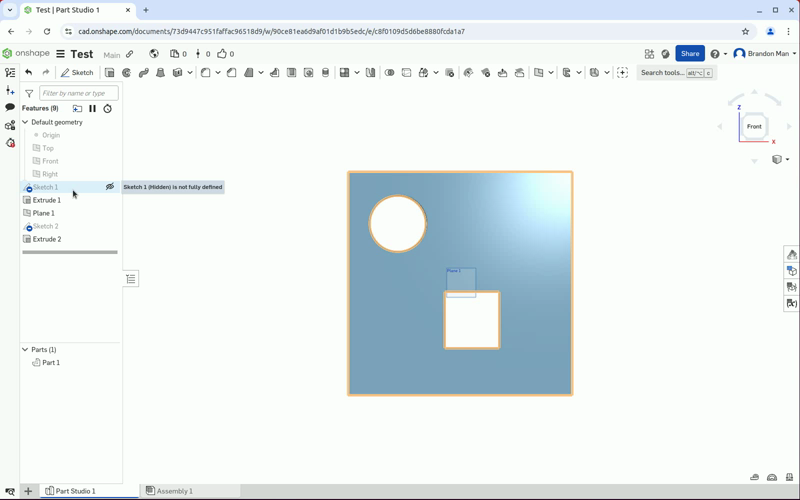
click(73, 189)
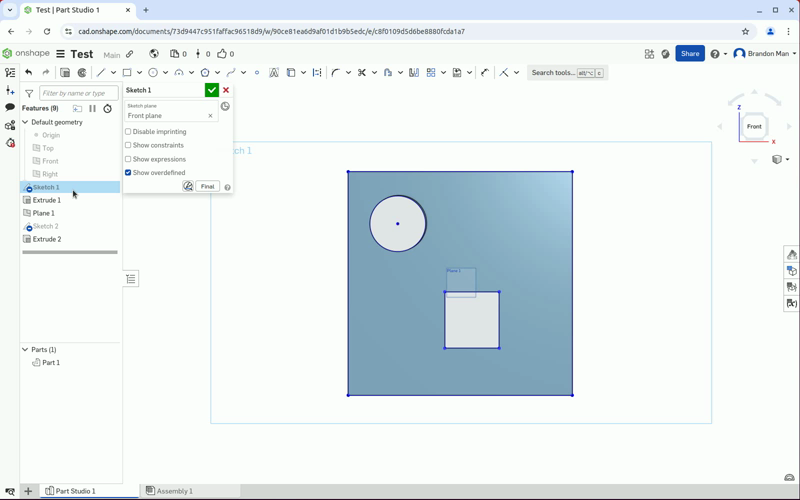
mouse_move(229, 92)
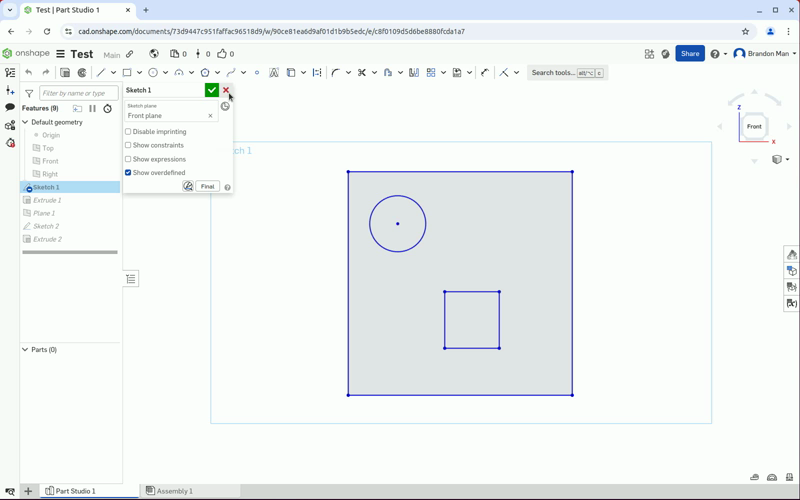
click(229, 92)
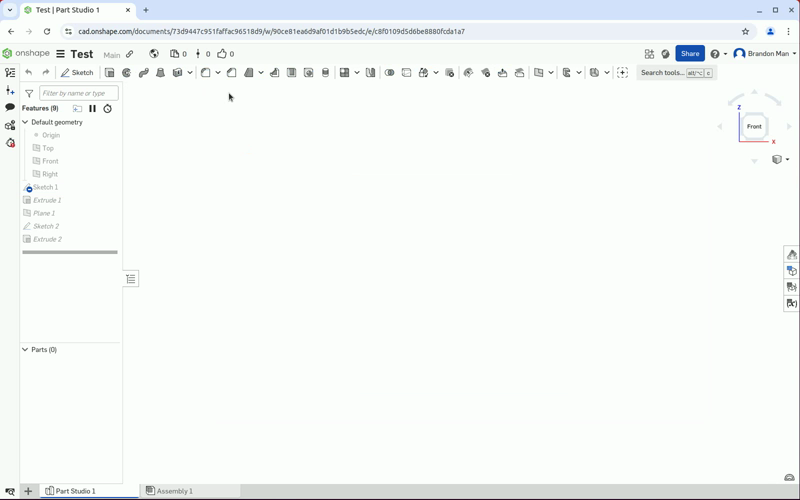
key(shift+s)
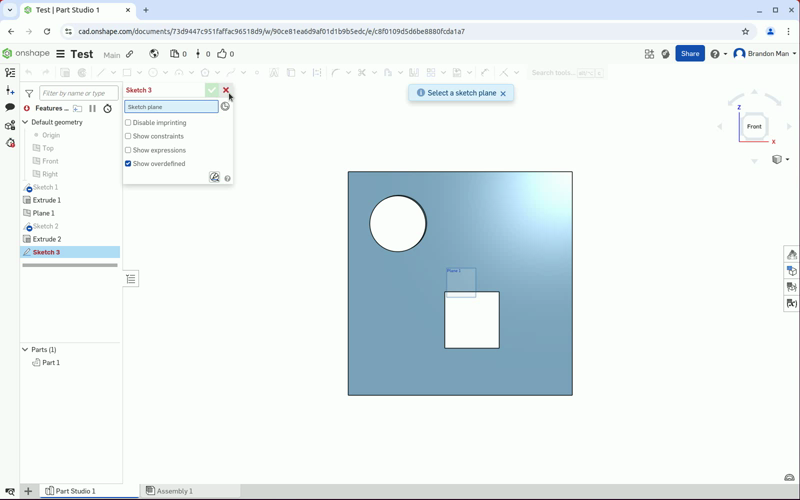
mouse_move(73, 215)
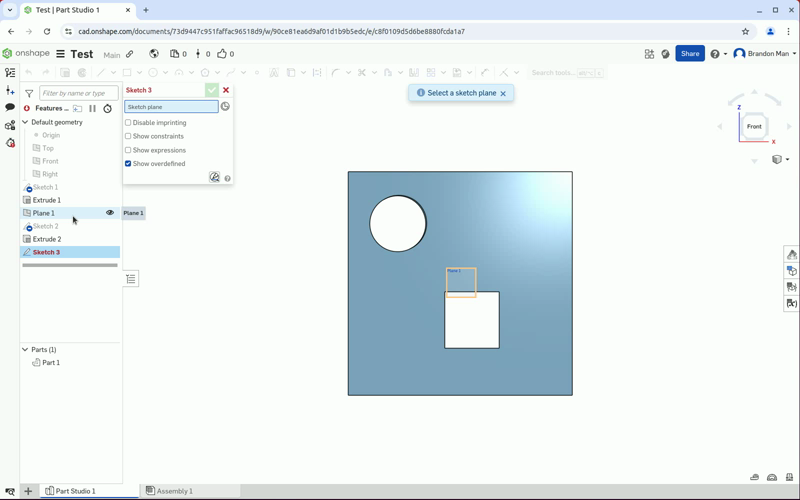
click(73, 215)
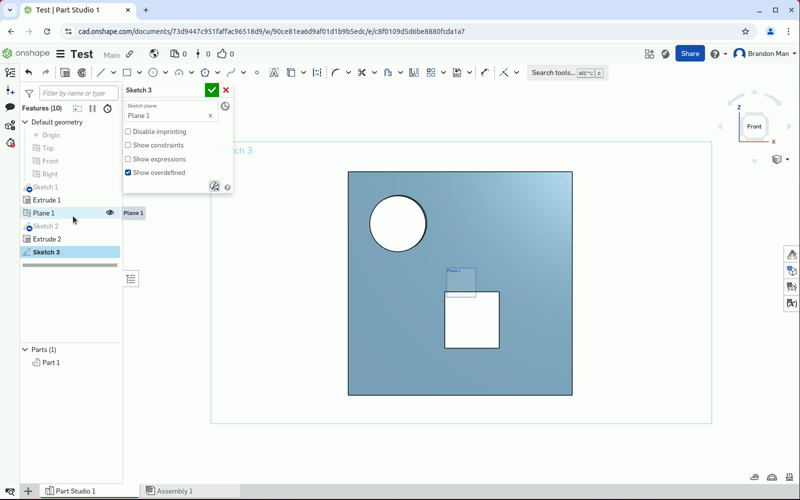
mouse_move(73, 352)
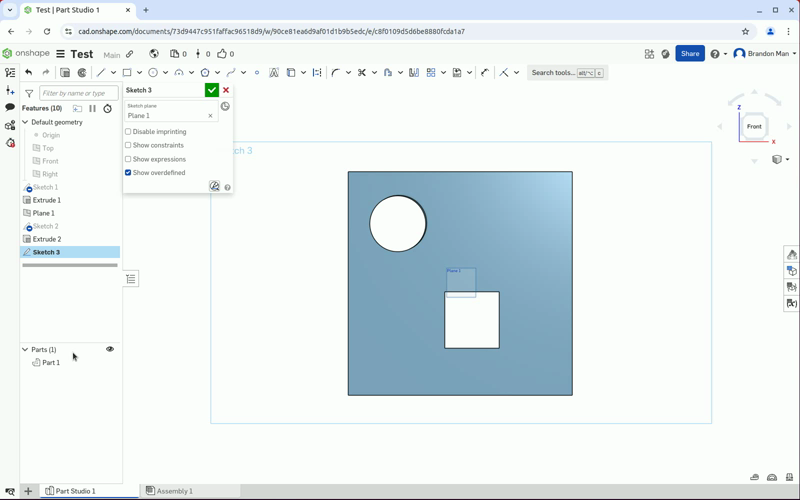
key(y)
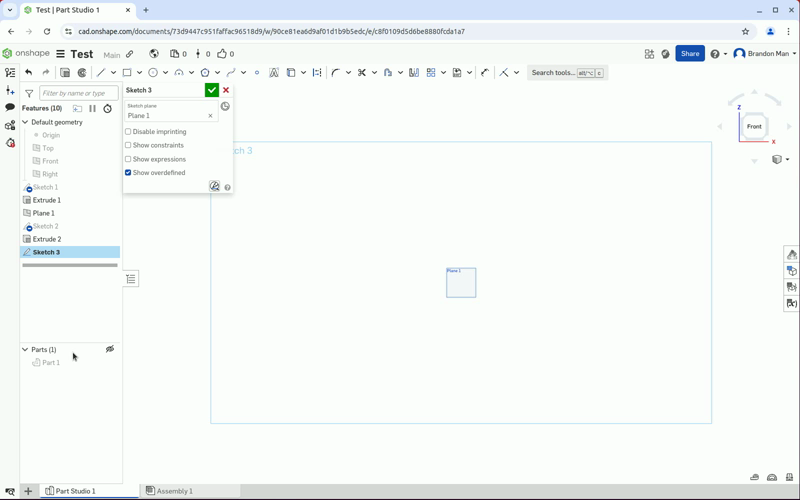
key(c)
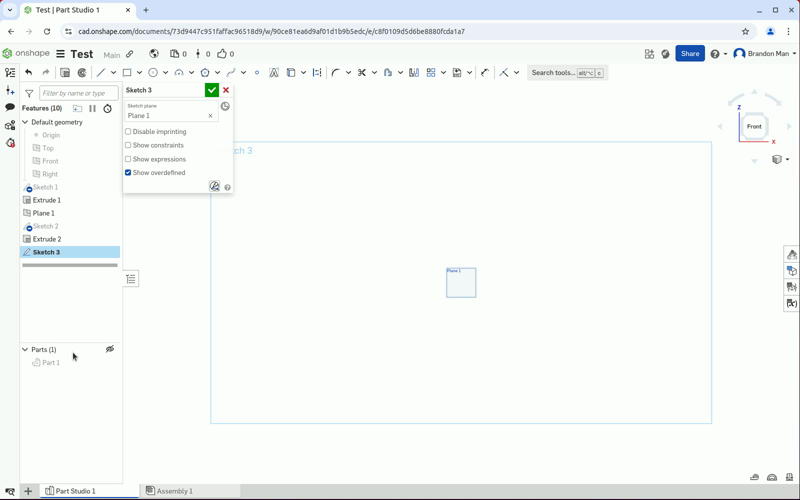
key_down(shift)
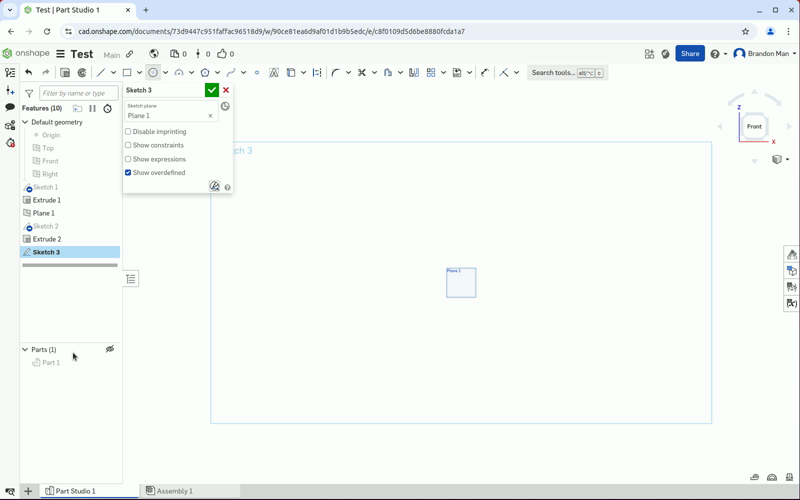
mouse_move(398, 223)
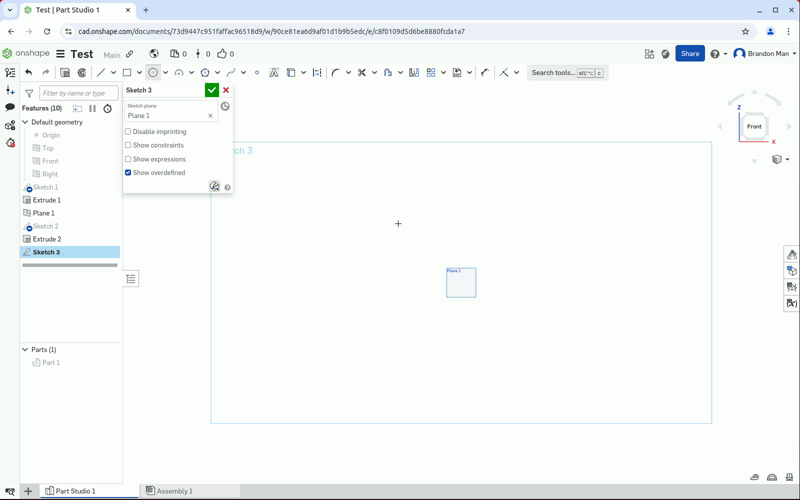
click(398, 223)
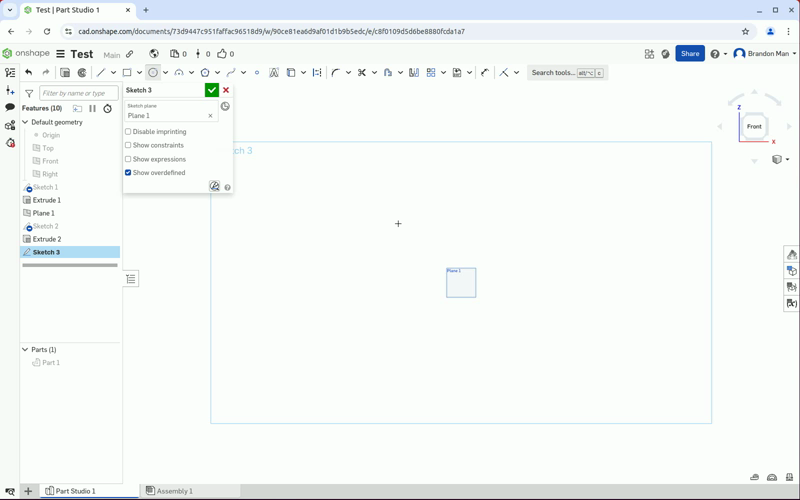
key_up(shift)
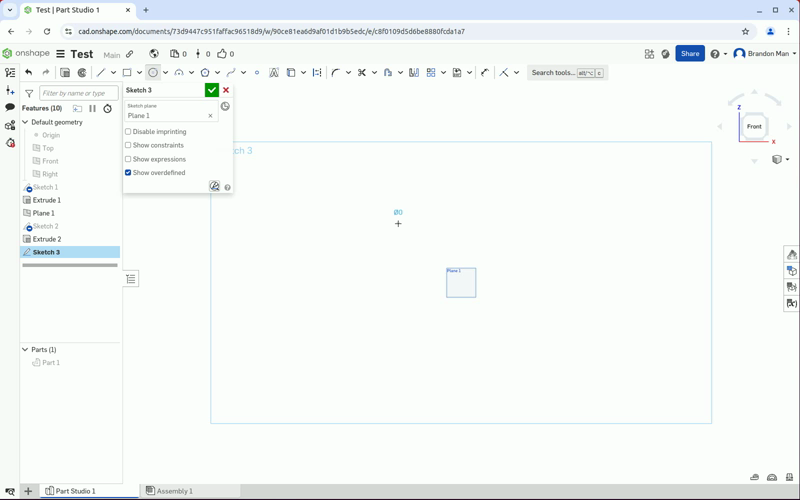
mouse_move(440, 223)
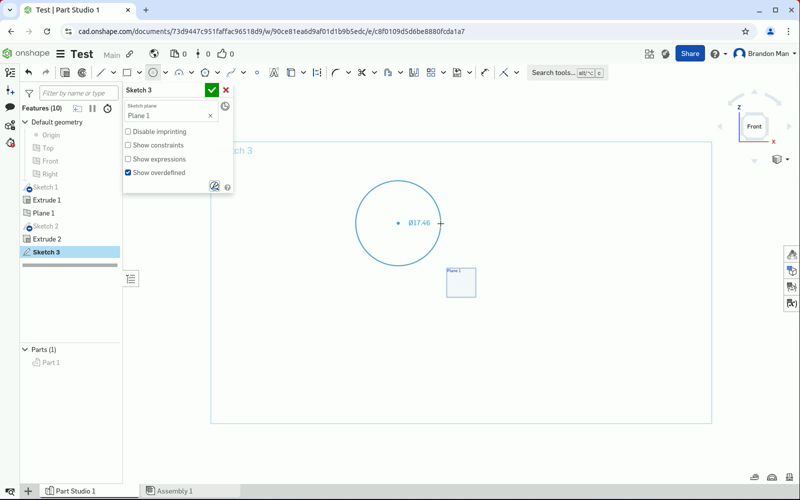
click(440, 223)
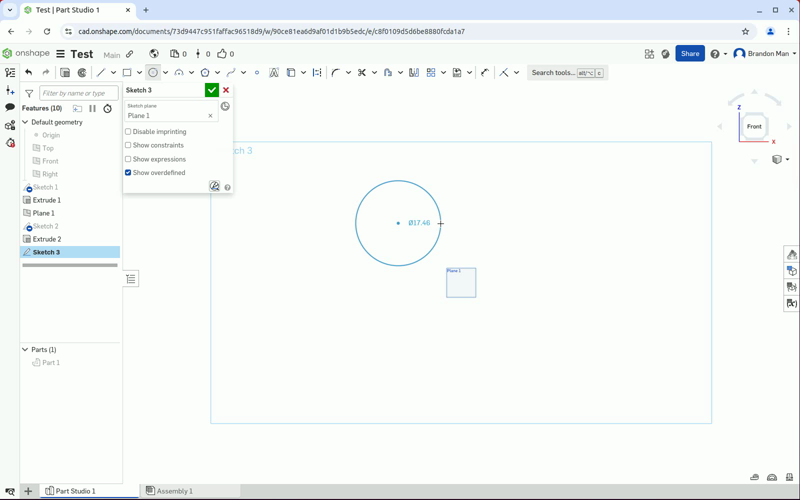
key(esc)
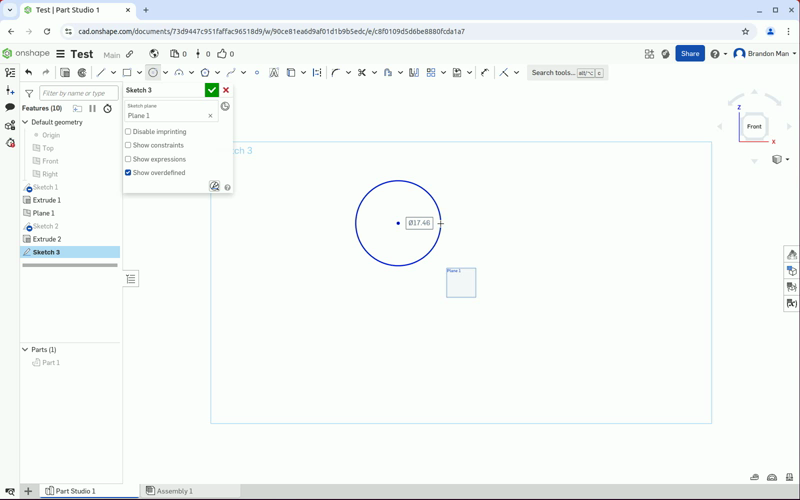
key(c)
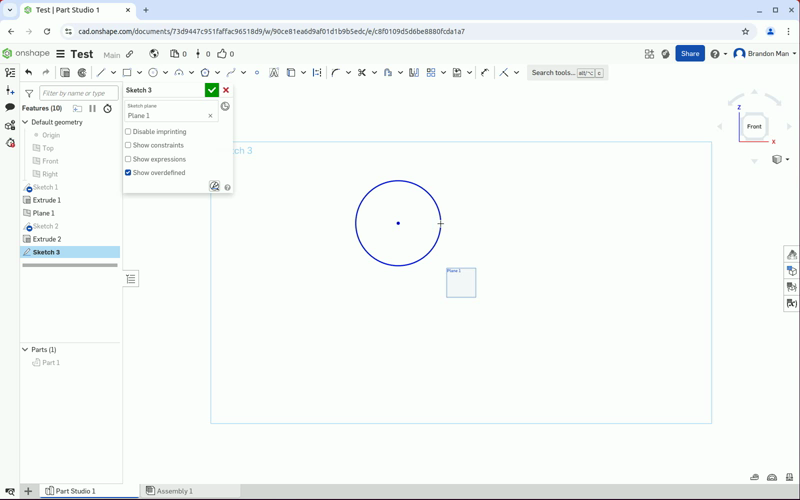
key_down(shift)
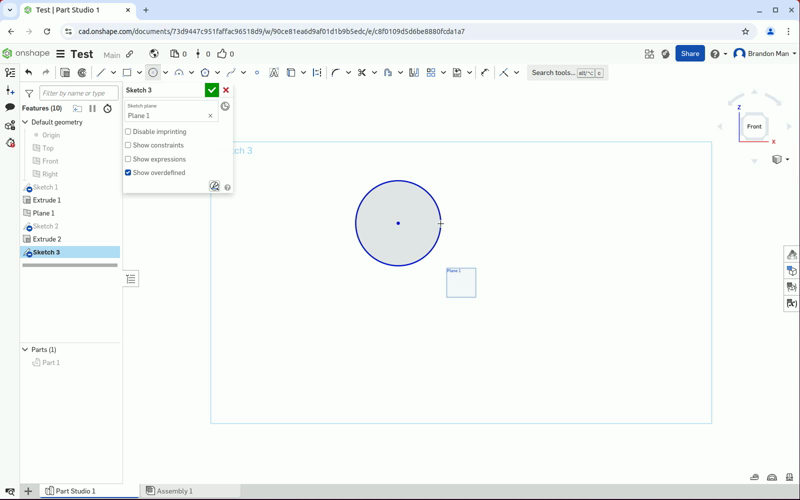
mouse_move(398, 223)
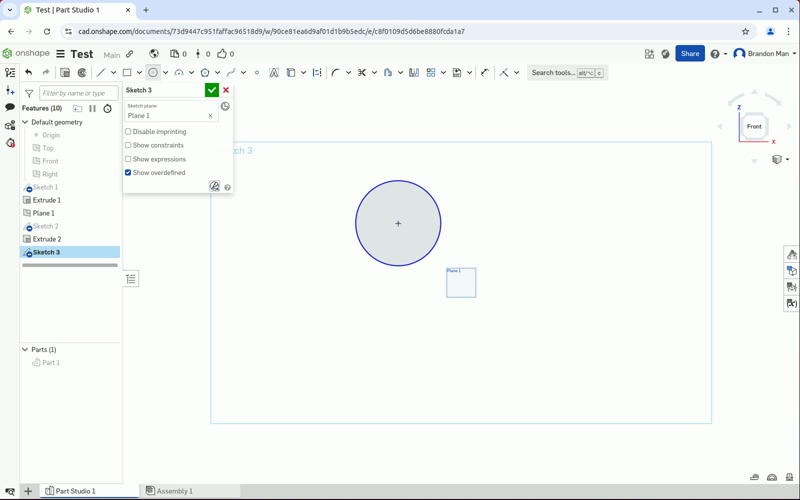
click(398, 223)
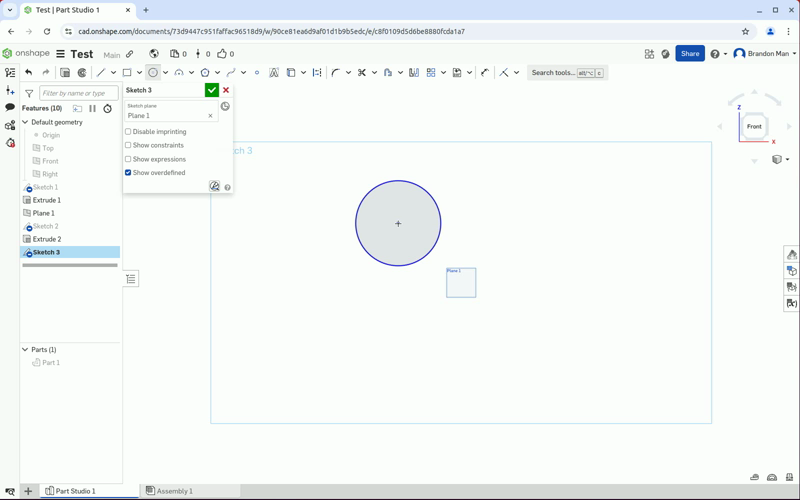
key_up(shift)
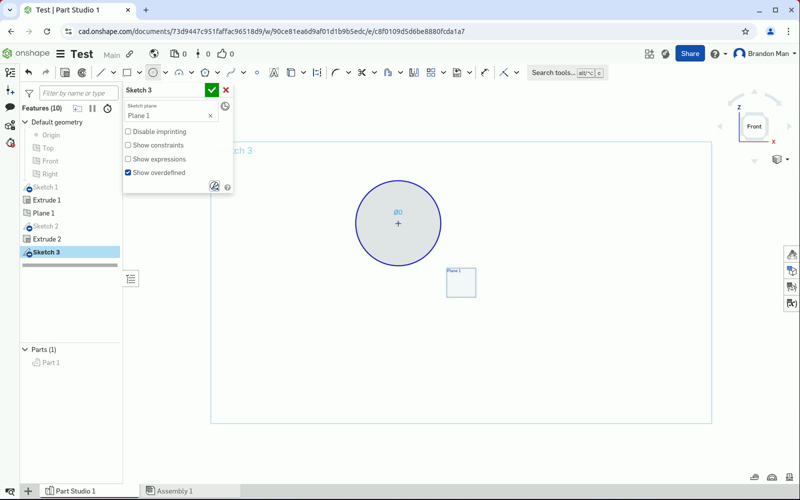
mouse_move(425, 223)
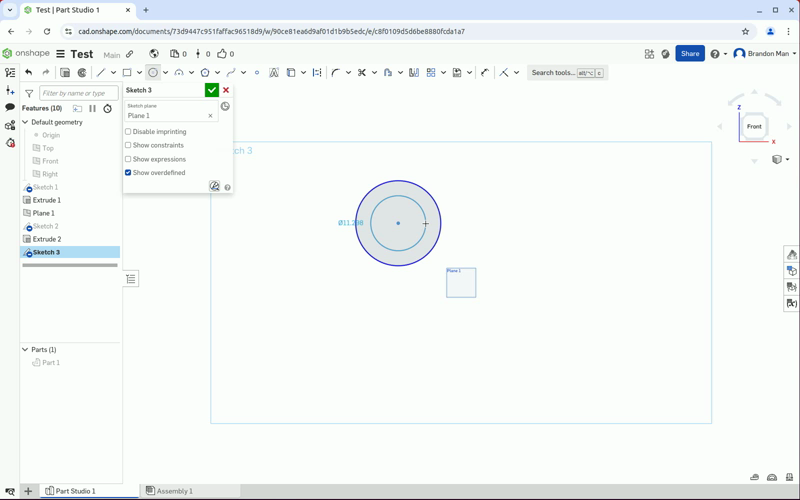
click(425, 223)
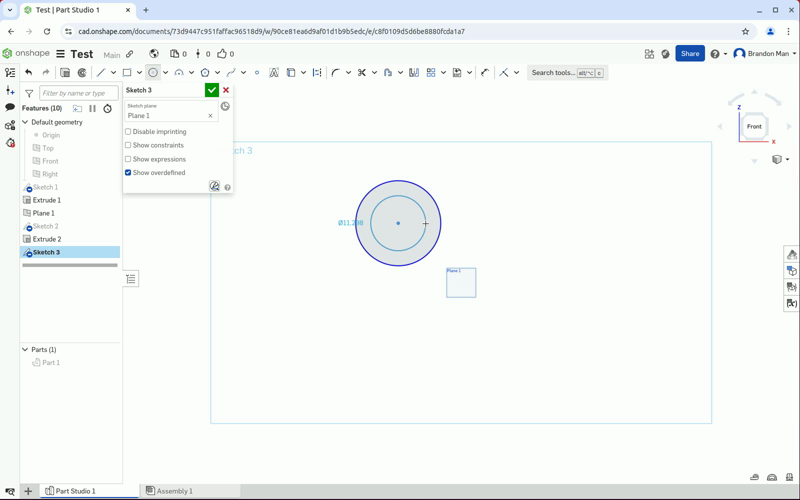
key(esc)
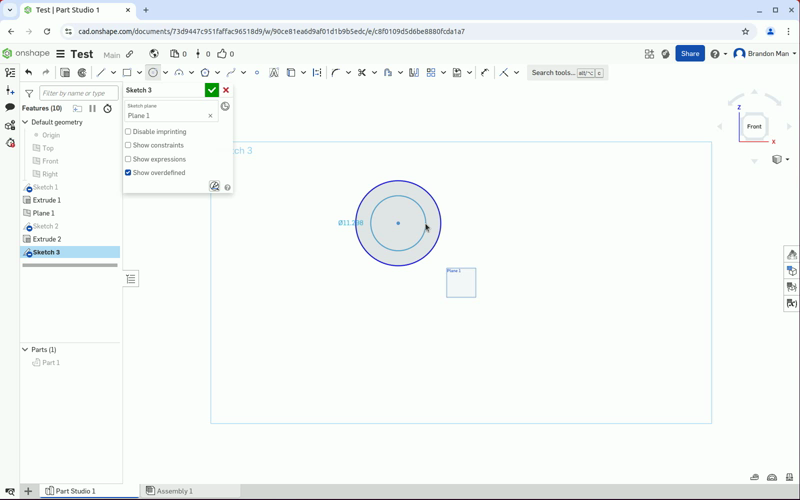
mouse_move(364, 243)
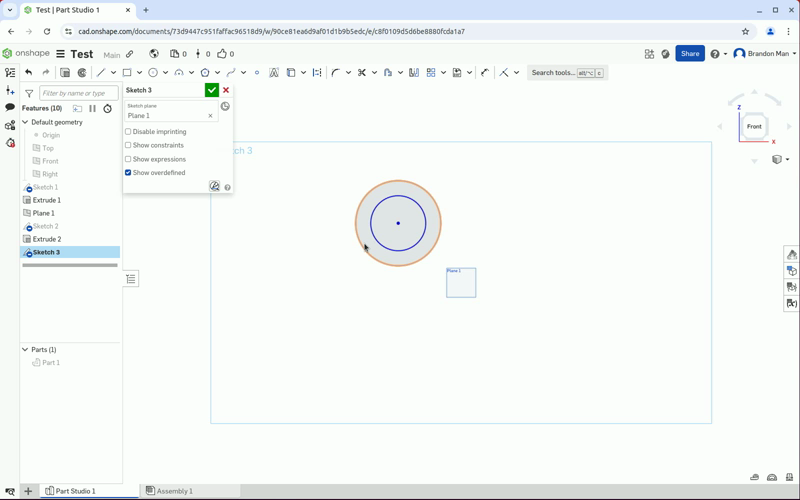
click(364, 243)
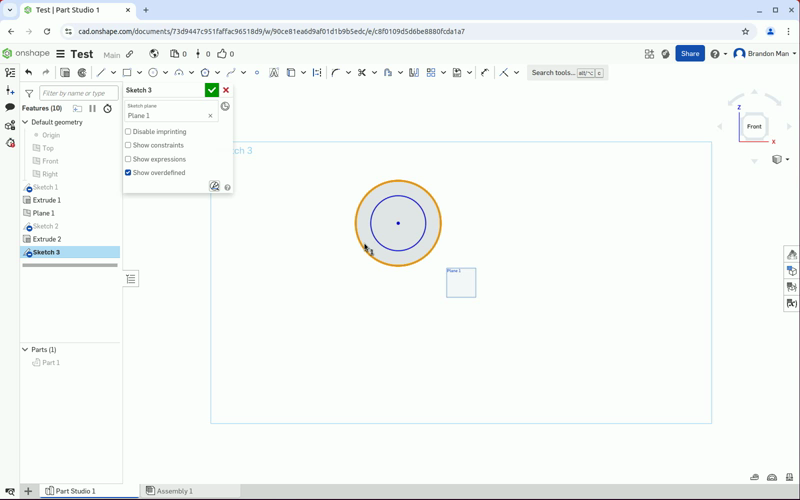
mouse_move(73, 352)
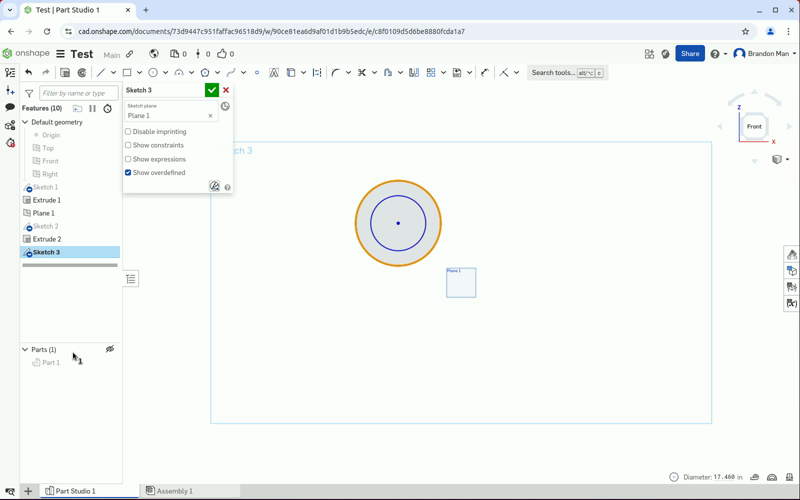
key(shift+y)
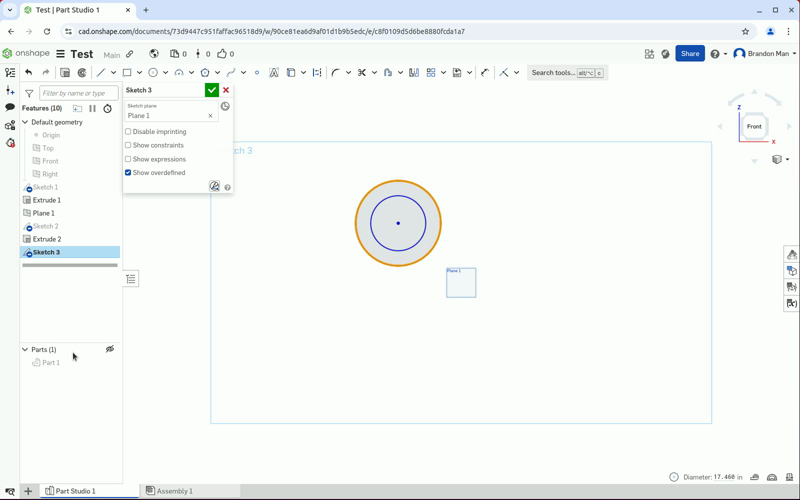
key(shift+e)
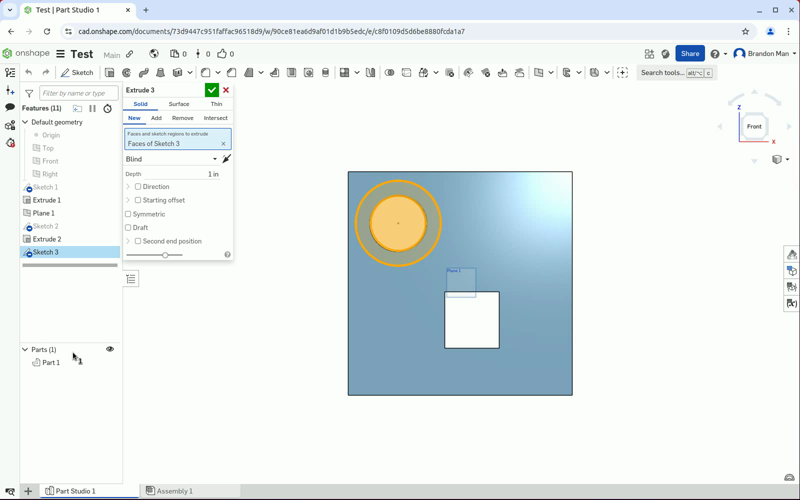
mouse_move(143, 106)
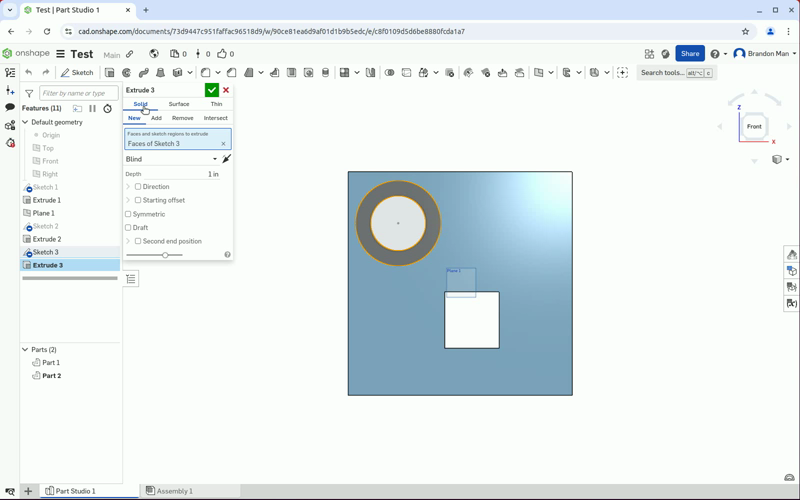
click(143, 106)
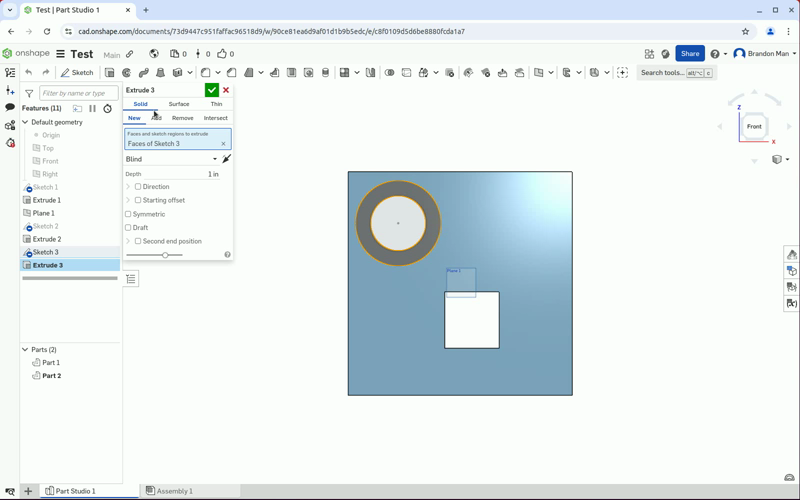
mouse_move(186, 120)
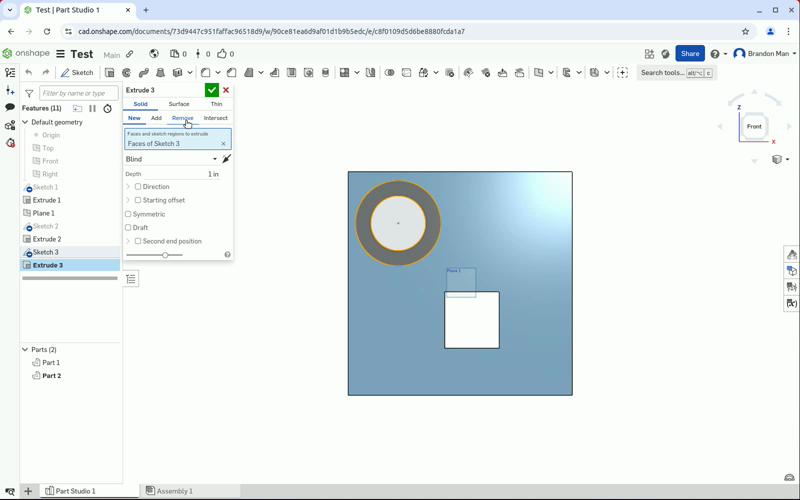
click(186, 120)
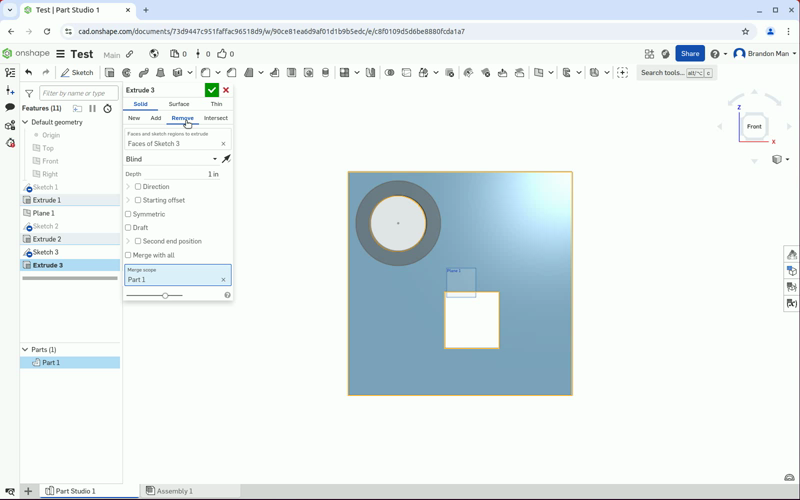
key(tab, 4)
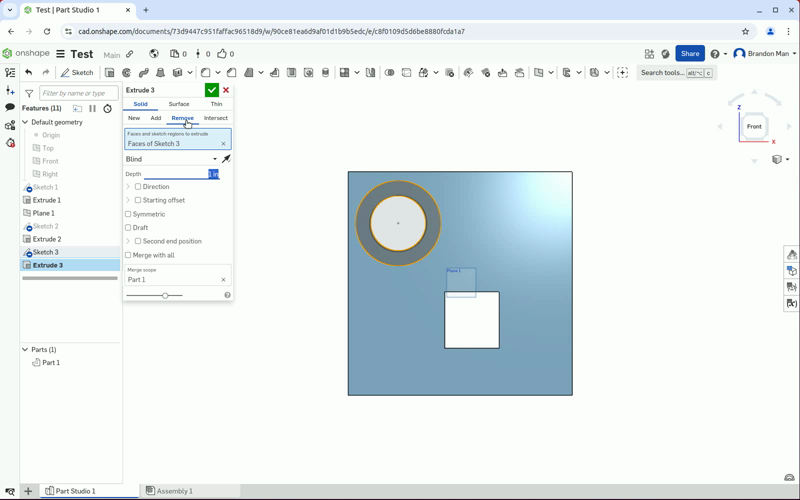
text(2.407)
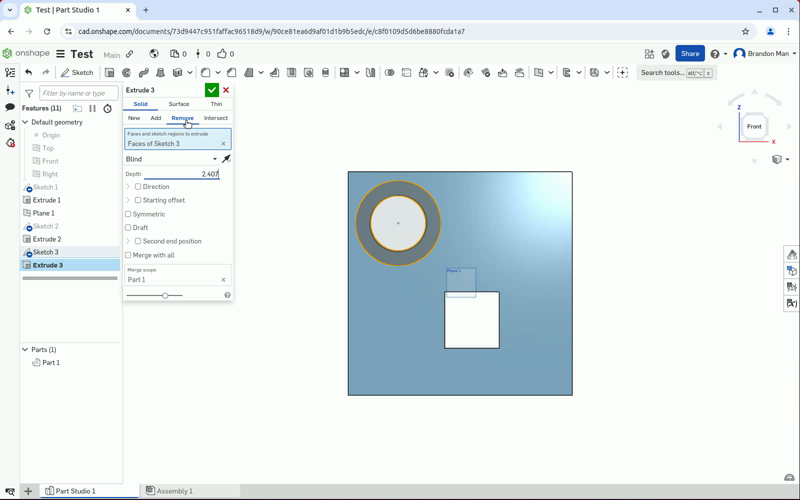
key(tab, 6)
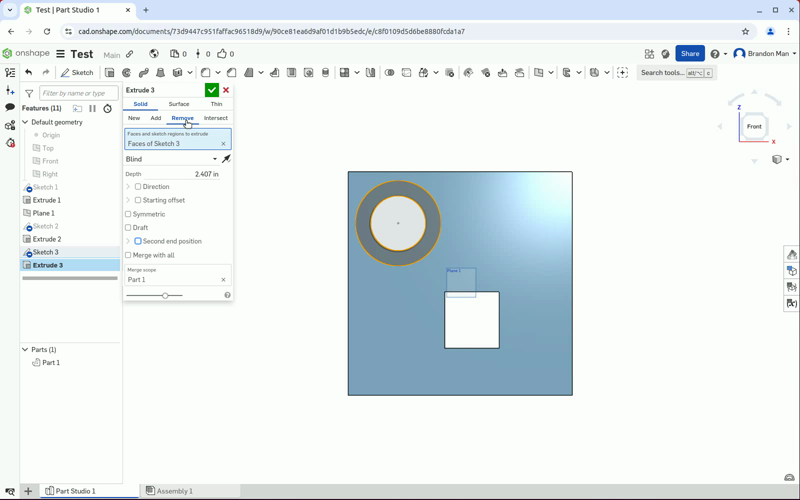
key(space)
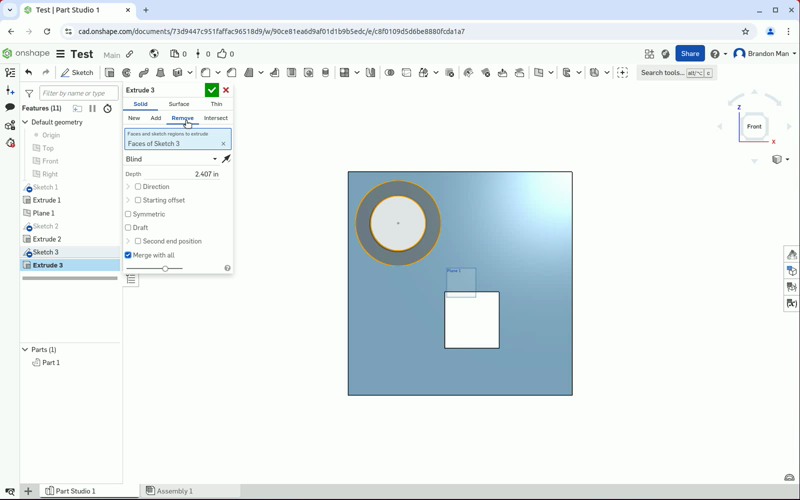
key(enter)
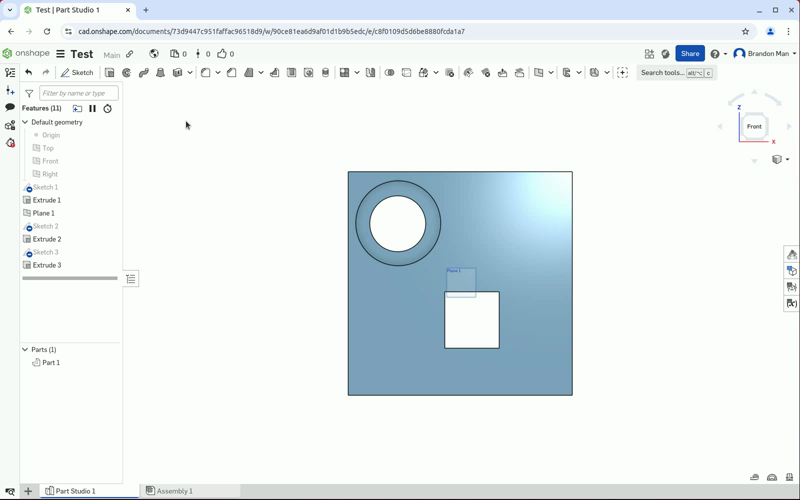
key(shift+h)
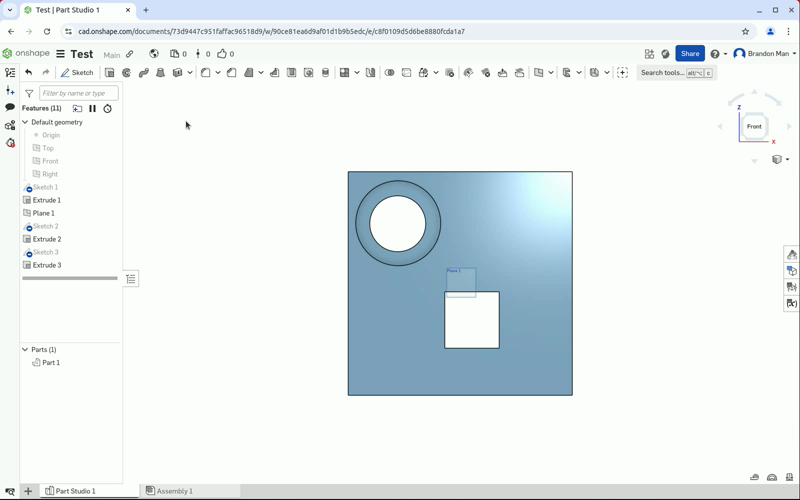
key(shift+h)
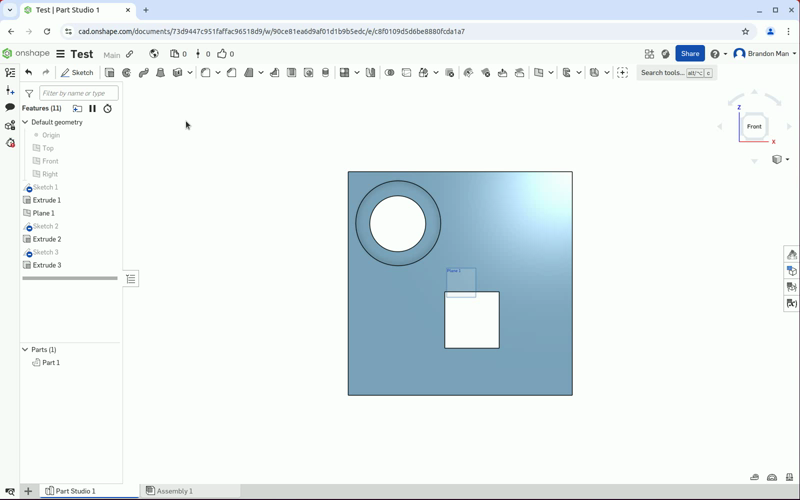
mouse_move(73, 189)
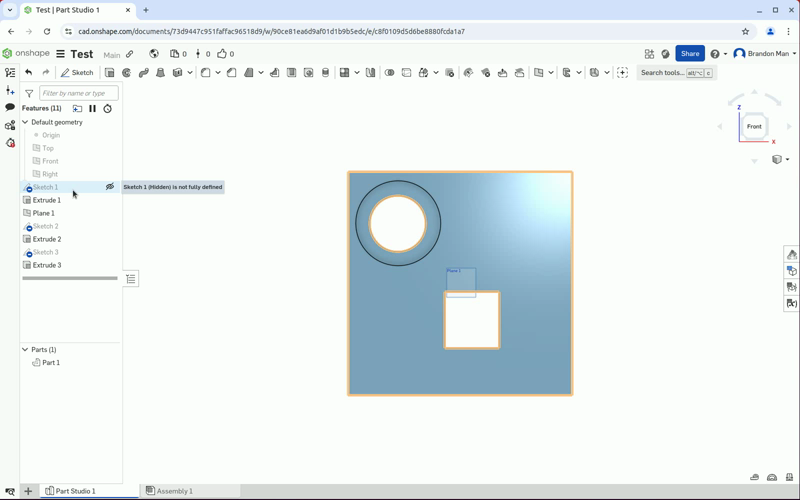
click(73, 189)
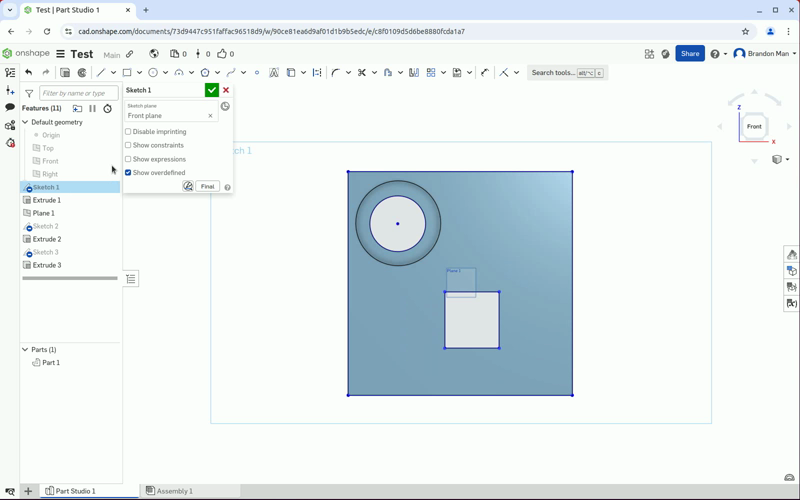
mouse_move(229, 92)
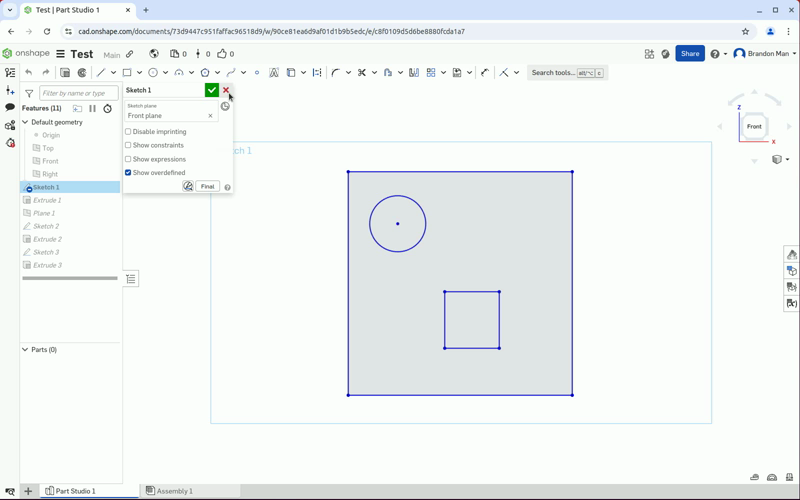
click(229, 92)
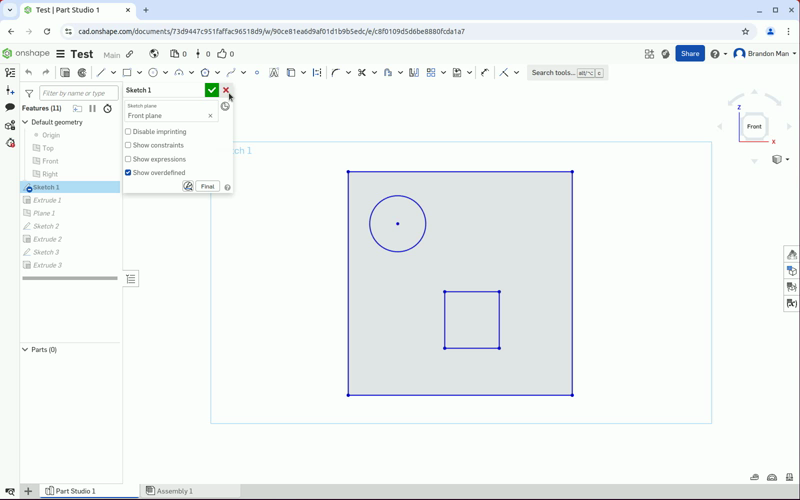
key(shift+s)
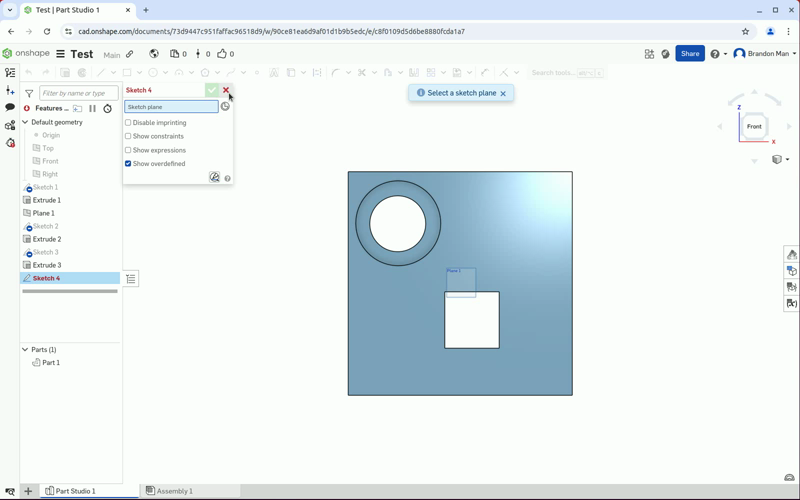
mouse_move(73, 163)
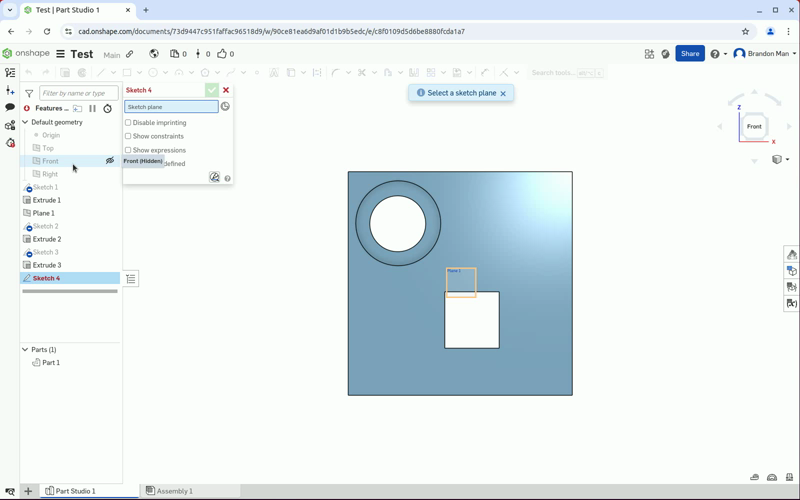
click(73, 163)
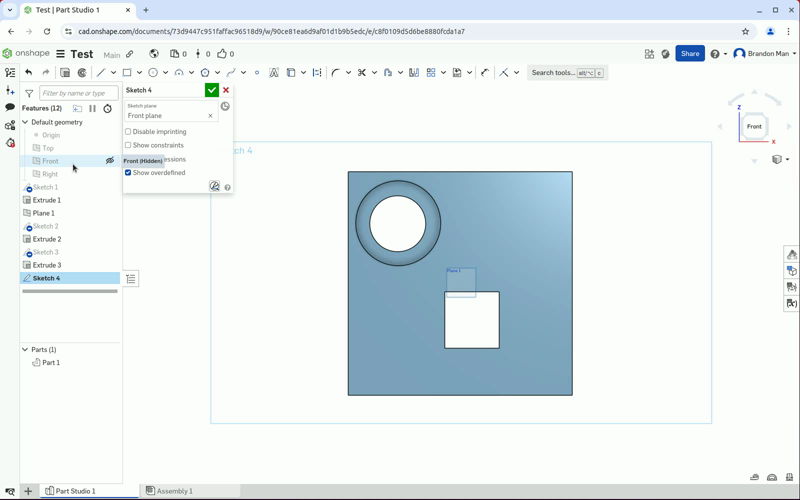
mouse_move(73, 352)
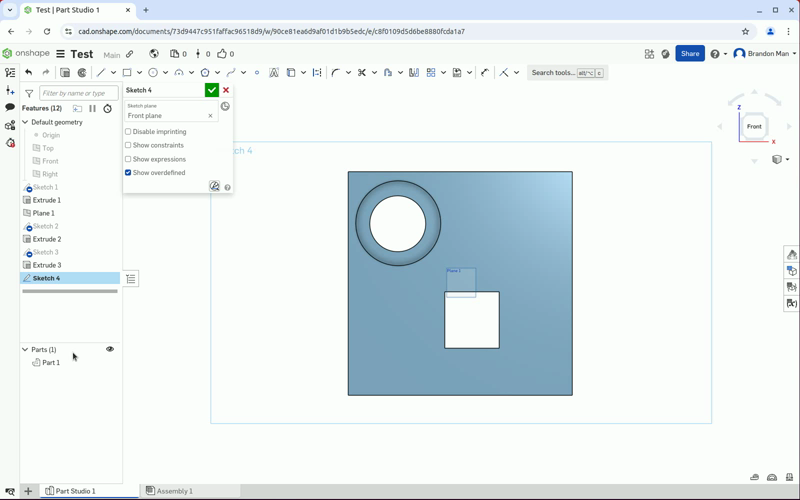
key(y)
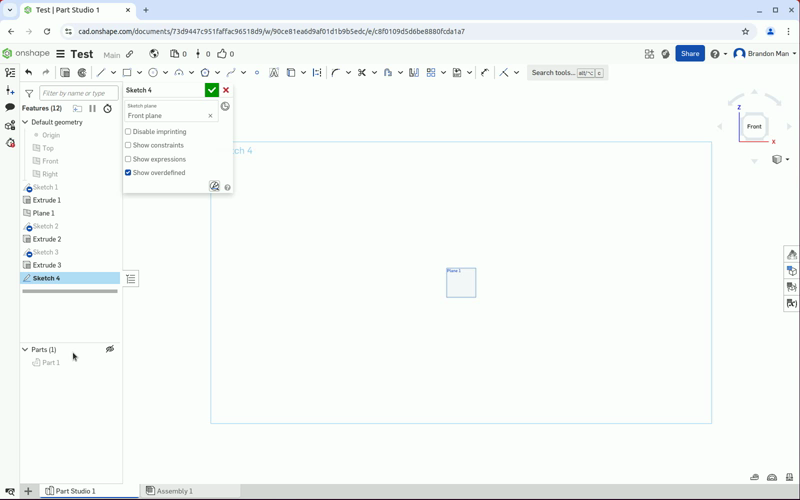
key(l)
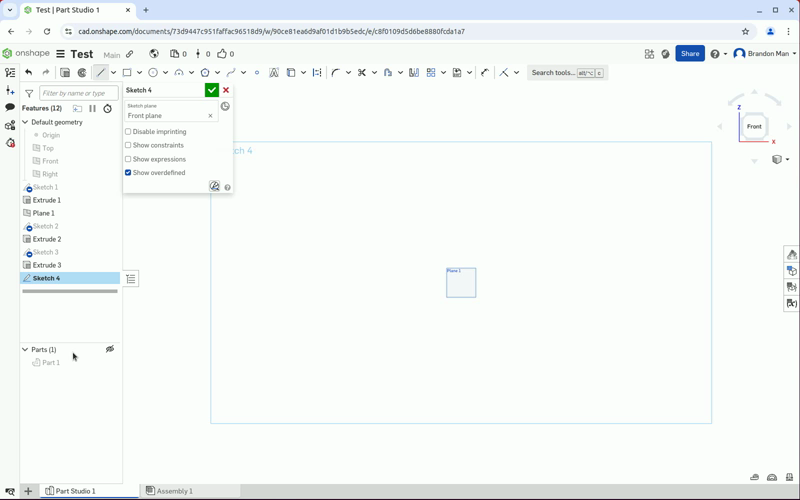
key_down(shift)
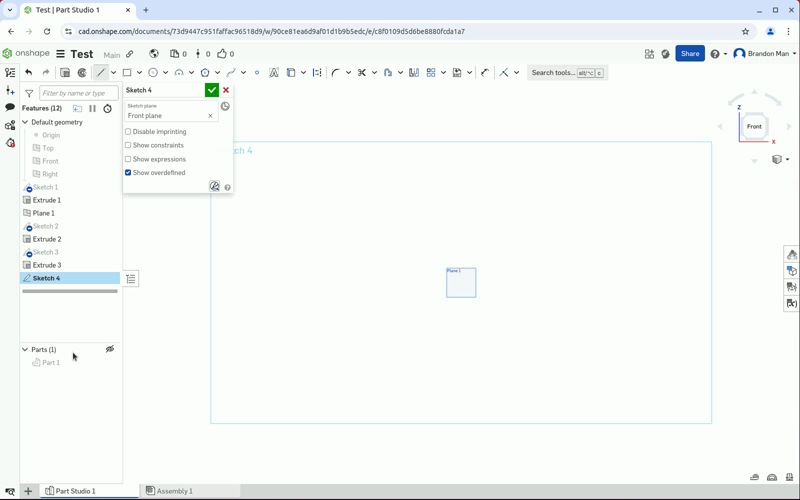
mouse_move(348, 395)
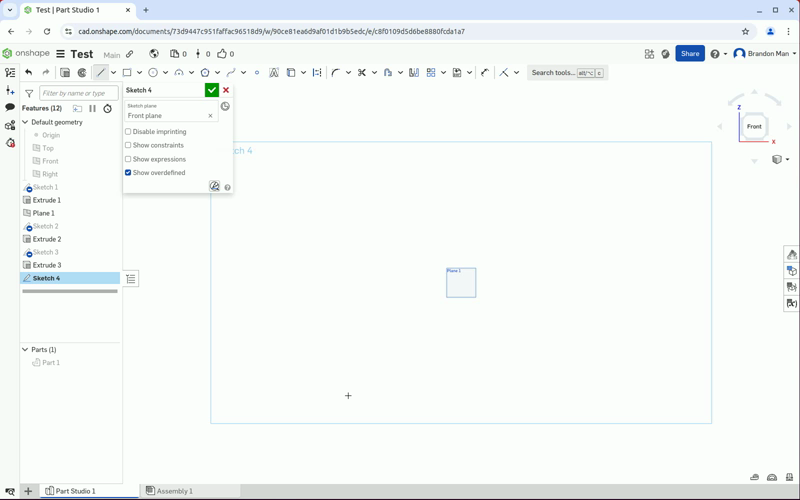
click(348, 395)
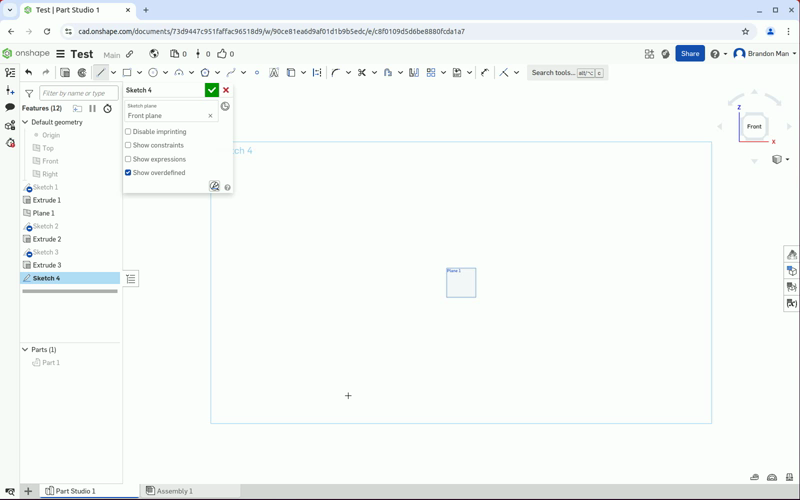
key_up(shift)
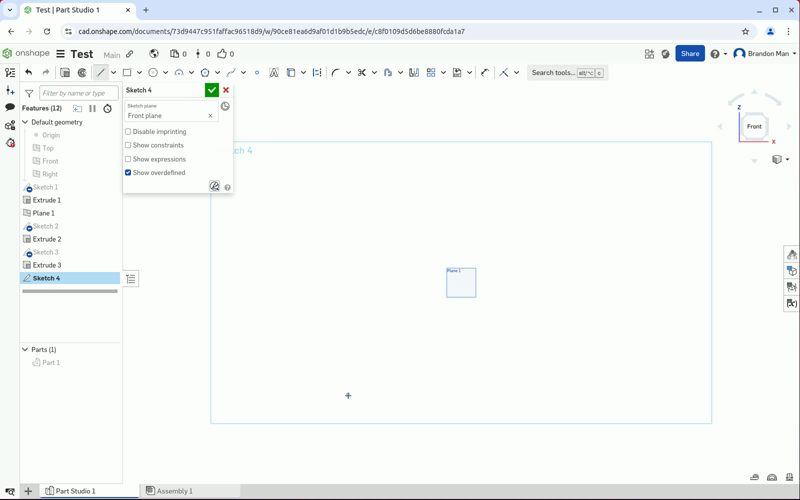
key_down(shift)
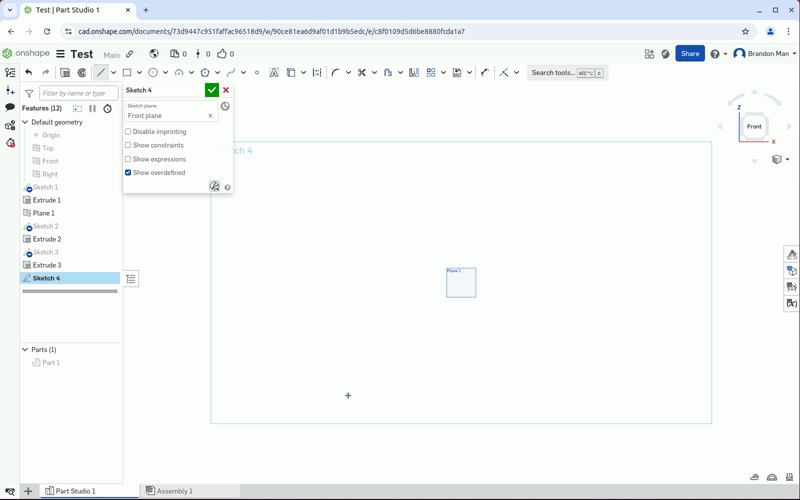
mouse_move(572, 395)
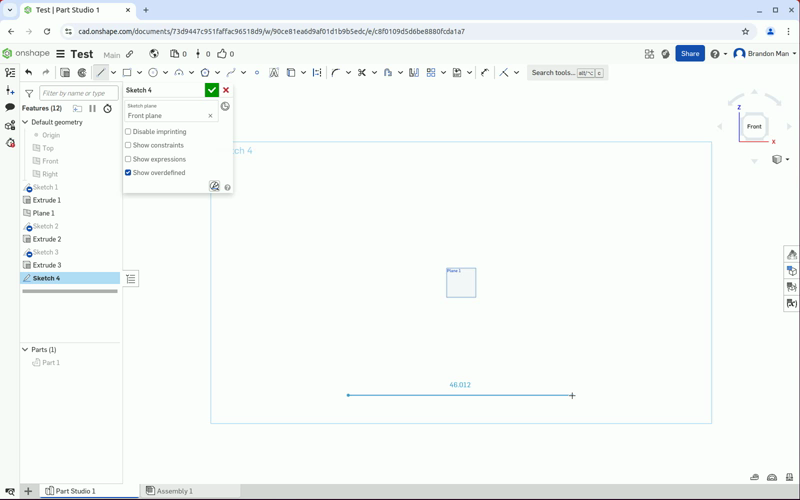
click(572, 395)
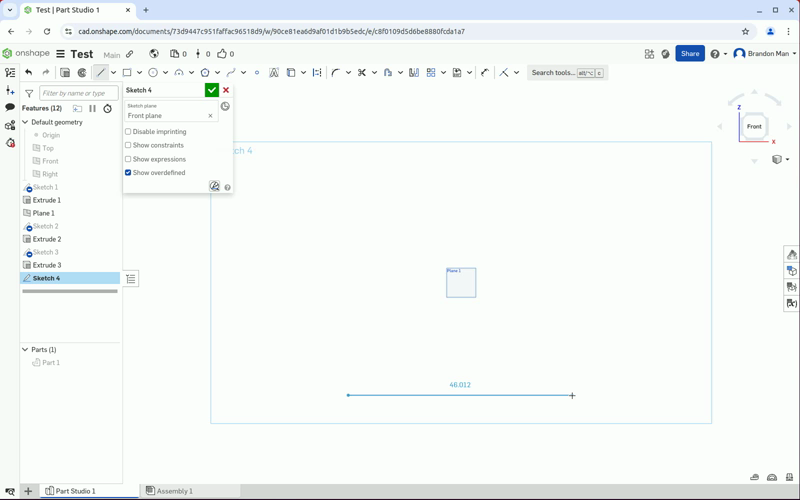
key_up(shift)
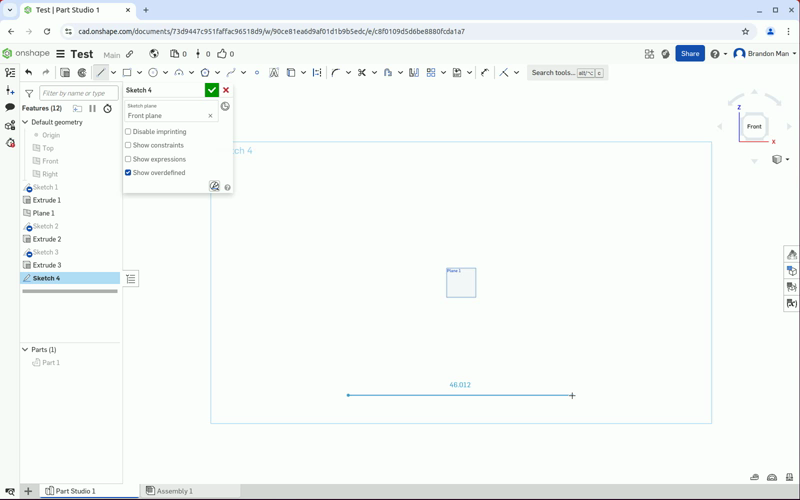
key_down(shift)
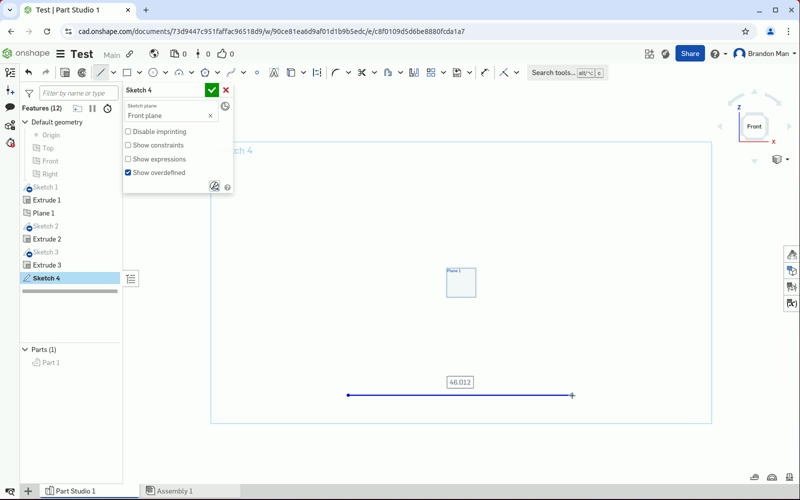
mouse_move(572, 171)
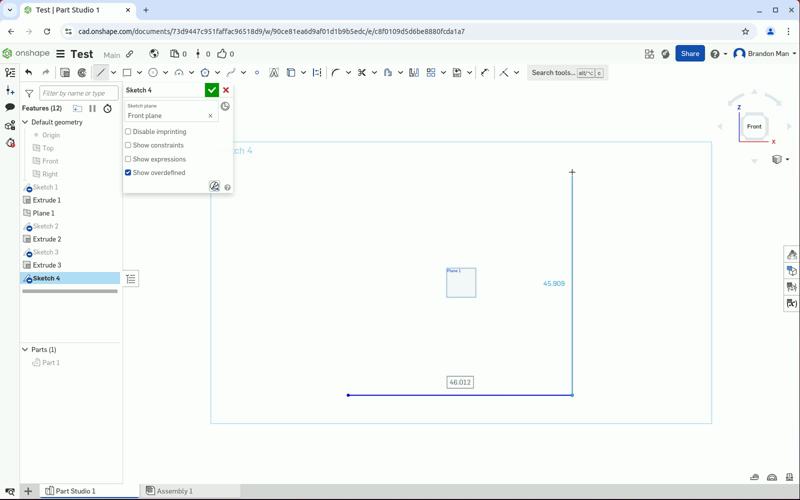
click(572, 171)
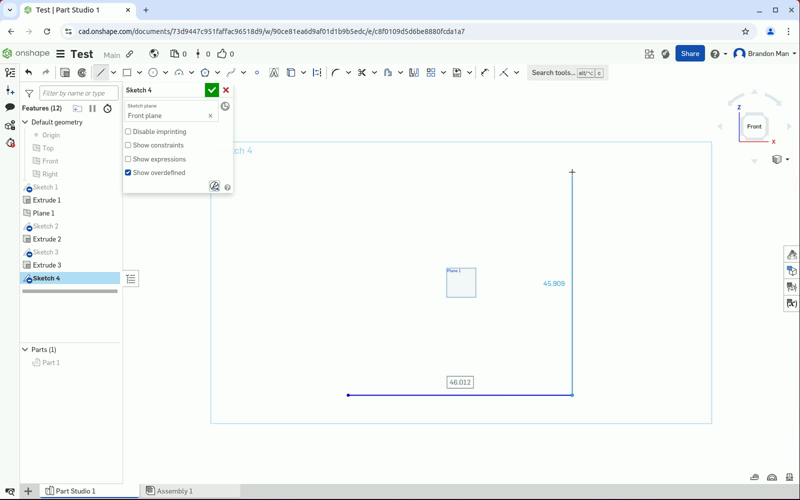
key_up(shift)
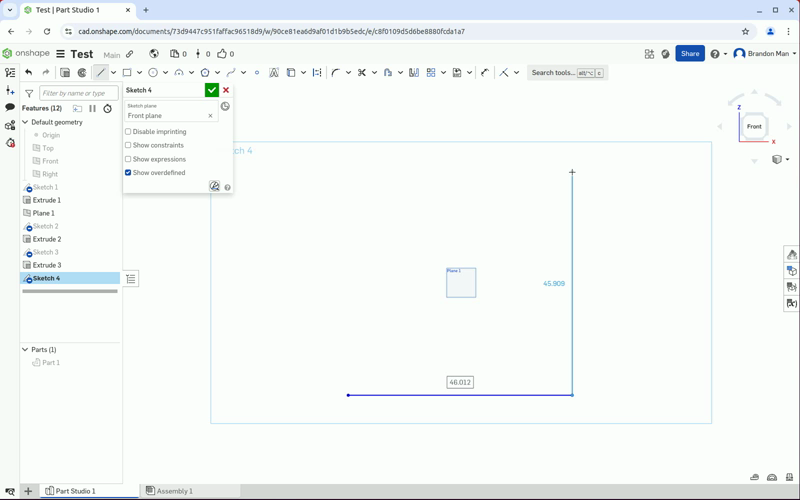
key_down(shift)
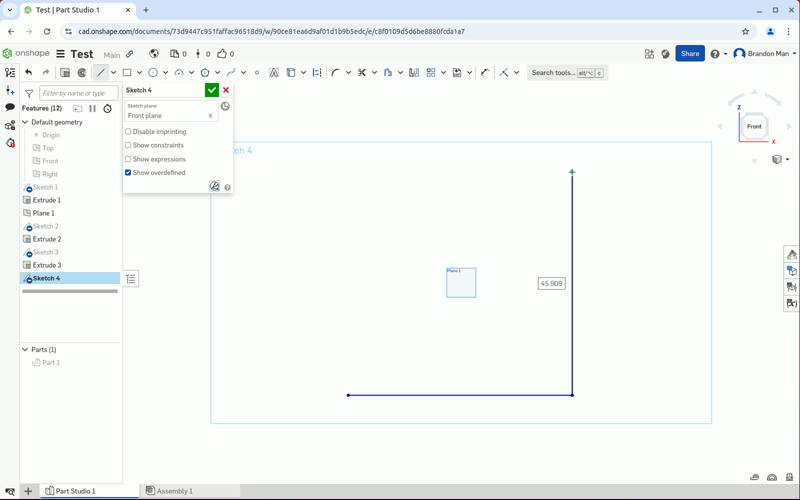
mouse_move(348, 171)
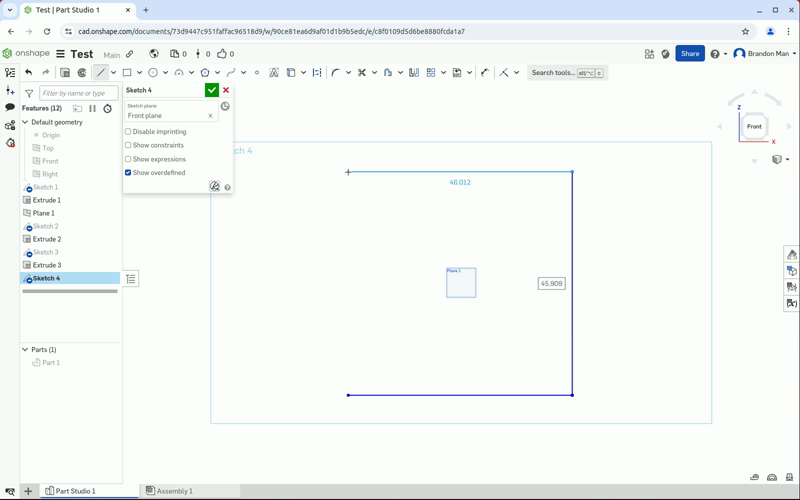
click(348, 171)
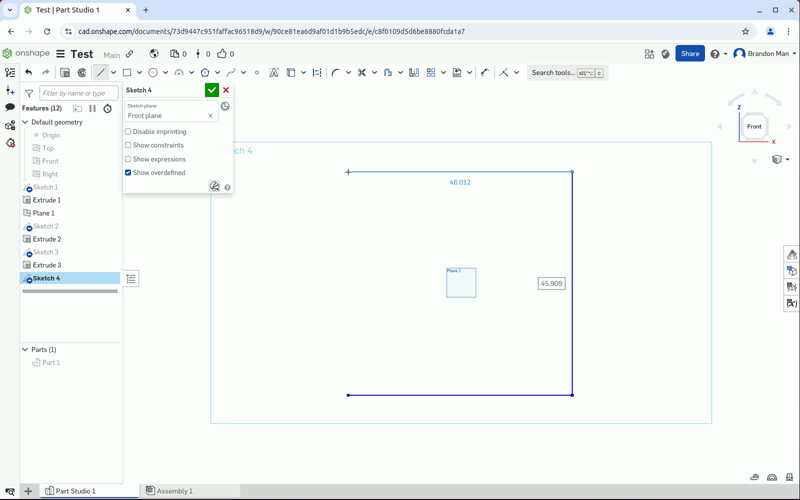
key_up(shift)
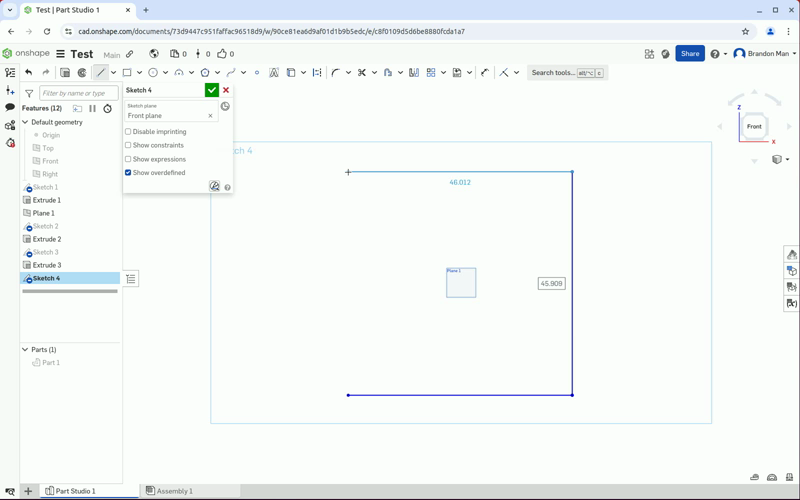
key_down(shift)
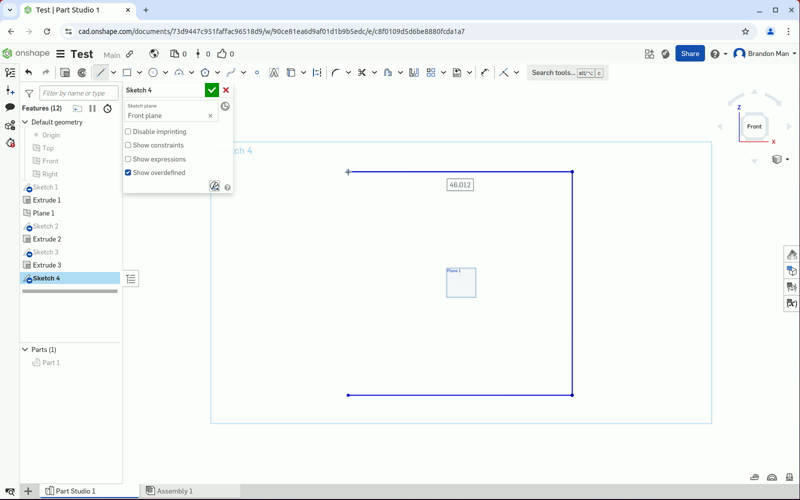
mouse_move(348, 395)
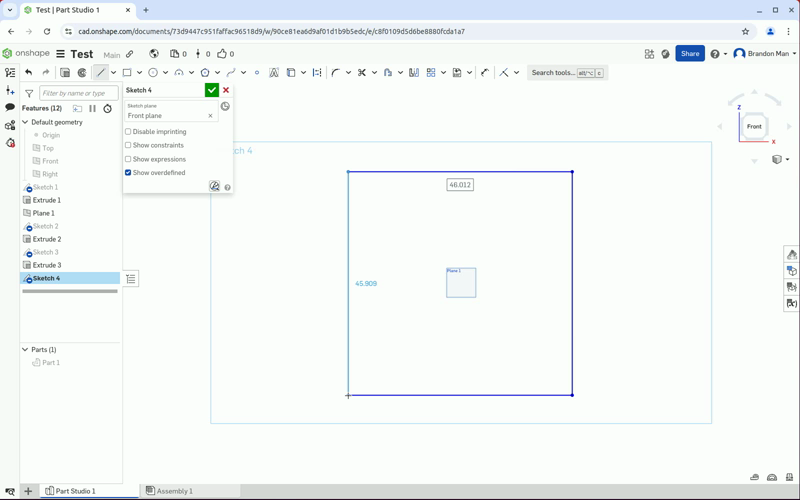
key_up(shift)
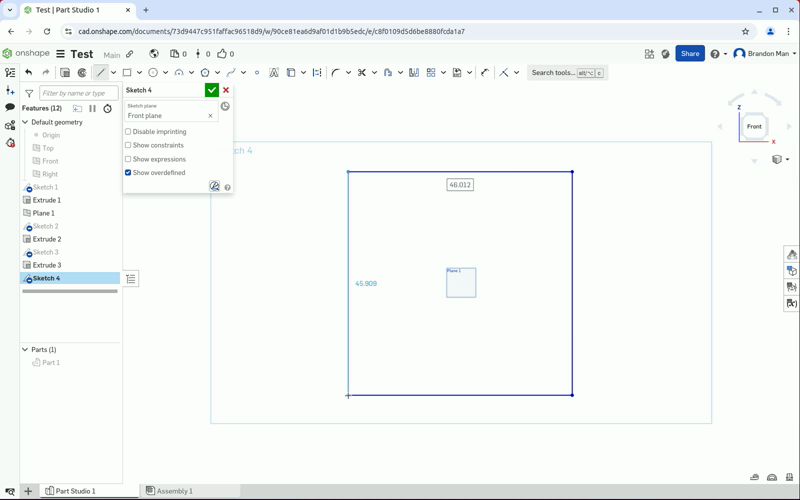
click(348, 395)
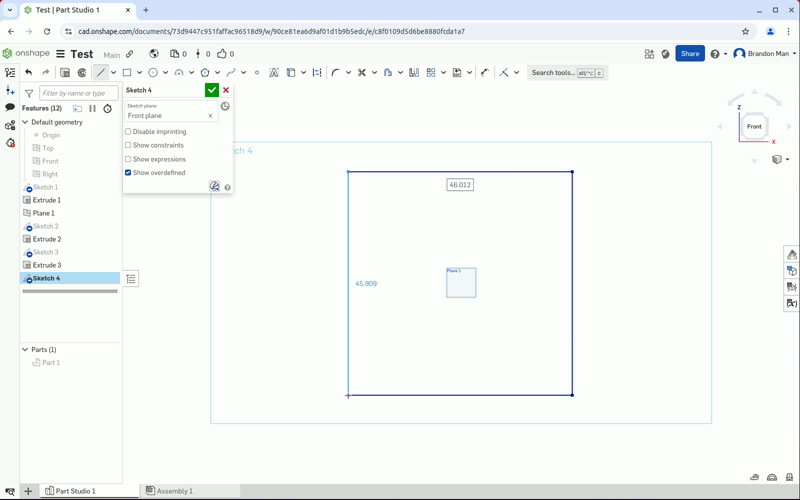
key(esc)
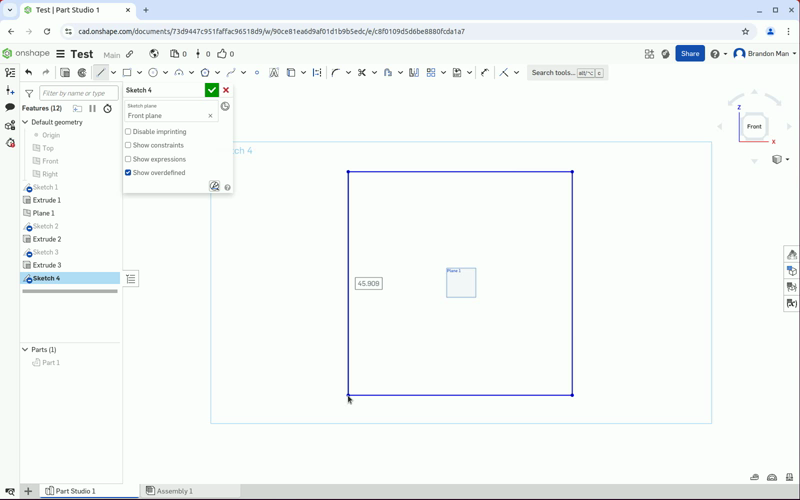
key(c)
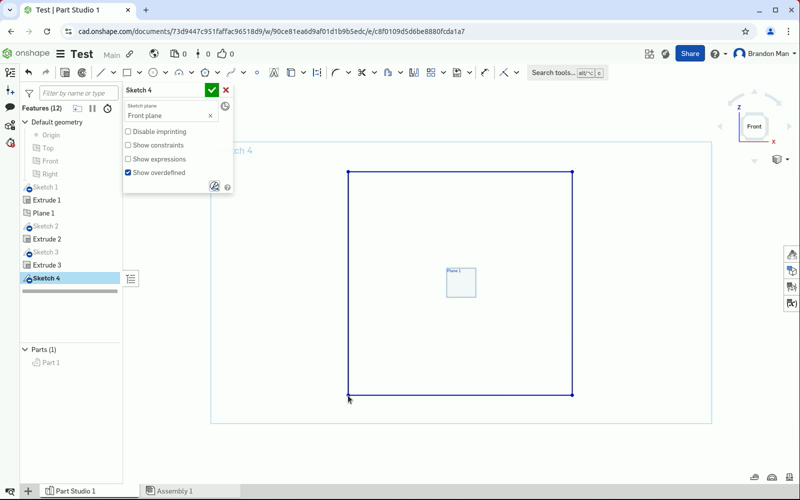
key_down(shift)
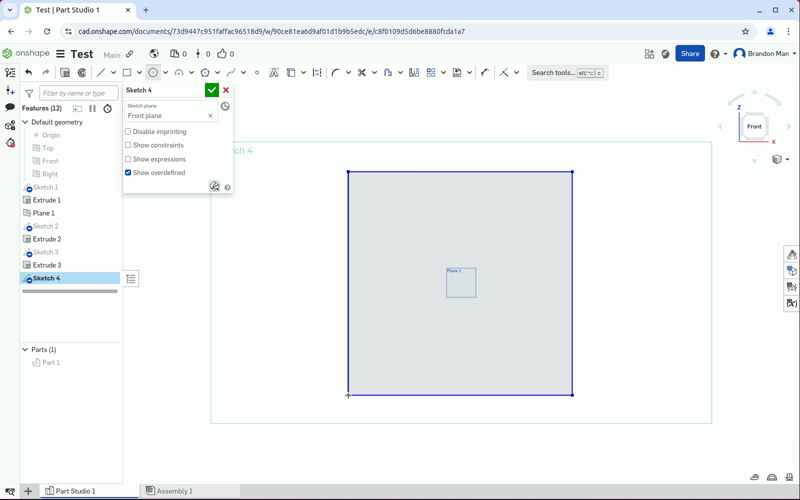
mouse_move(397, 223)
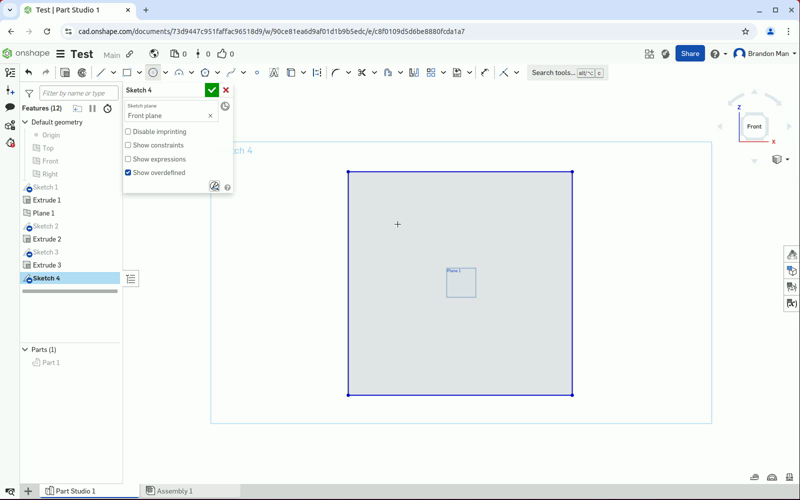
click(397, 223)
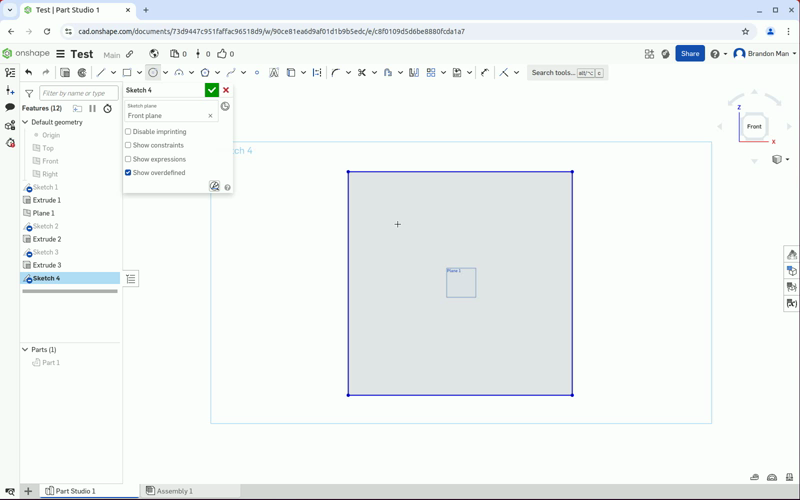
key_up(shift)
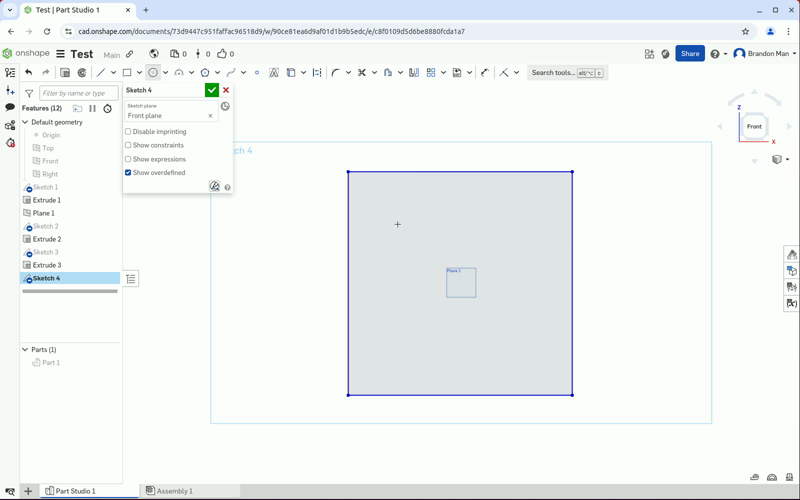
mouse_move(425, 223)
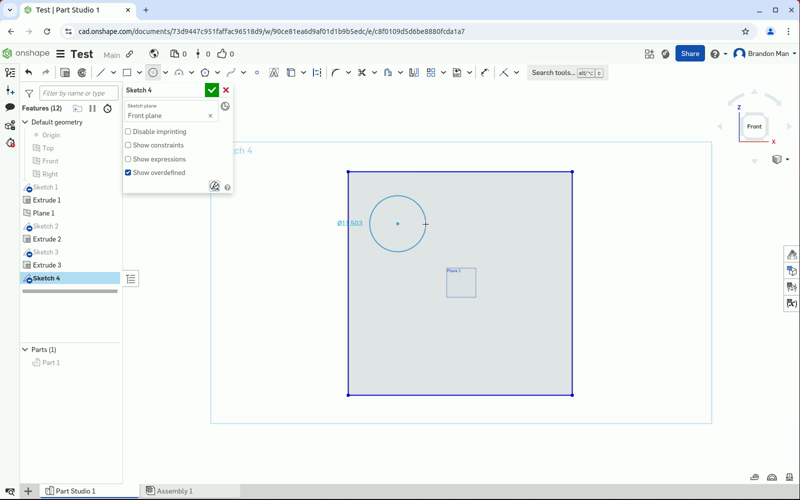
click(425, 223)
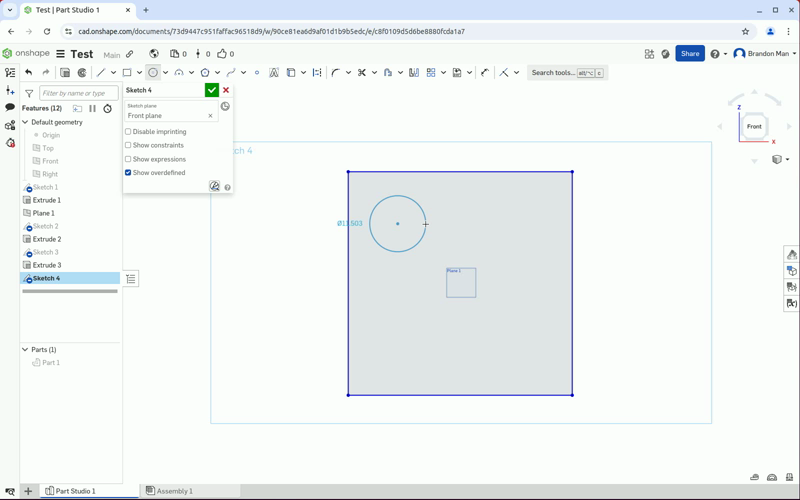
key(esc)
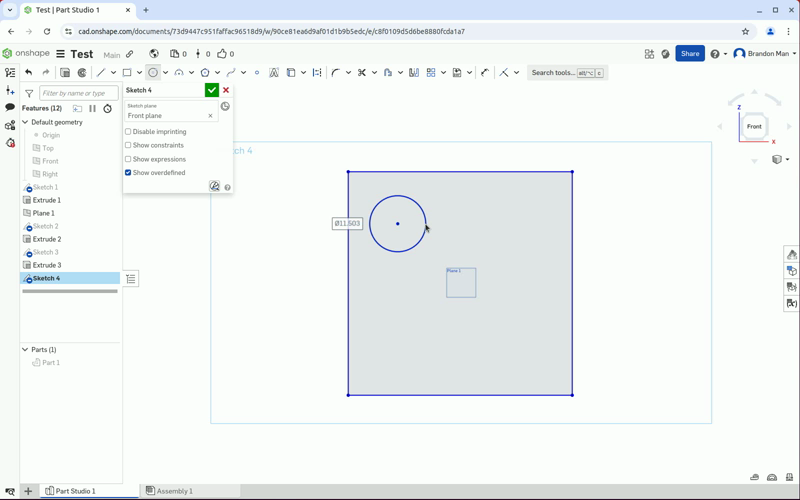
key(l)
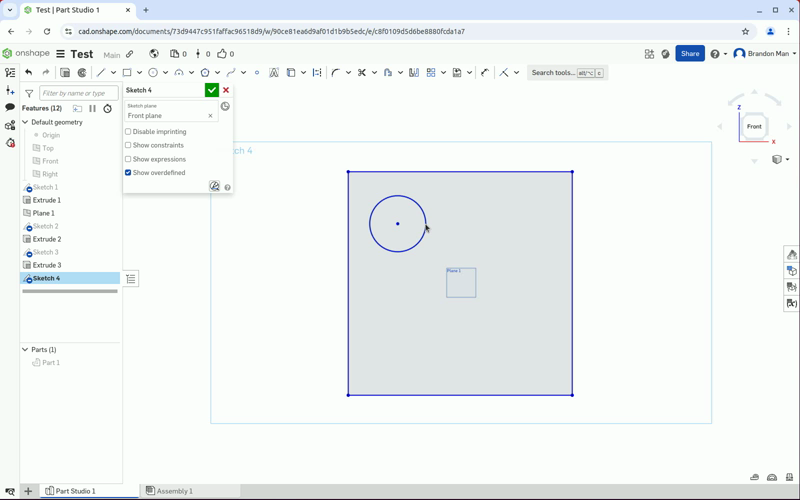
key_down(shift)
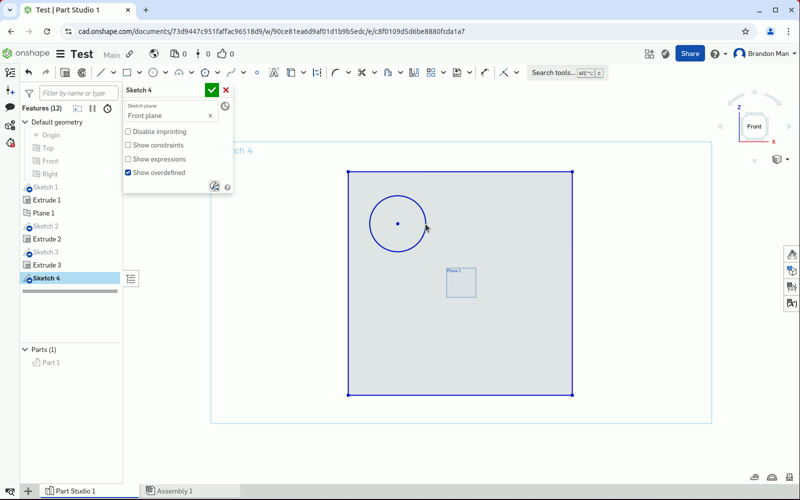
mouse_move(444, 348)
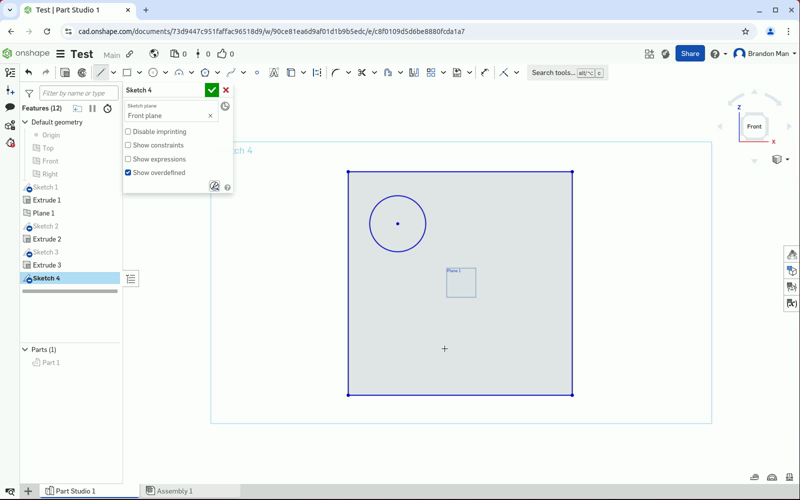
click(444, 348)
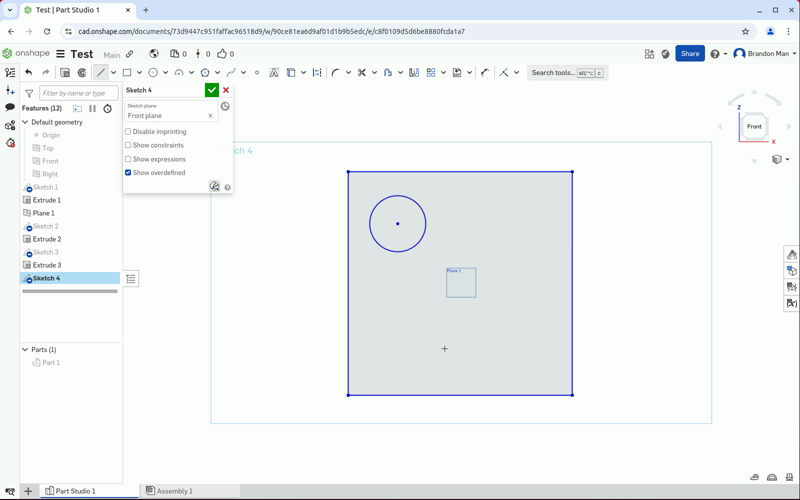
key_up(shift)
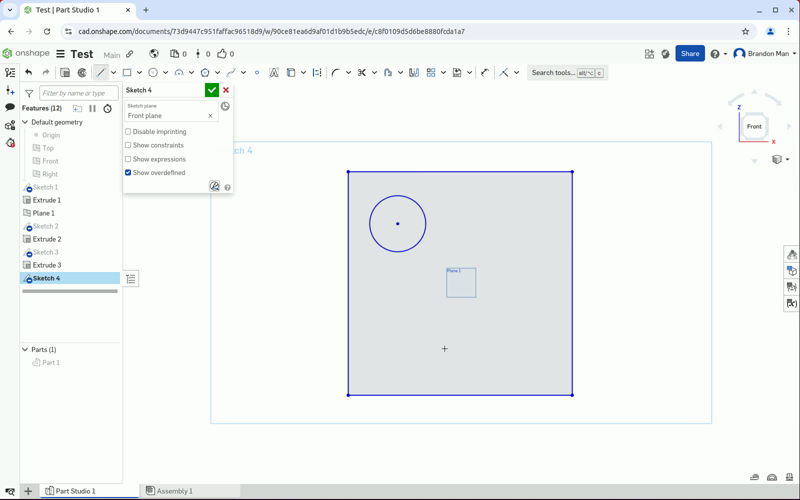
key_down(shift)
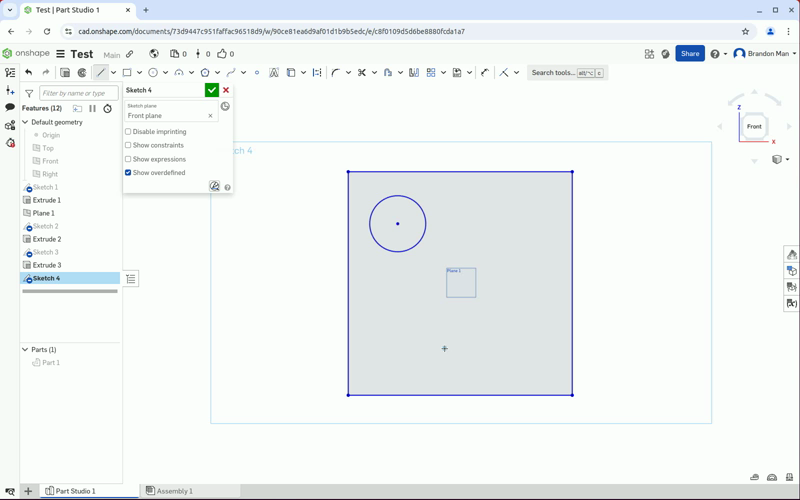
mouse_move(474, 348)
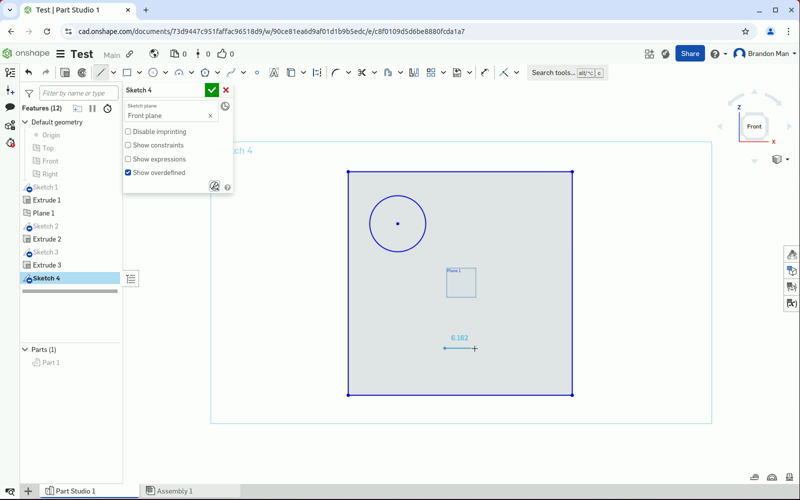
mouse_move(499, 348)
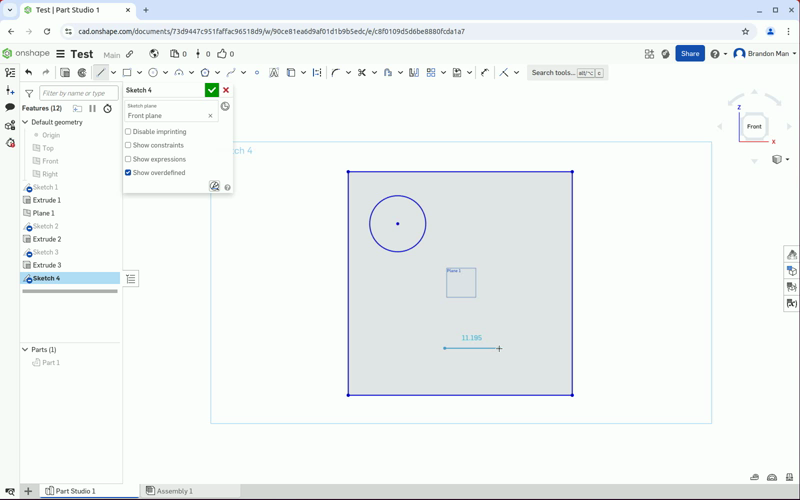
click(499, 348)
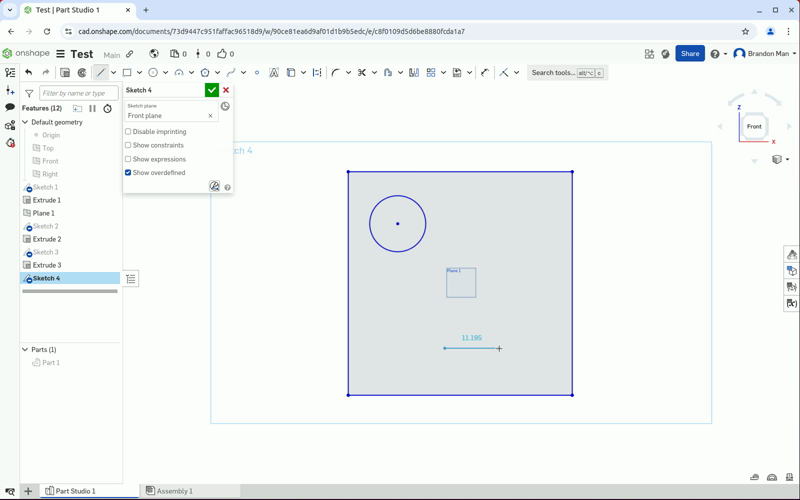
key_up(shift)
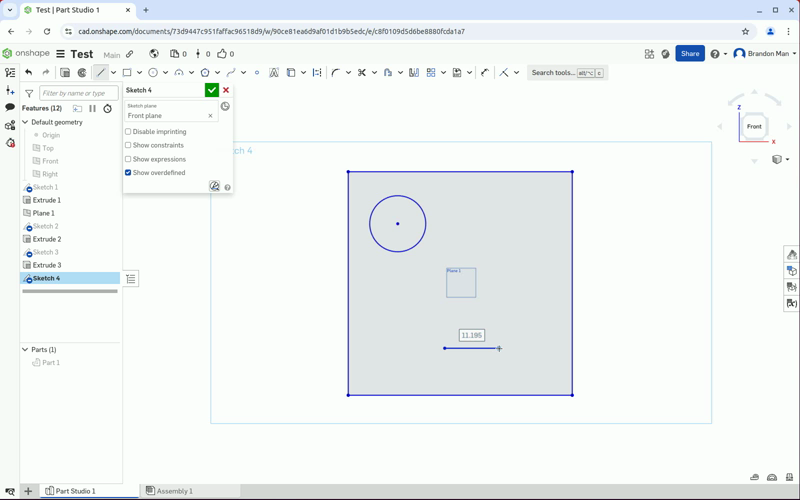
key_down(shift)
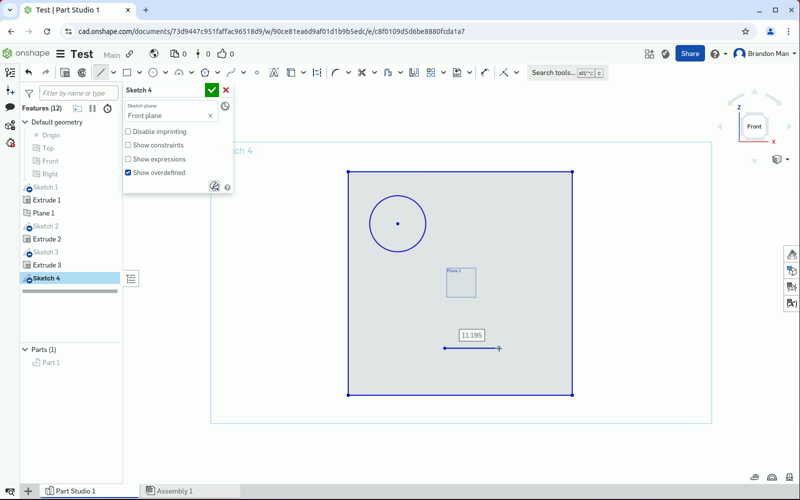
mouse_move(529, 348)
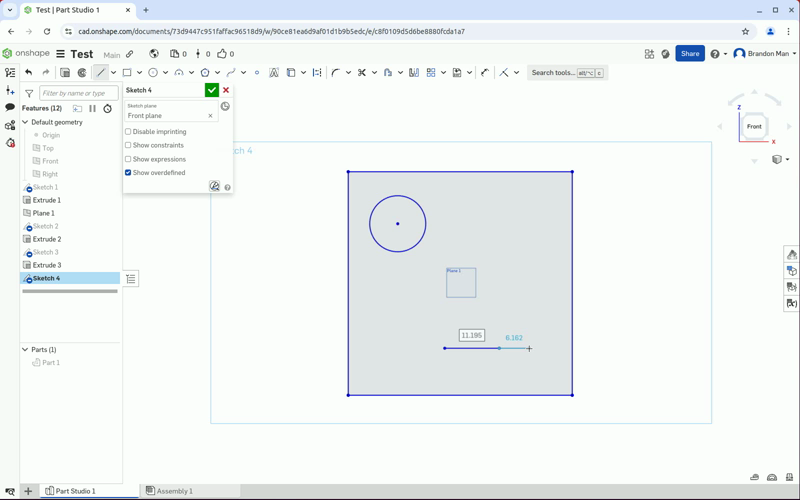
mouse_move(499, 291)
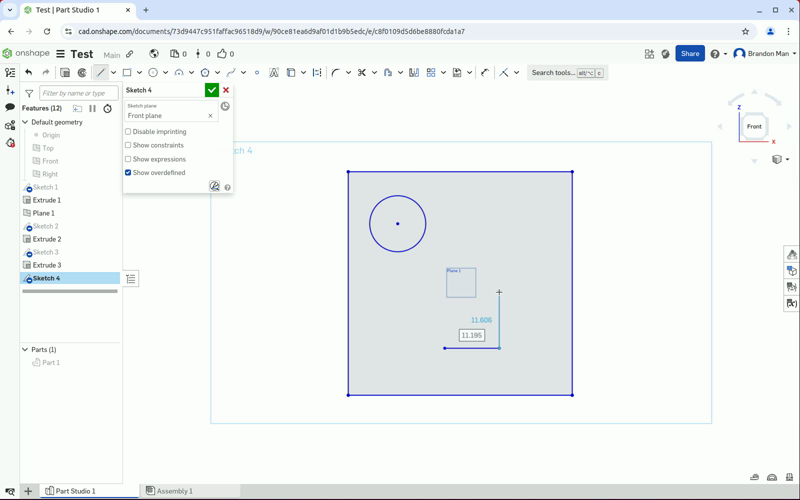
click(499, 291)
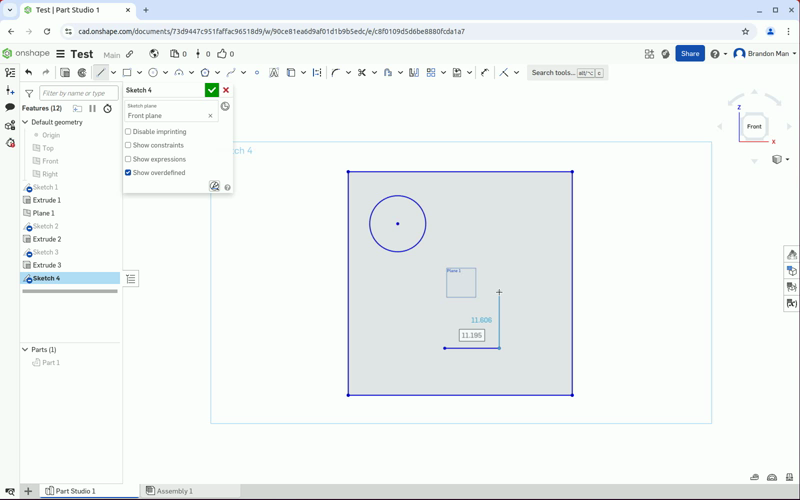
key_up(shift)
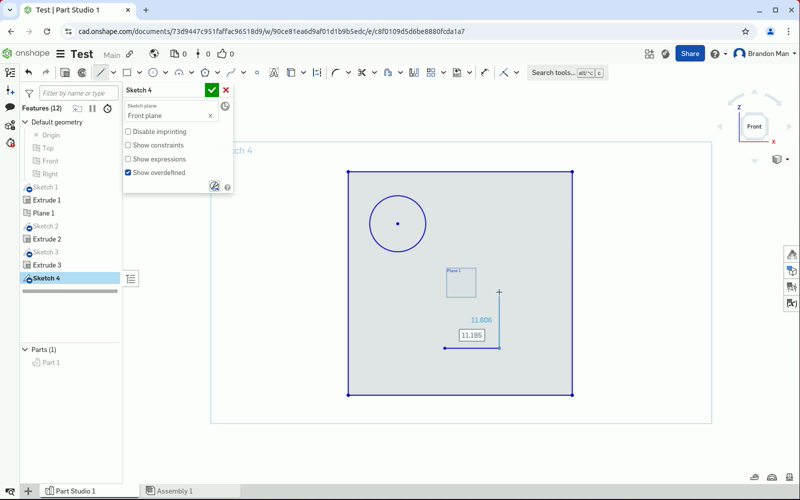
key_down(shift)
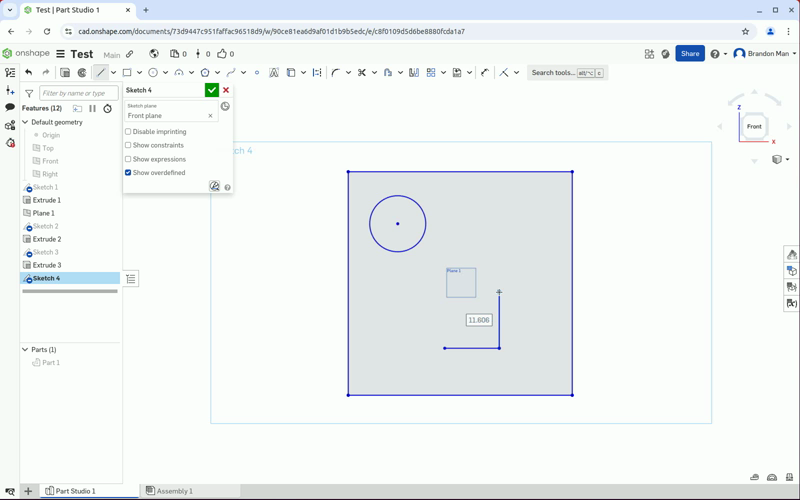
mouse_move(529, 291)
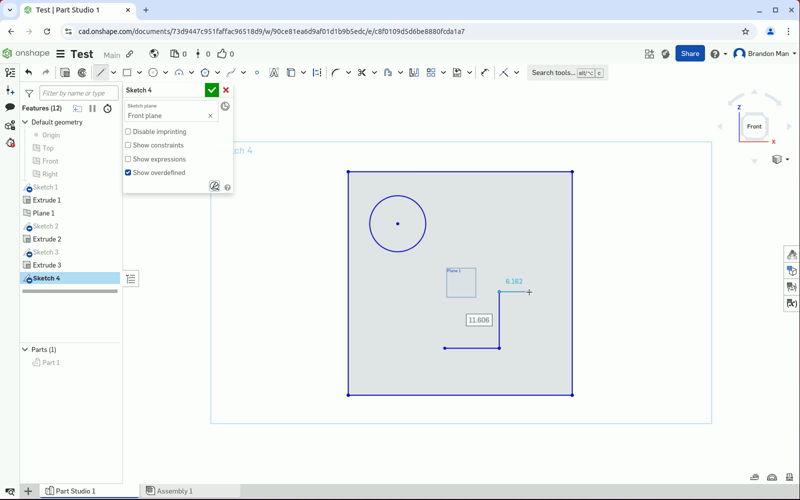
mouse_move(444, 291)
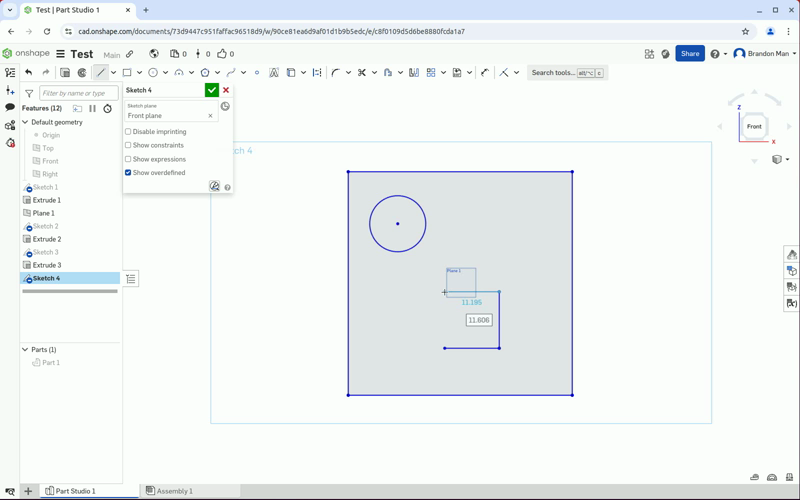
click(444, 291)
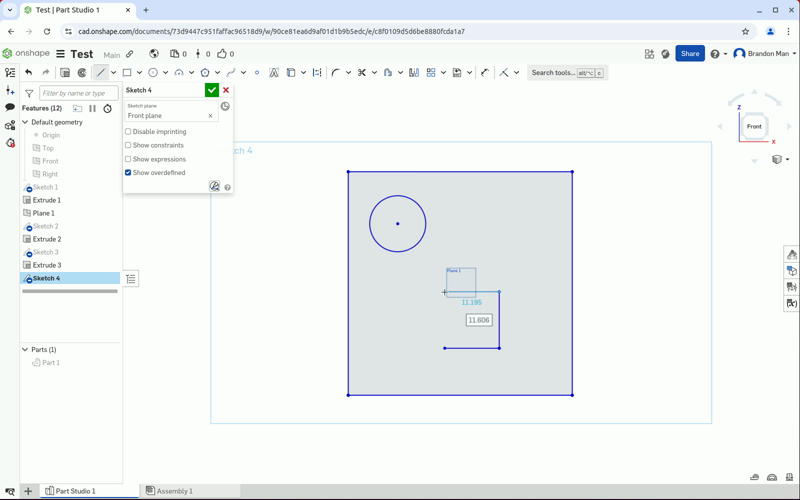
key_up(shift)
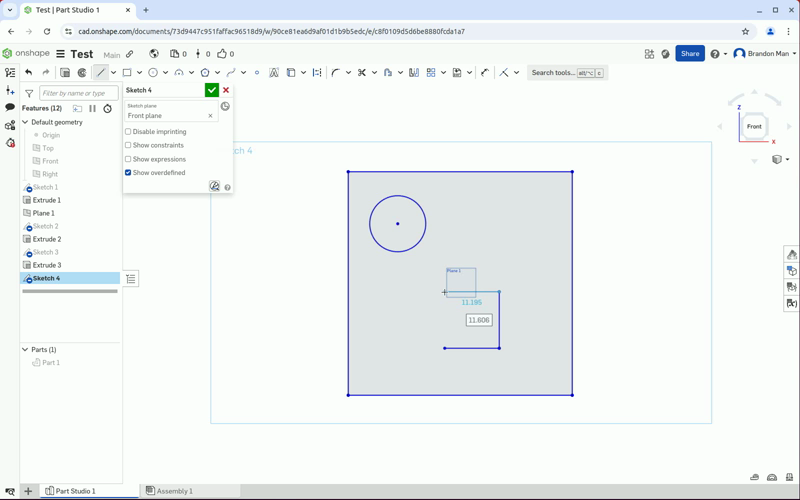
mouse_move(474, 291)
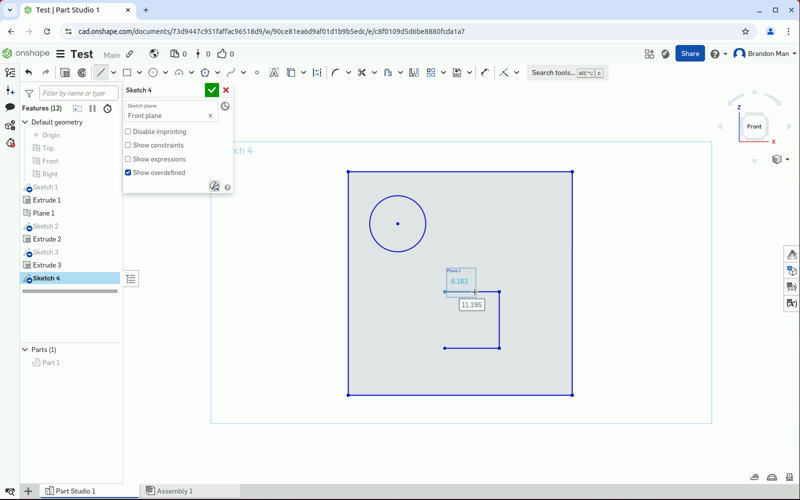
key_down(shift)
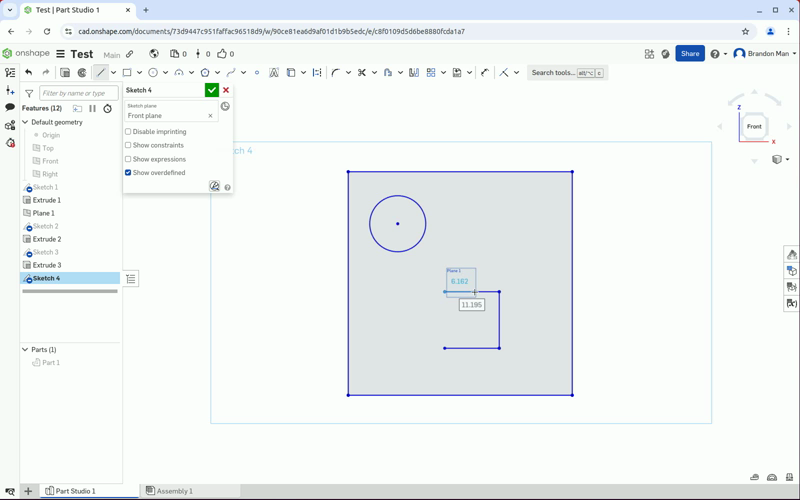
mouse_move(444, 348)
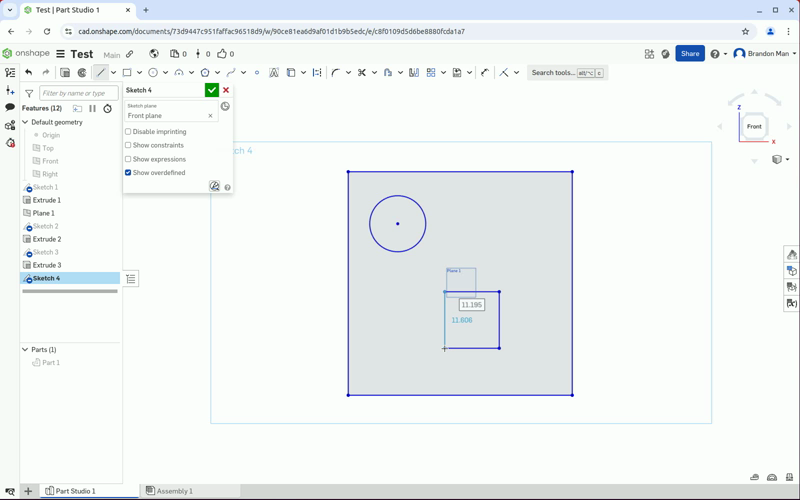
key_up(shift)
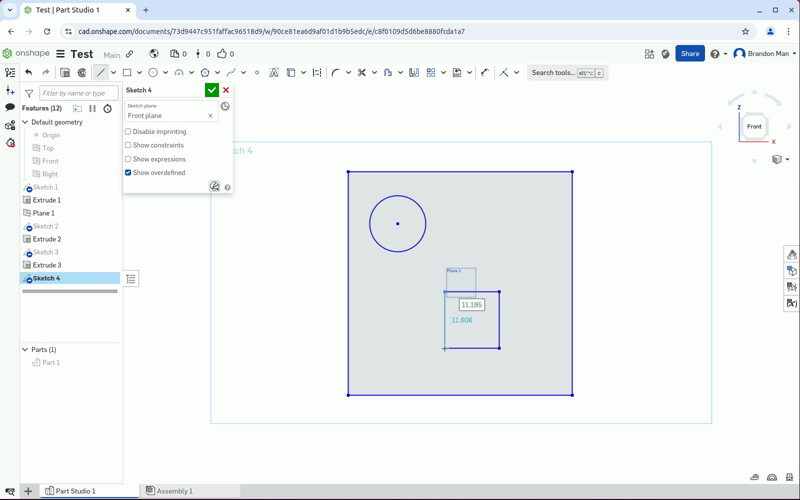
click(444, 348)
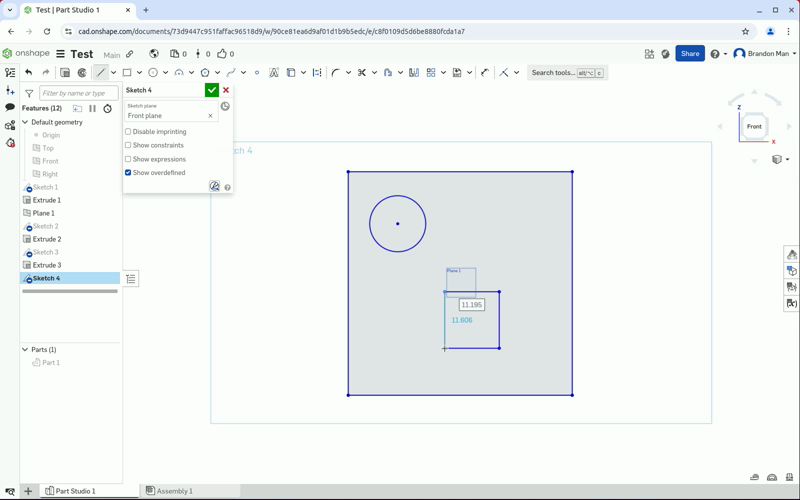
key(esc)
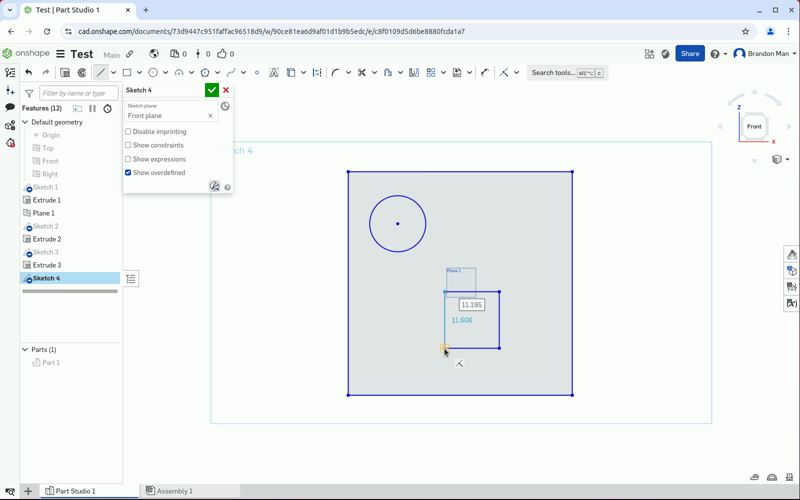
mouse_move(383, 309)
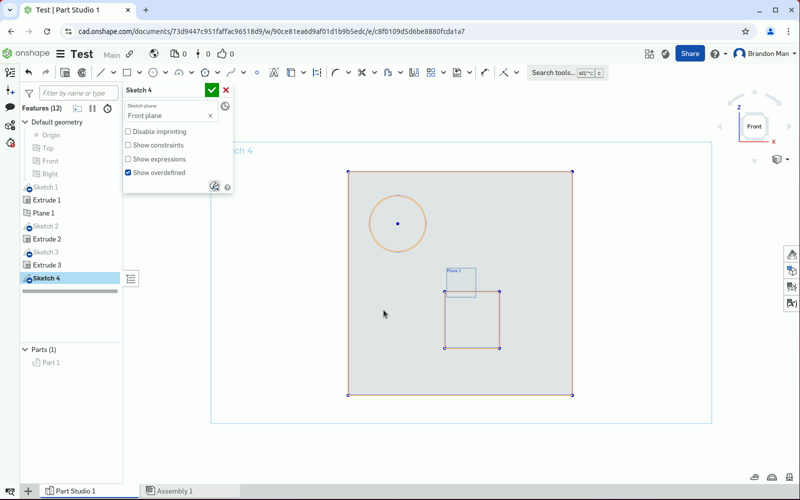
click(383, 309)
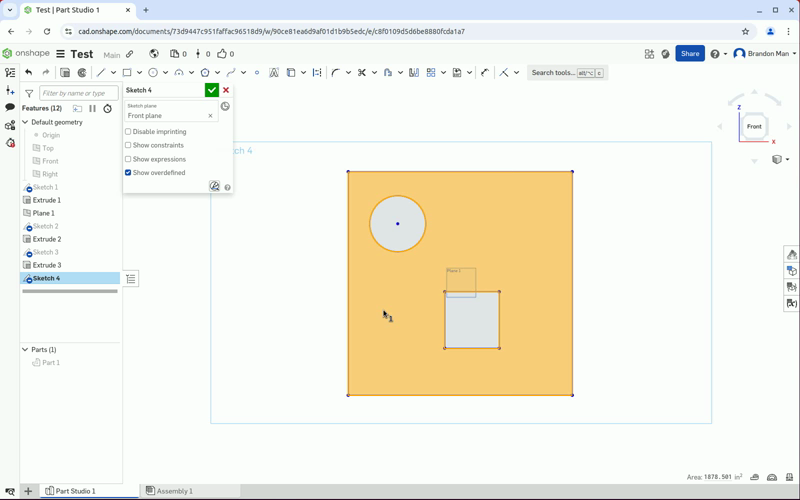
mouse_move(73, 352)
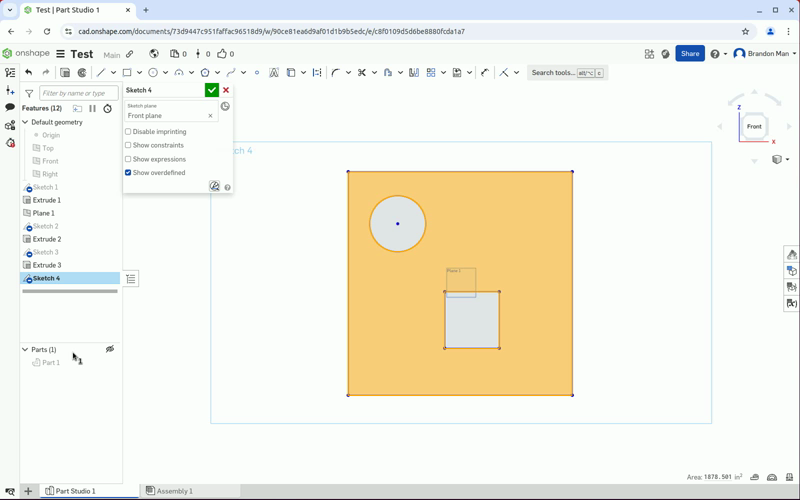
key(shift+y)
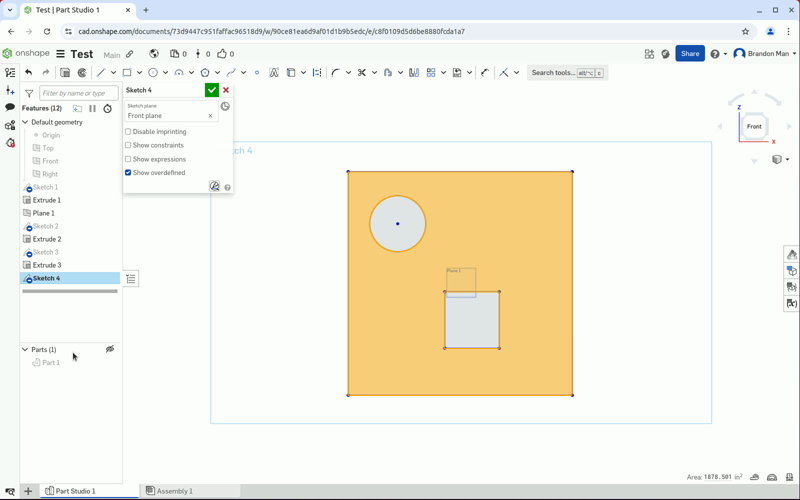
key(shift+e)
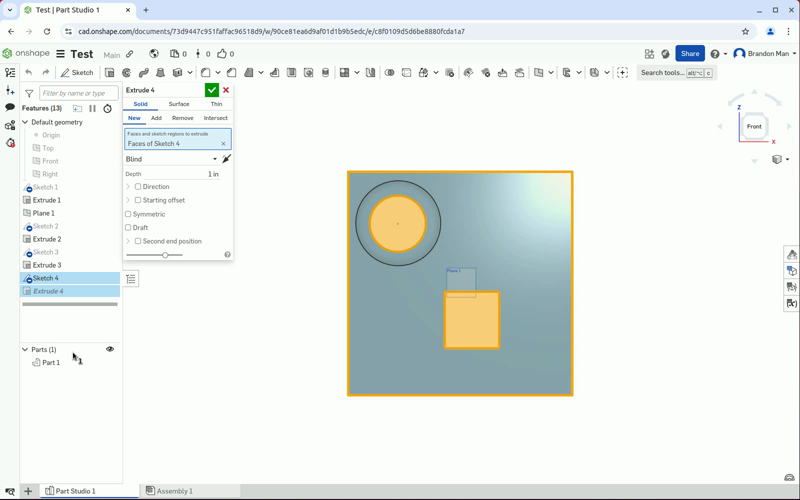
mouse_move(143, 106)
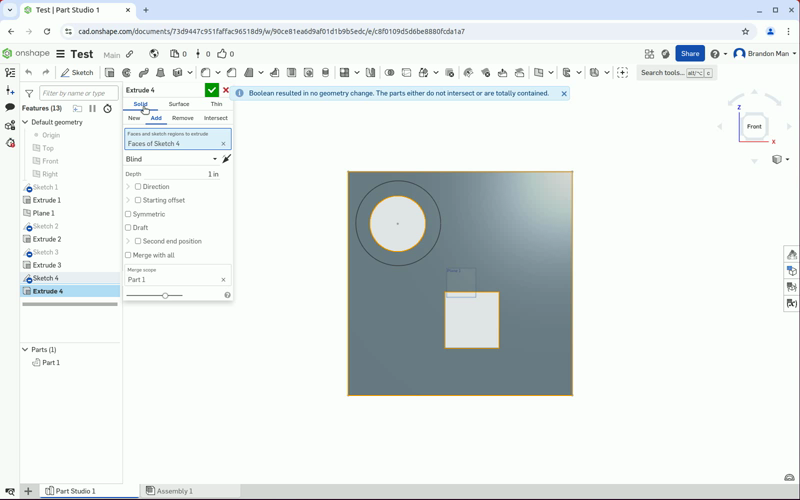
click(143, 106)
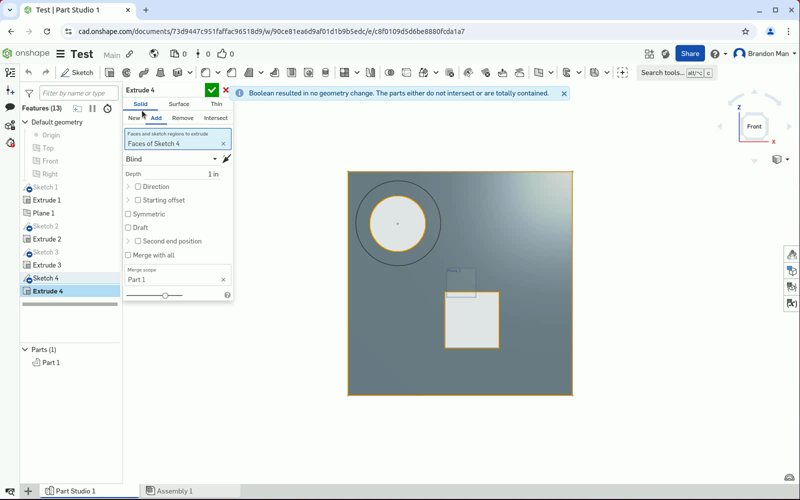
mouse_move(137, 120)
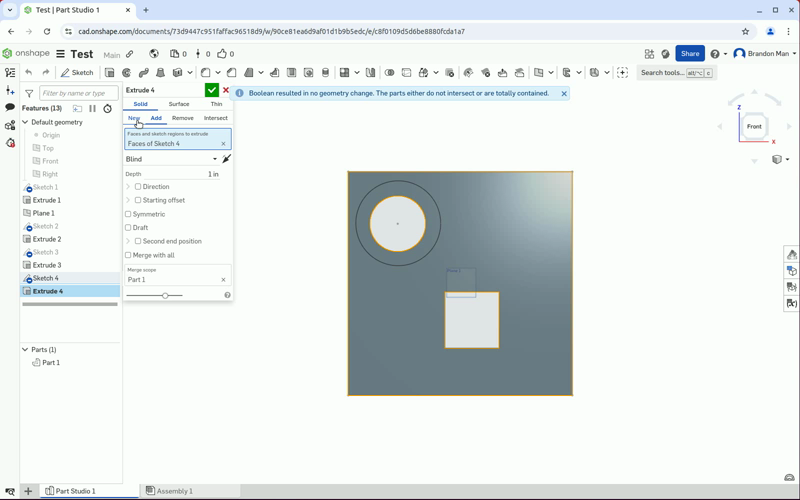
click(137, 120)
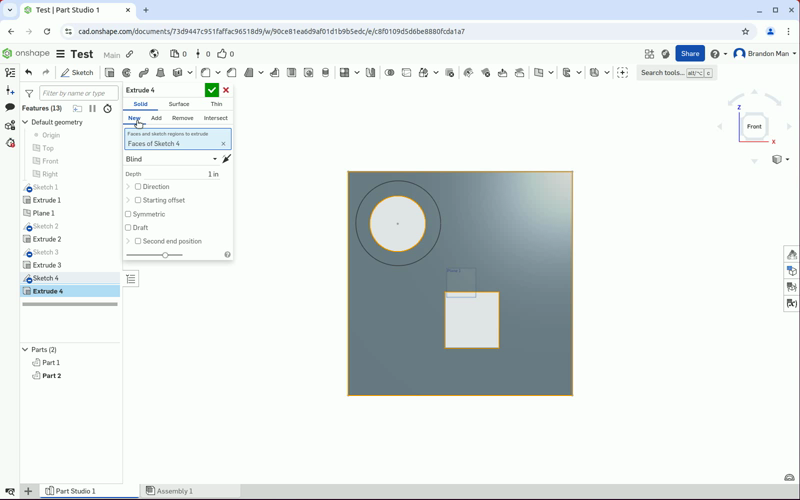
key(tab, 4)
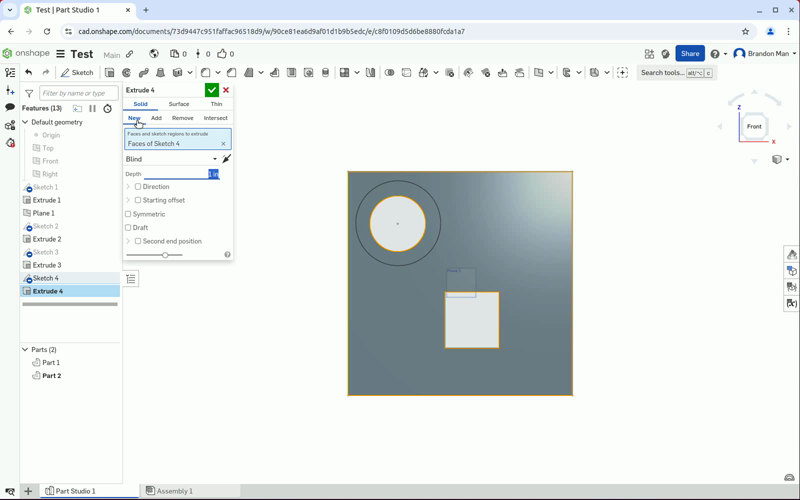
text(9.147)
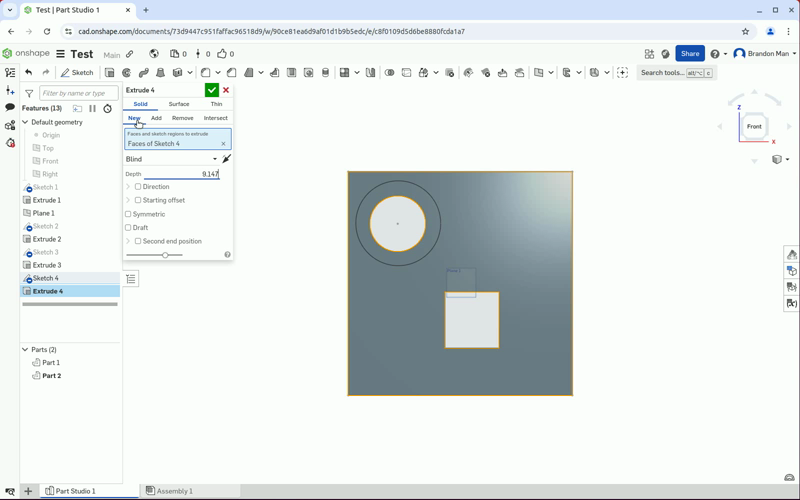
key(enter)
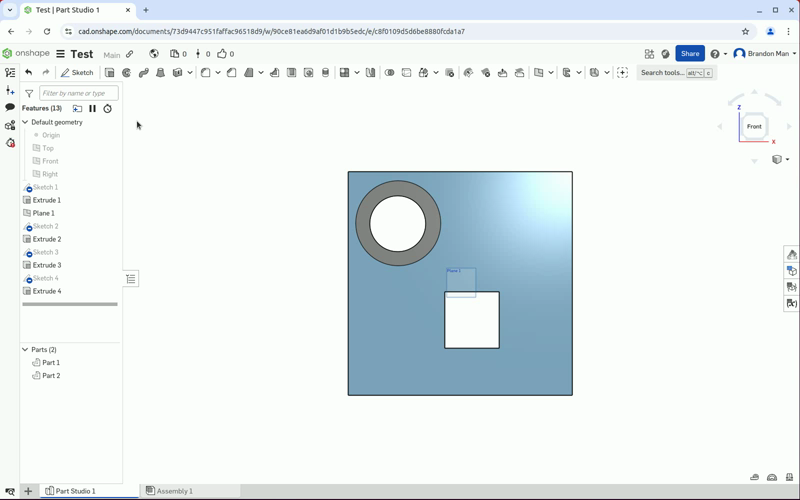
key(shift+h)
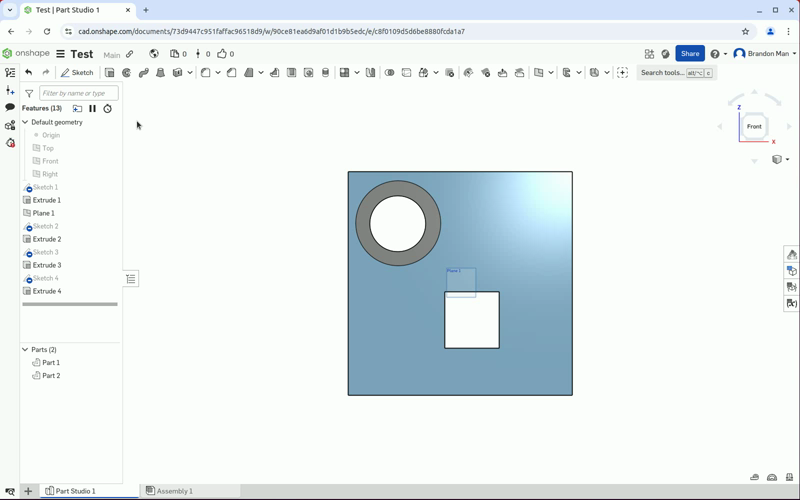
key(shift+h)
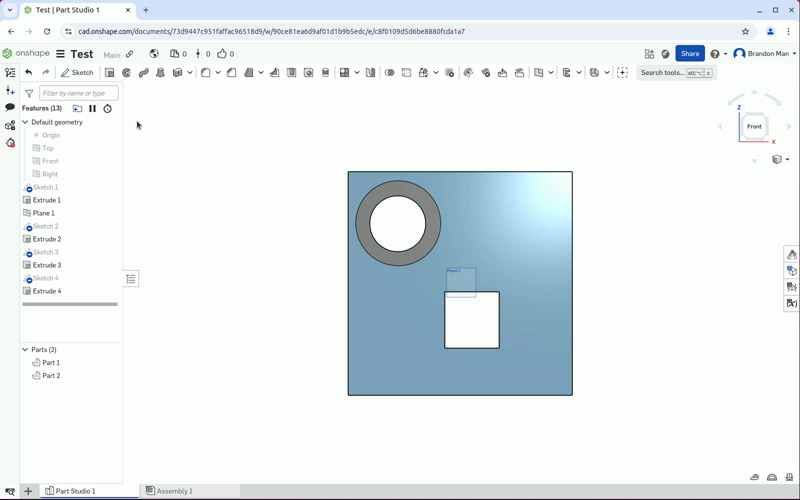
mouse_move(73, 189)
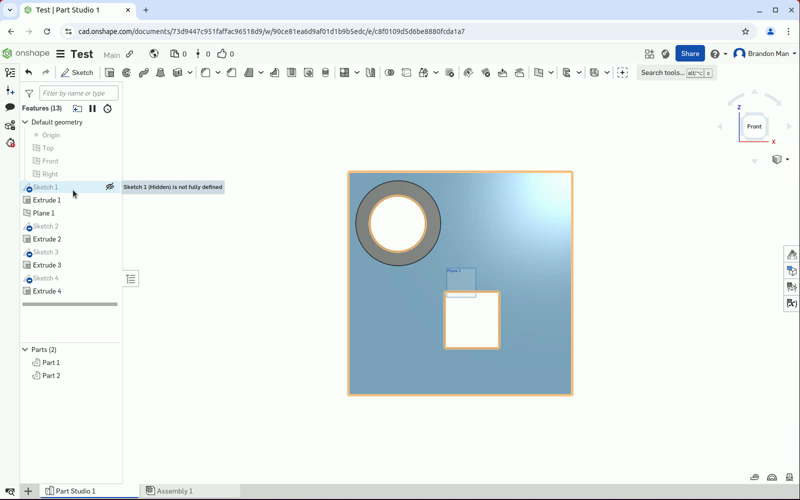
click(73, 189)
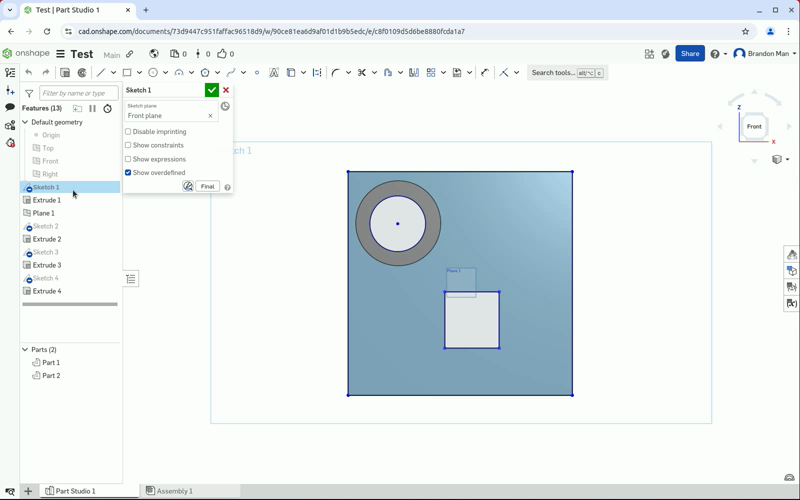
mouse_move(229, 92)
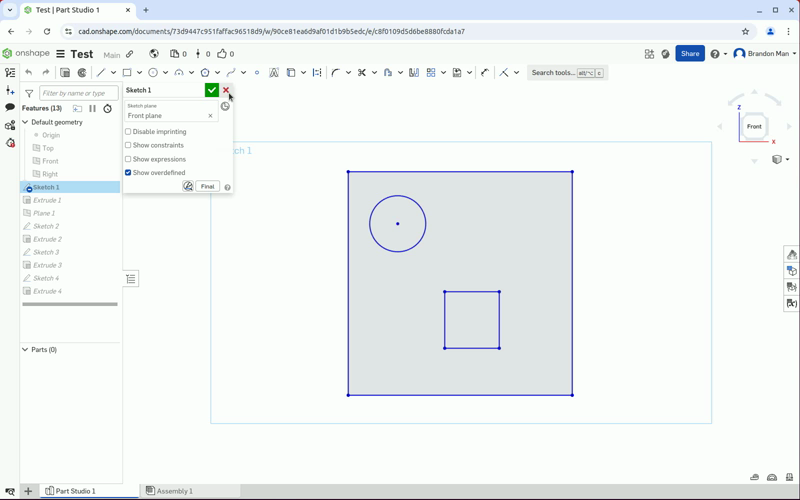
click(229, 92)
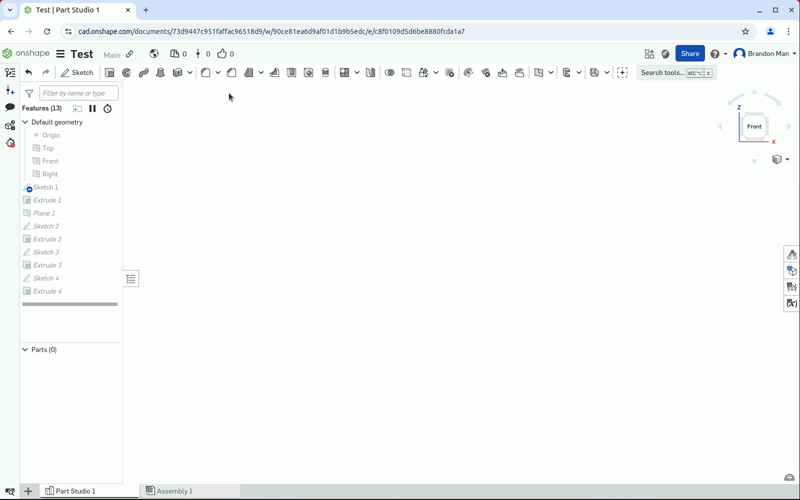
key(shift+s)
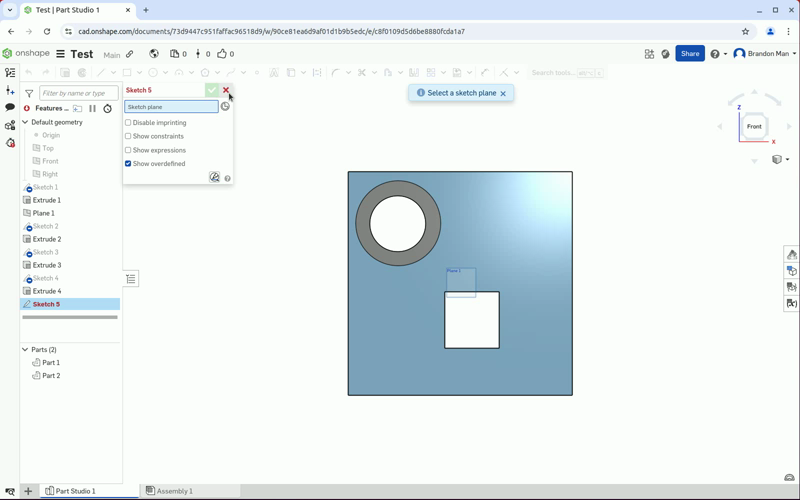
mouse_move(73, 215)
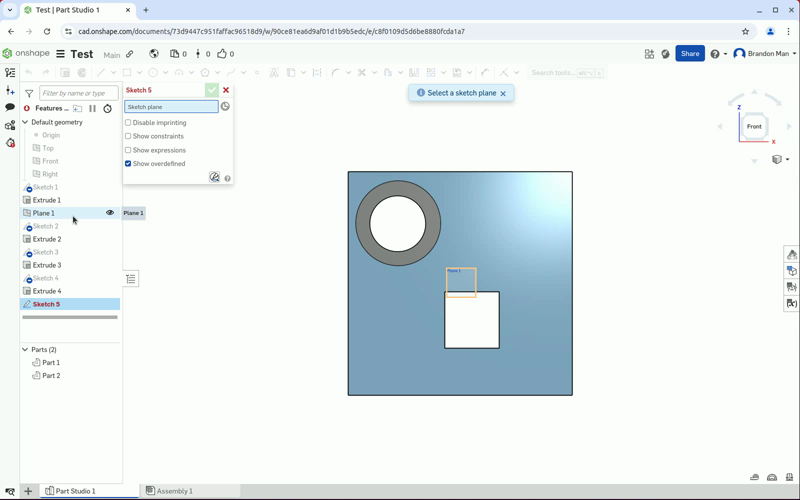
click(73, 215)
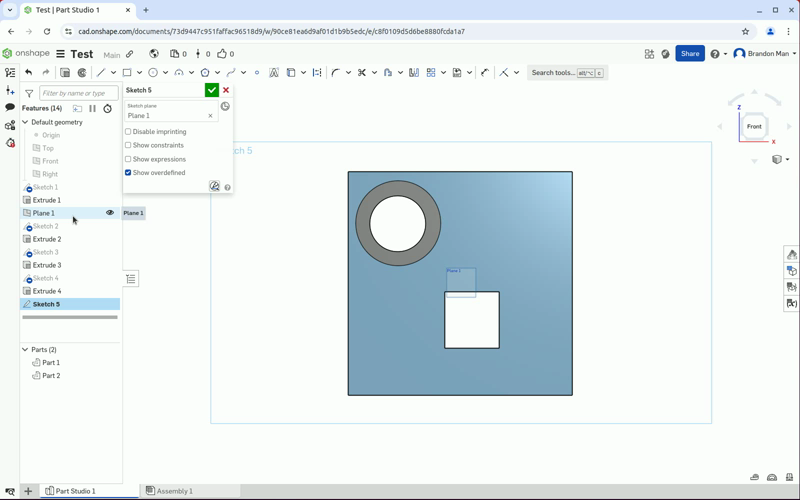
mouse_move(73, 352)
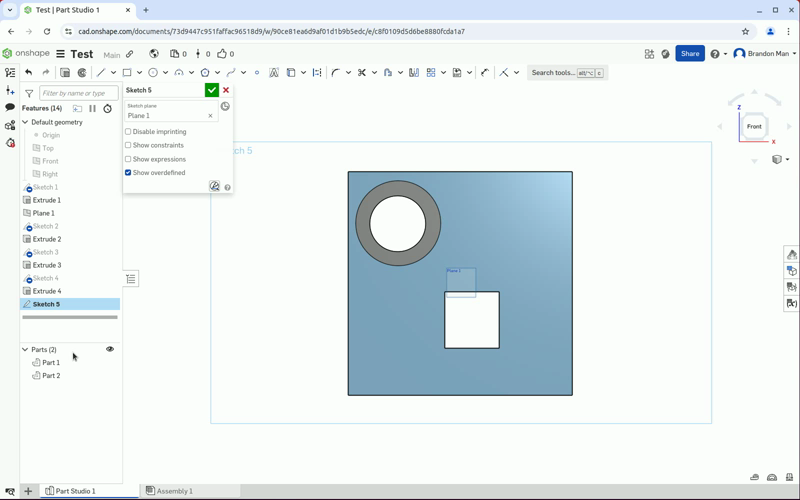
key(y)
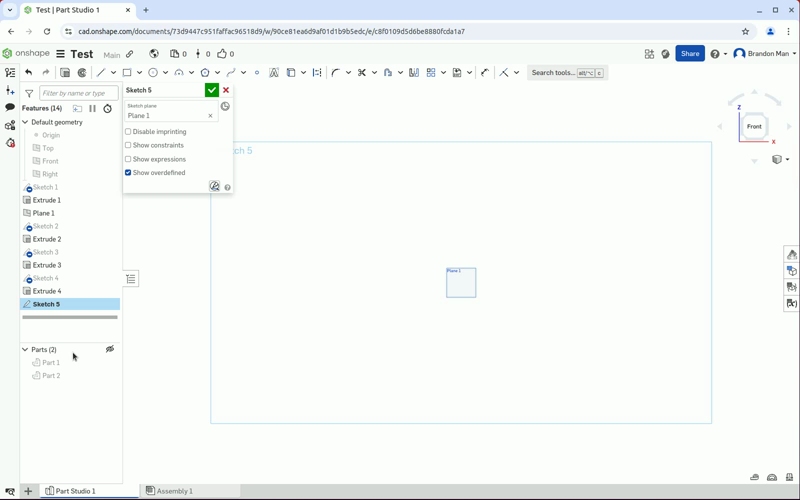
key(c)
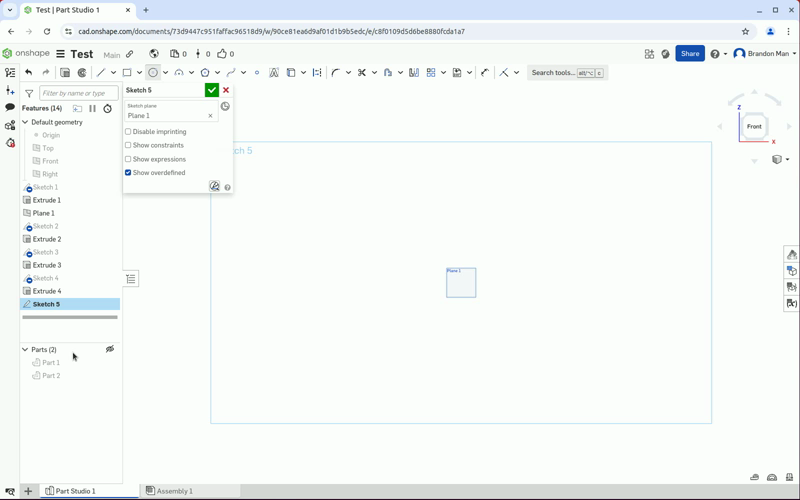
key_down(shift)
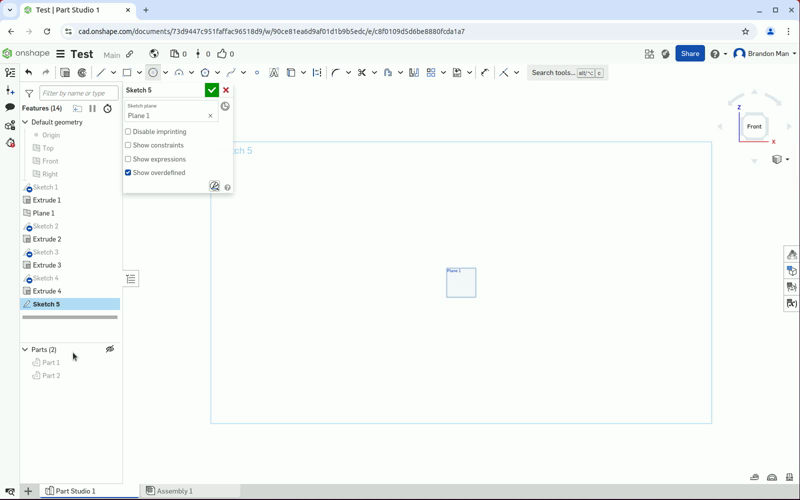
mouse_move(398, 223)
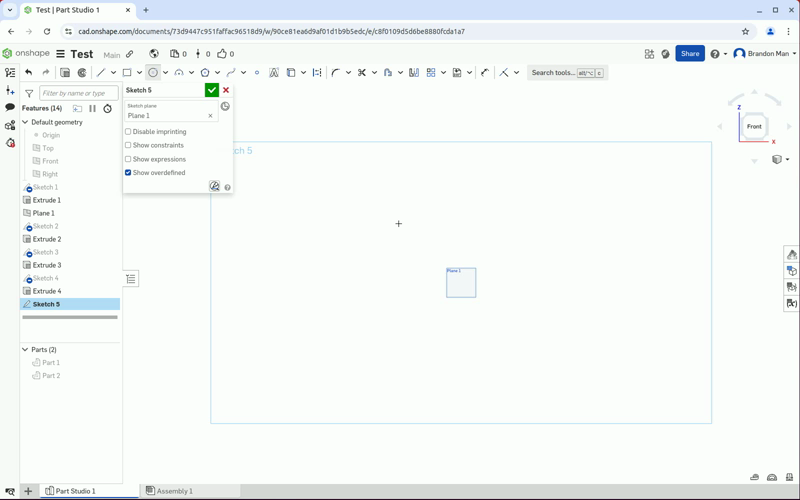
click(398, 223)
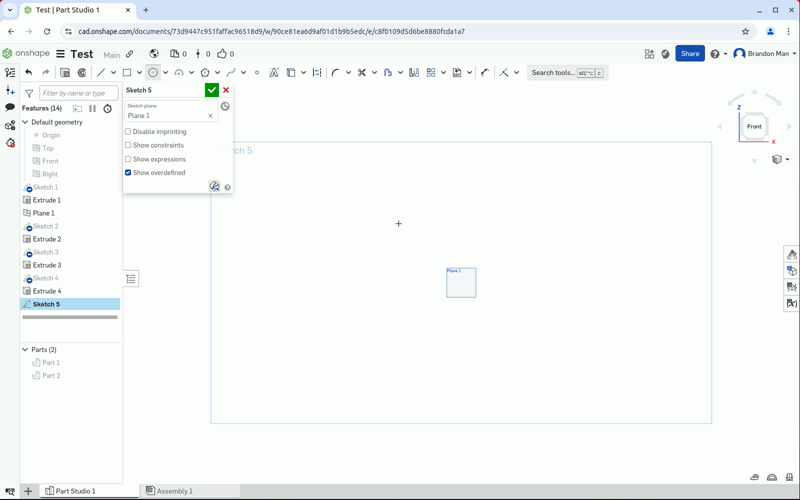
key_up(shift)
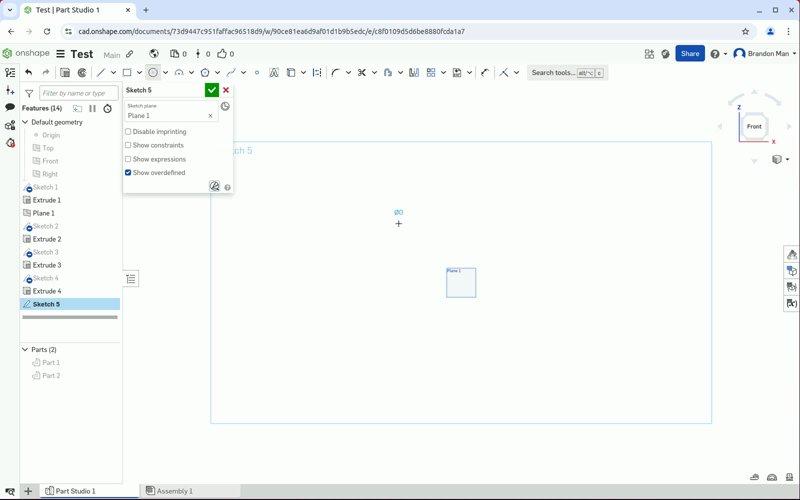
mouse_move(426, 223)
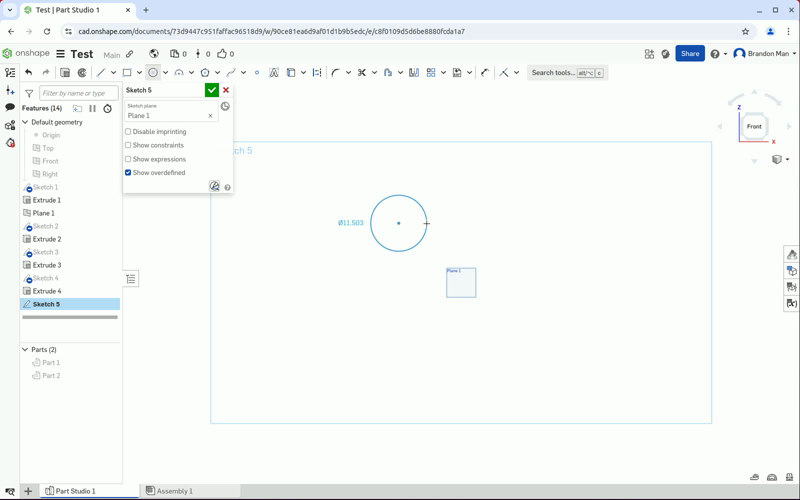
click(426, 223)
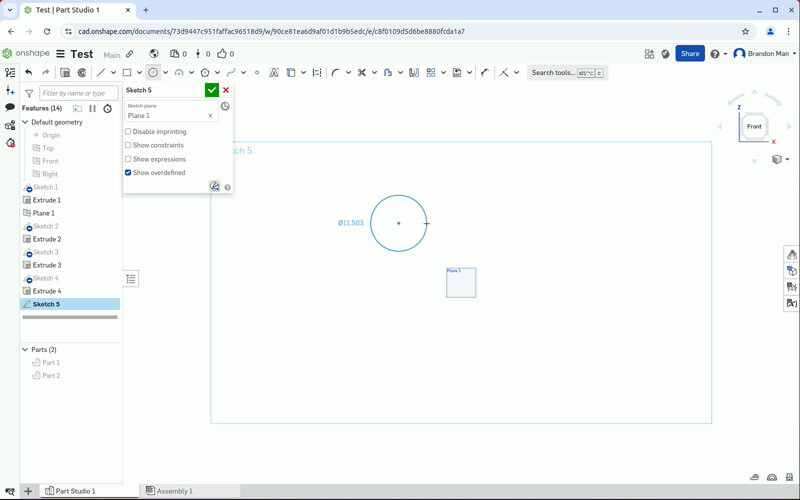
key(esc)
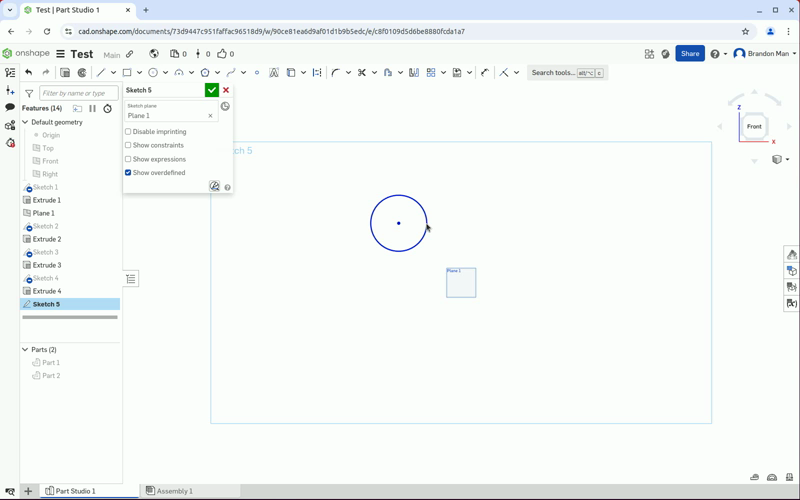
mouse_move(407, 218)
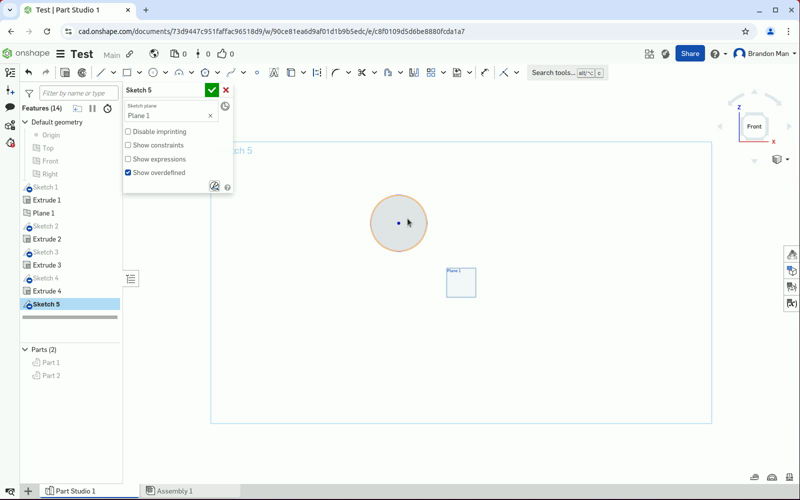
click(407, 218)
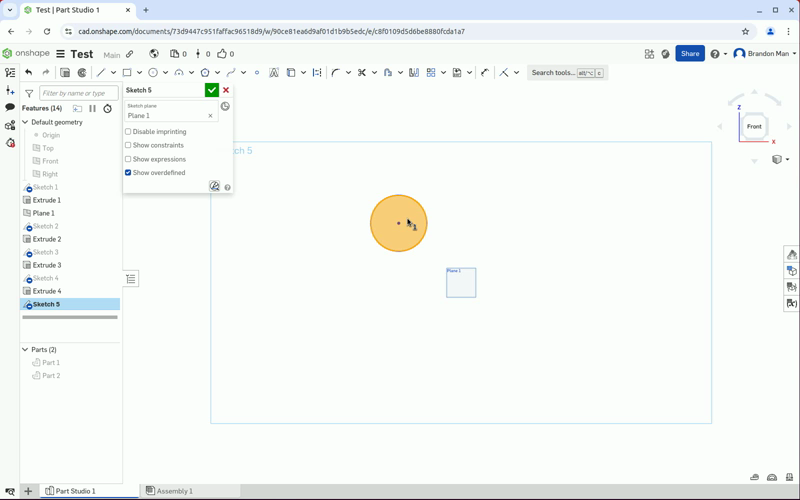
mouse_move(73, 352)
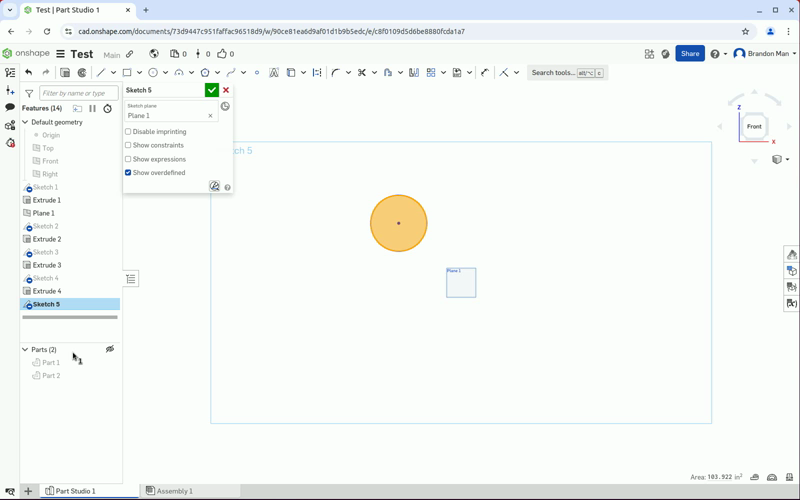
key(shift+y)
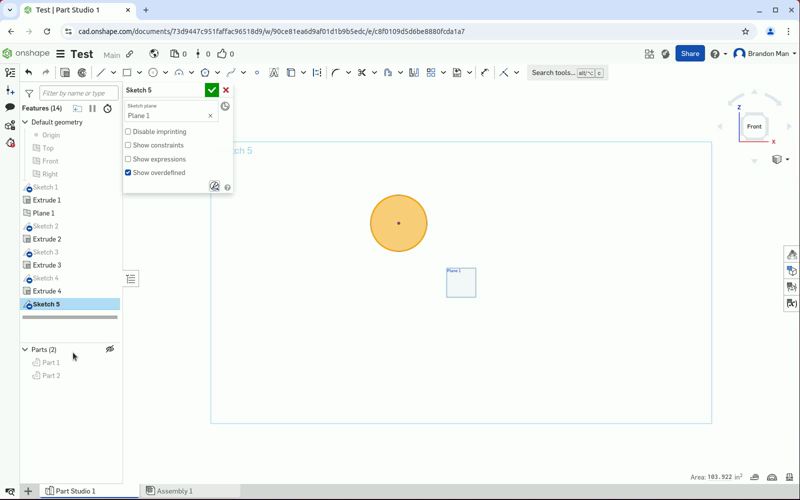
key(shift+e)
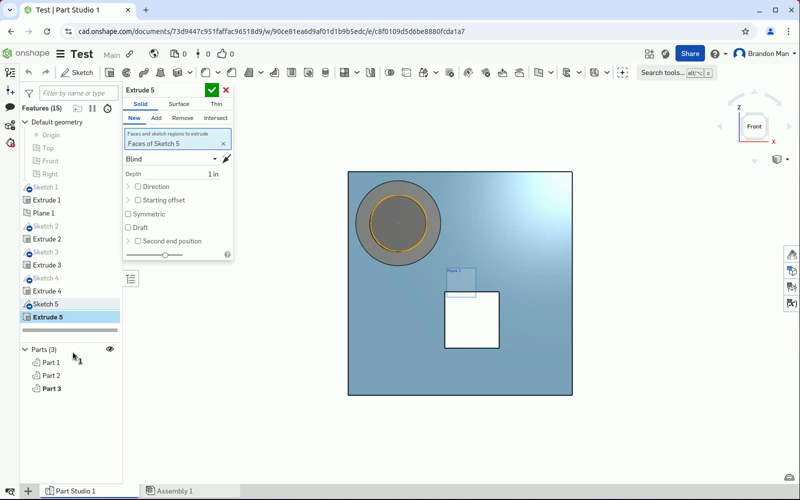
mouse_move(143, 106)
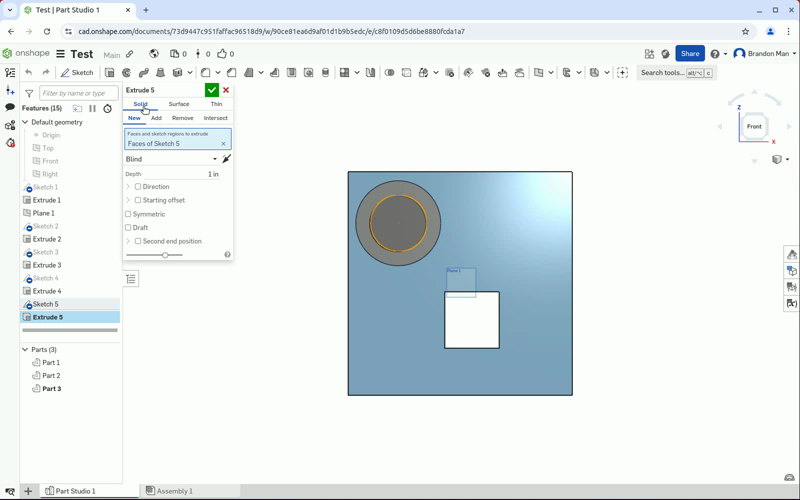
click(143, 106)
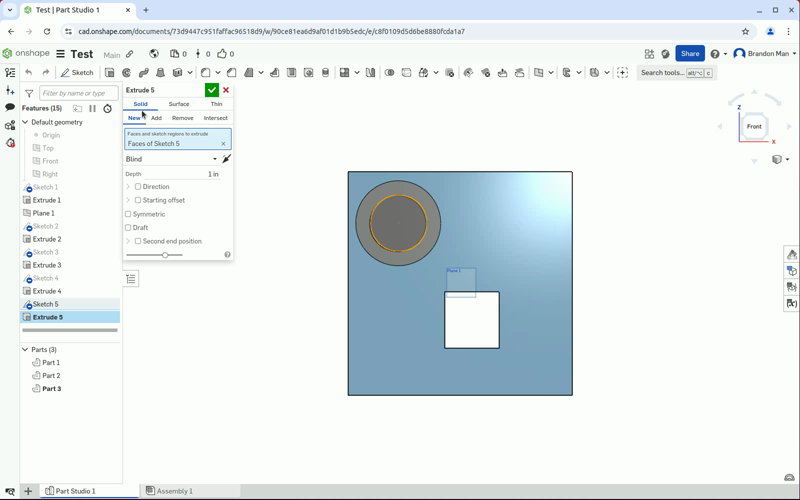
mouse_move(137, 120)
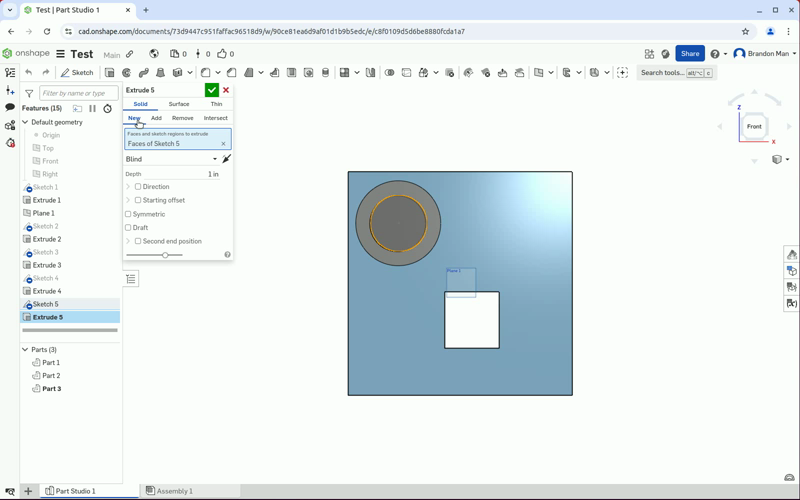
click(137, 120)
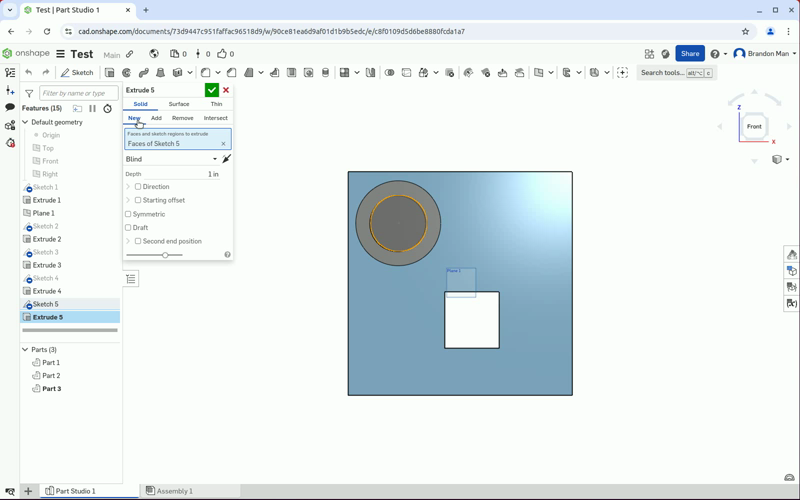
key(tab, 4)
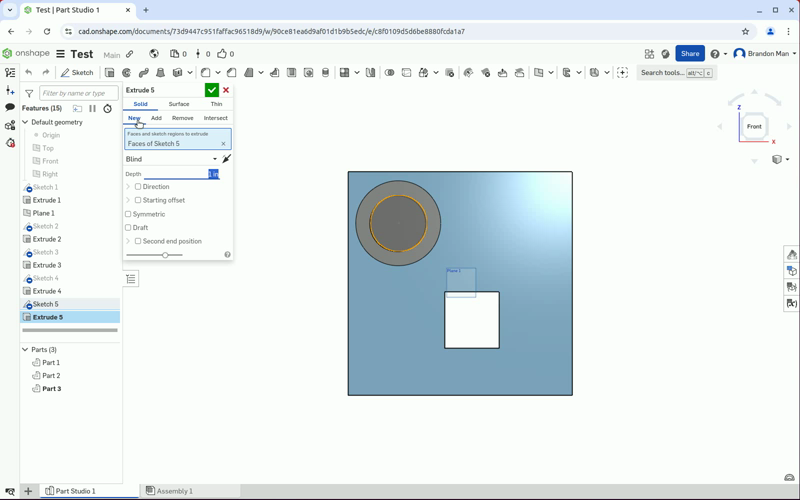
text(-2.407)
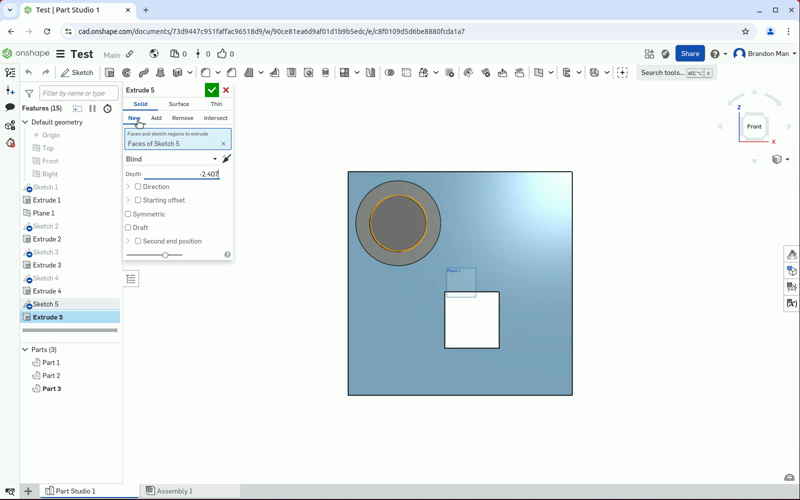
key(enter)
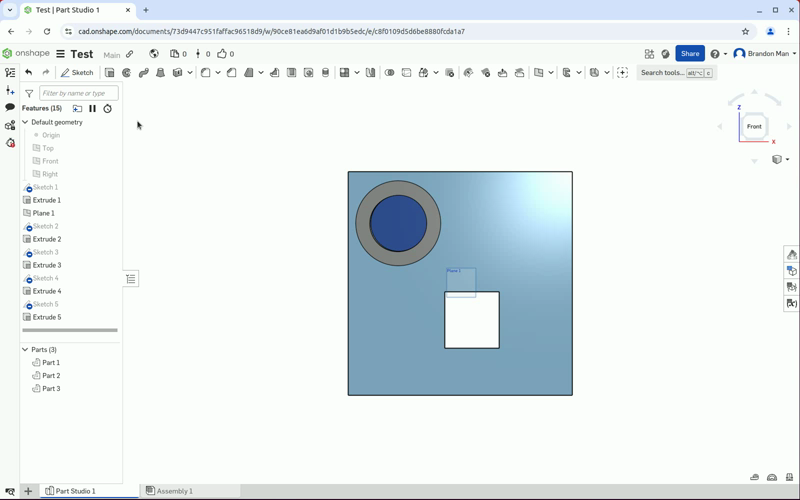
key(shift+h)
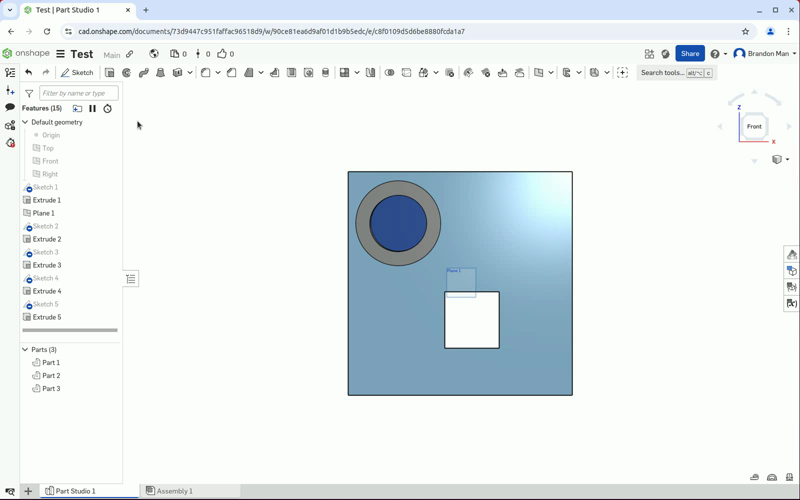
key(shift+h)
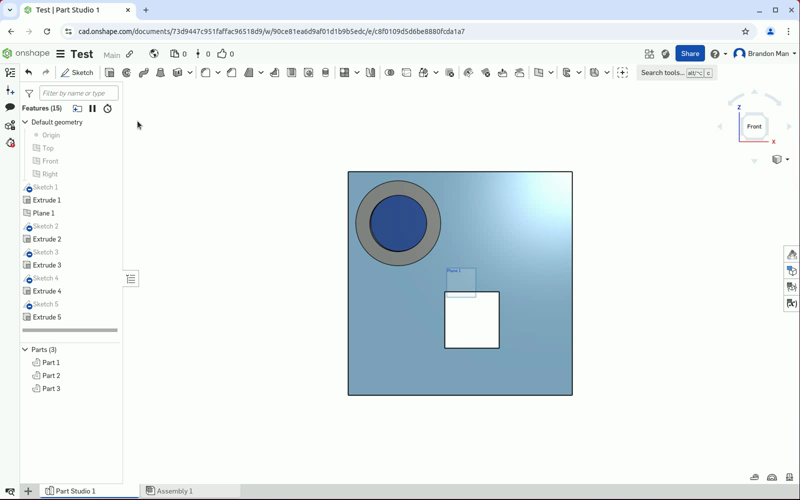
mouse_move(73, 189)
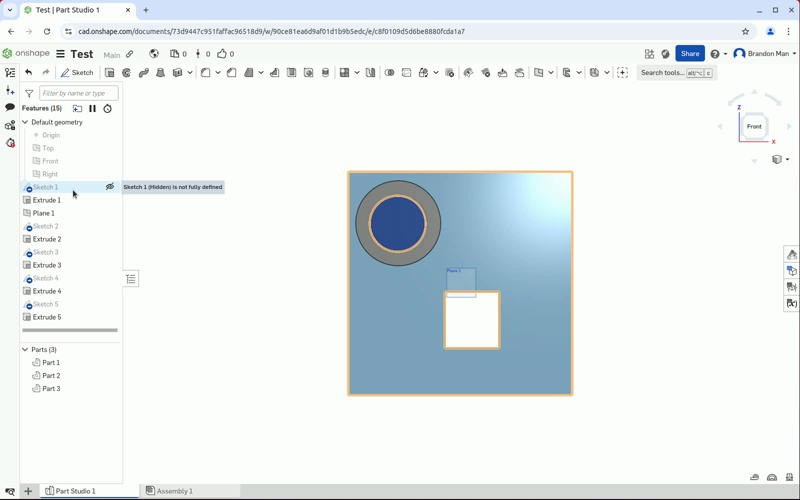
click(73, 189)
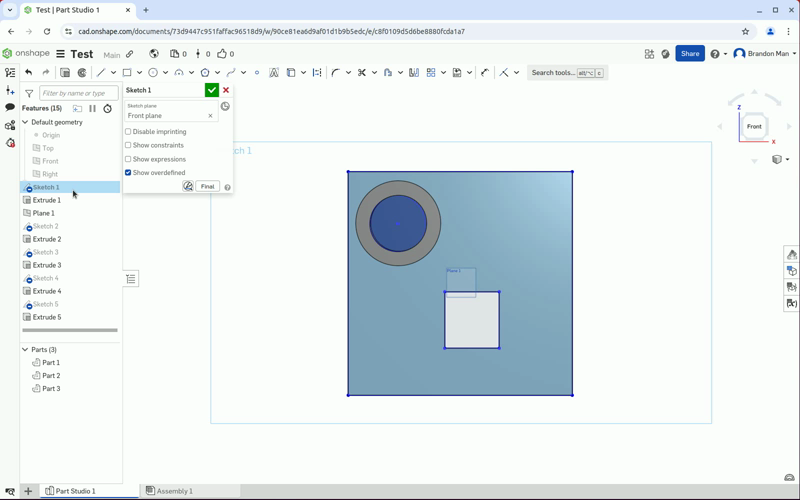
mouse_move(229, 92)
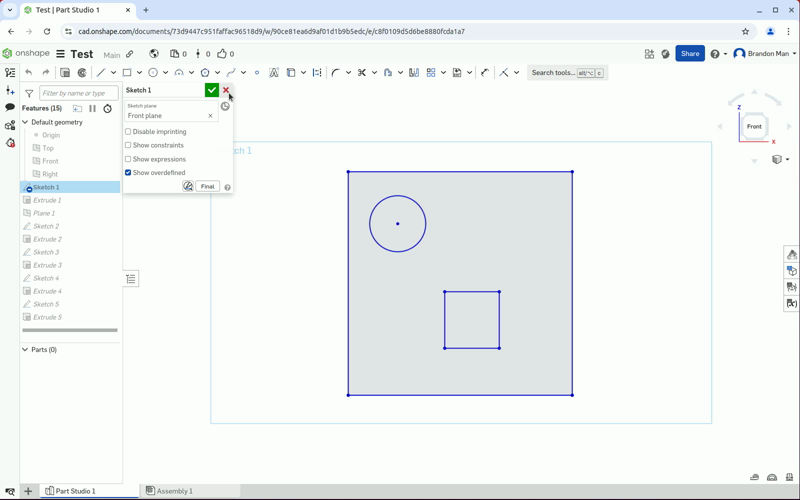
click(229, 92)
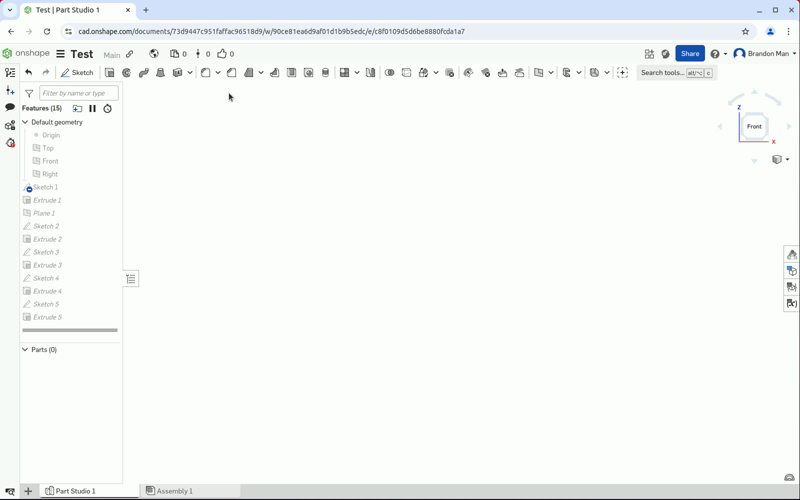
key(shift+s)
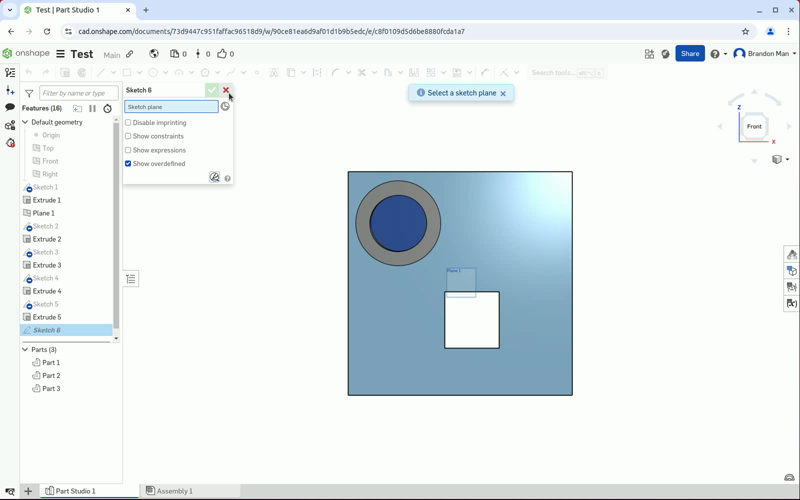
mouse_move(69, 215)
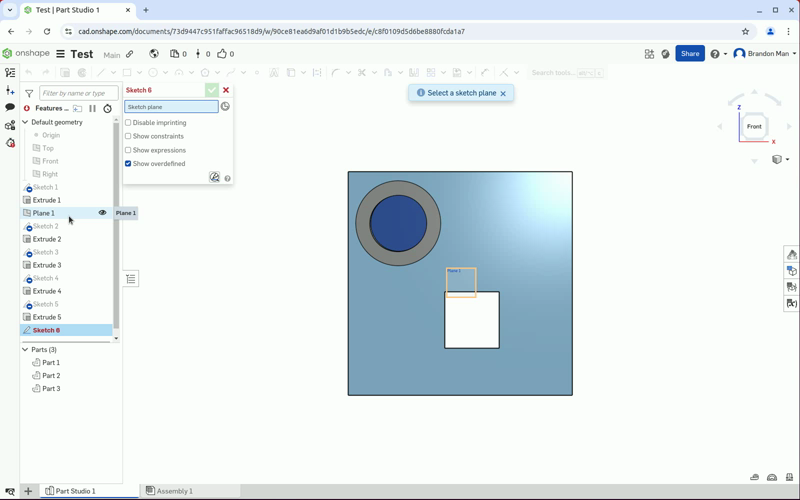
click(69, 215)
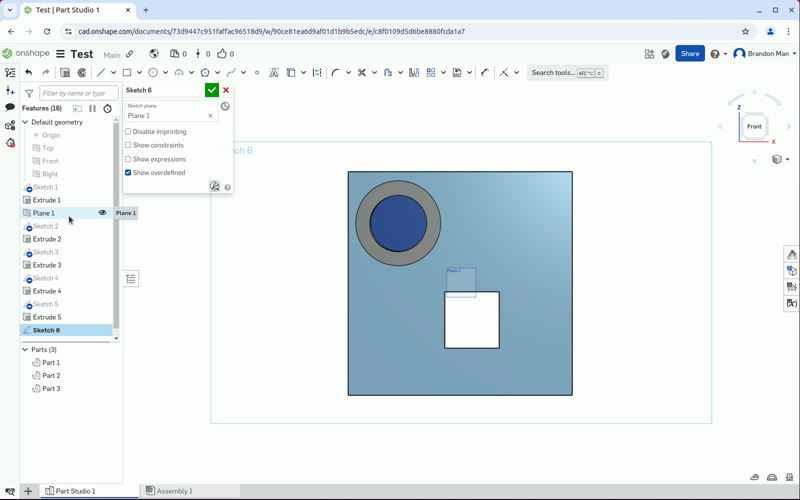
mouse_move(73, 352)
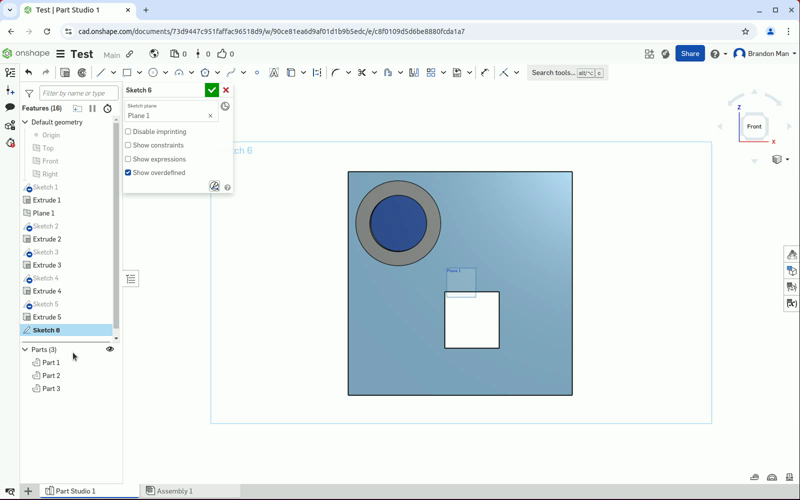
key(y)
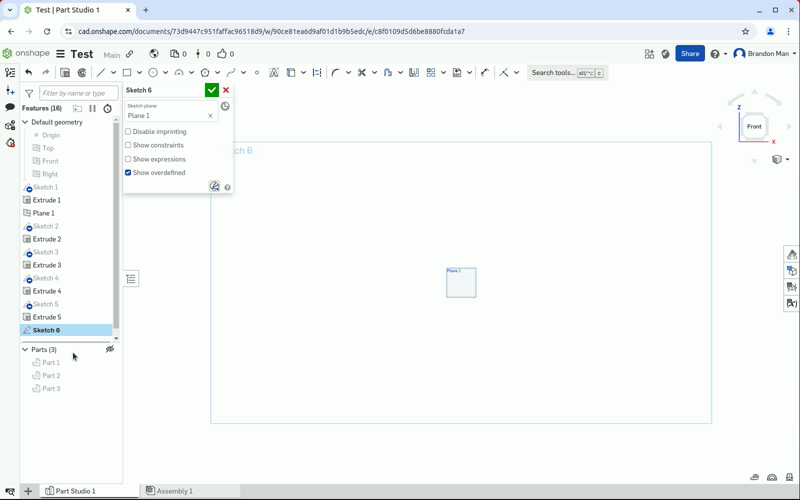
key(c)
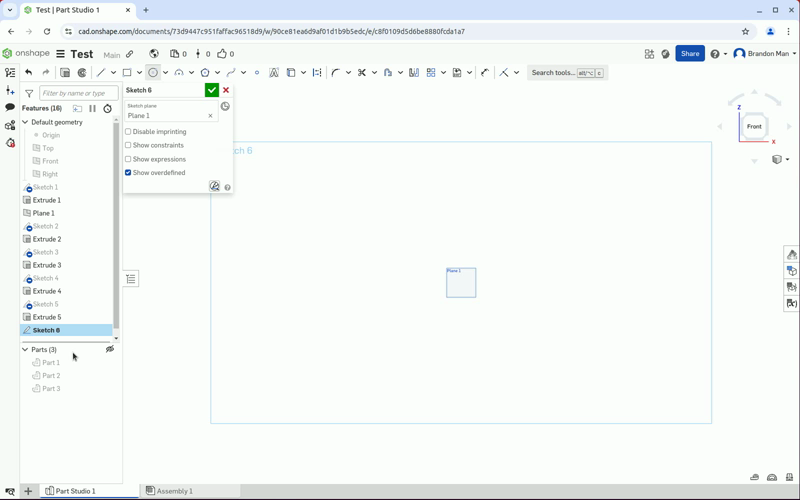
key_down(shift)
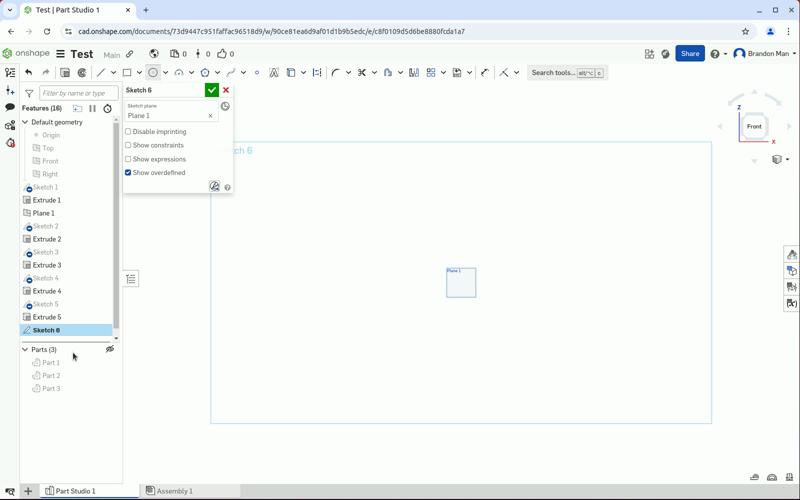
mouse_move(398, 223)
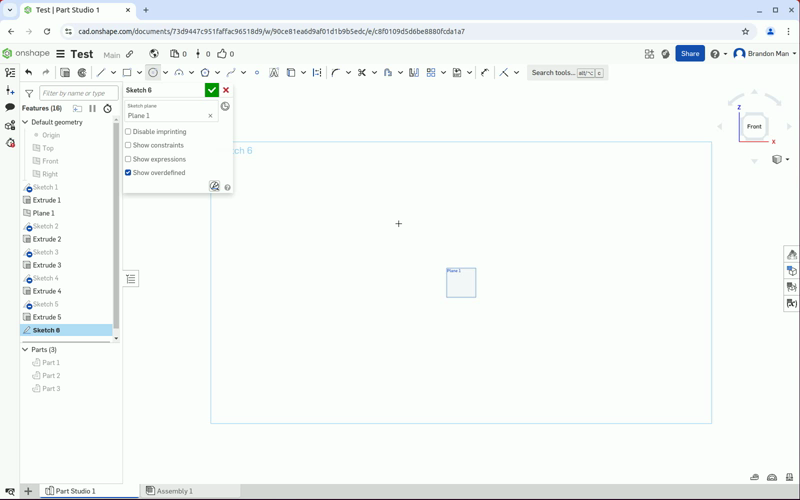
click(398, 223)
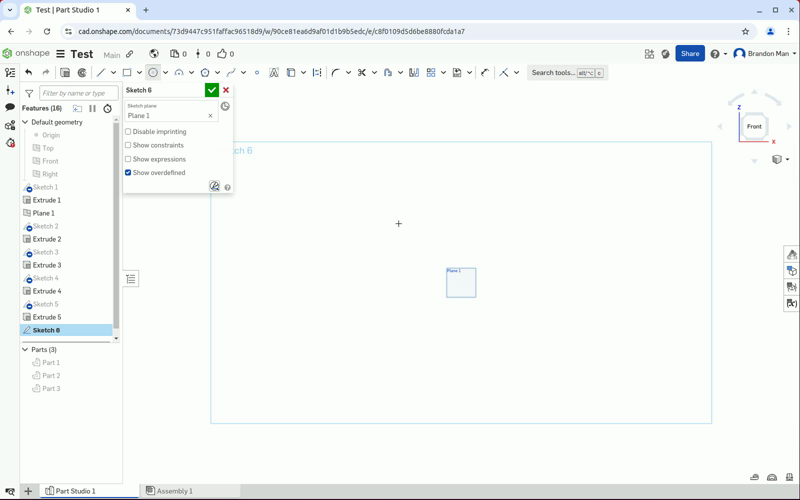
key_up(shift)
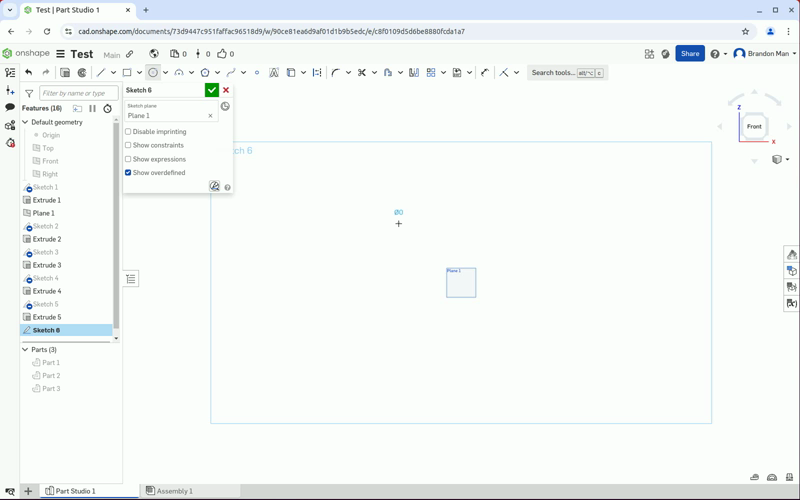
mouse_move(443, 223)
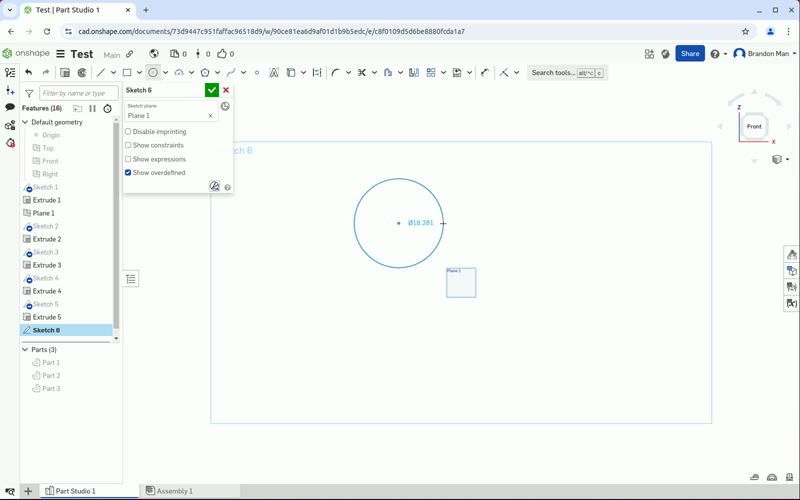
click(443, 223)
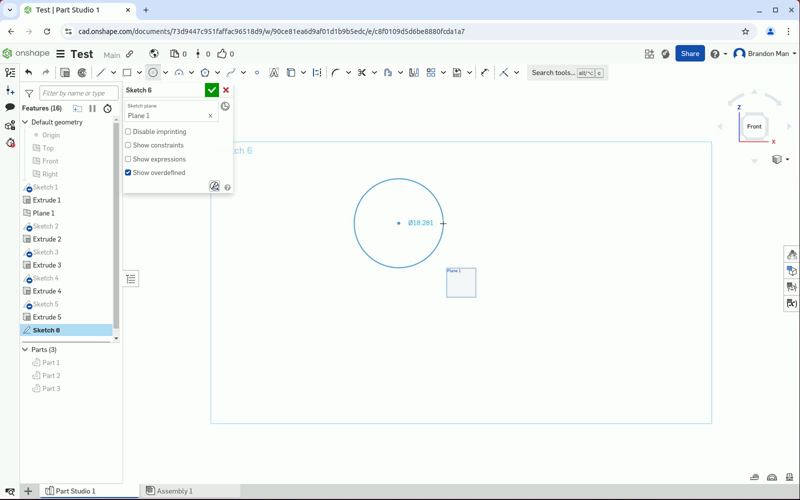
key(esc)
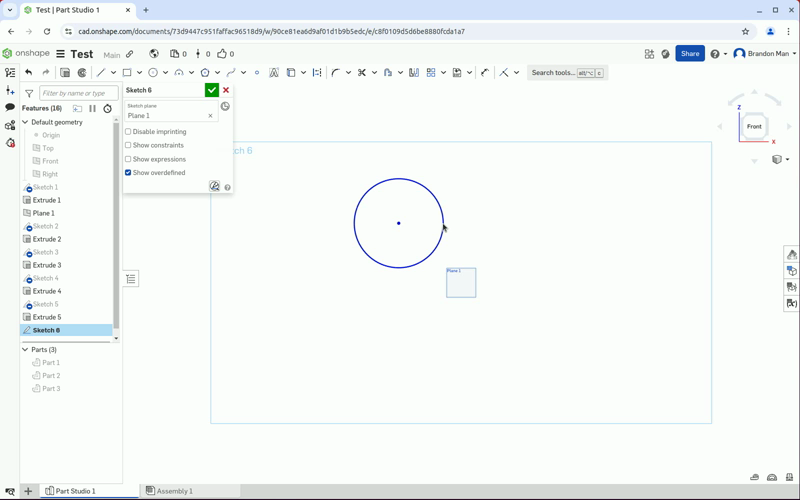
key(c)
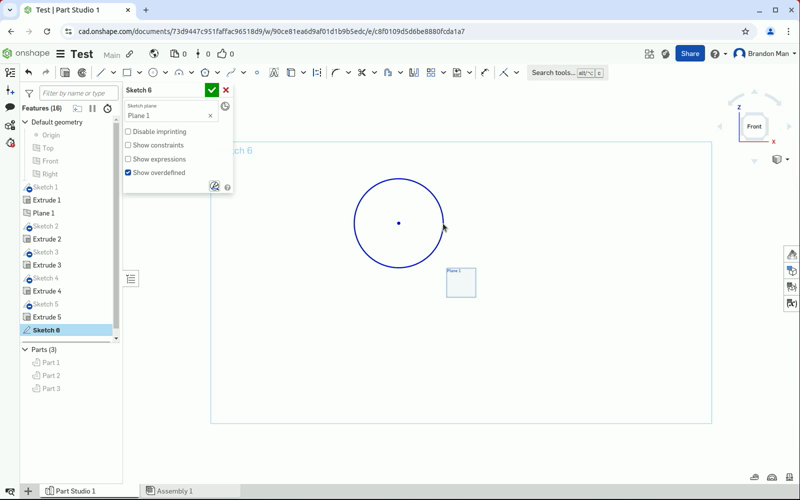
key_down(shift)
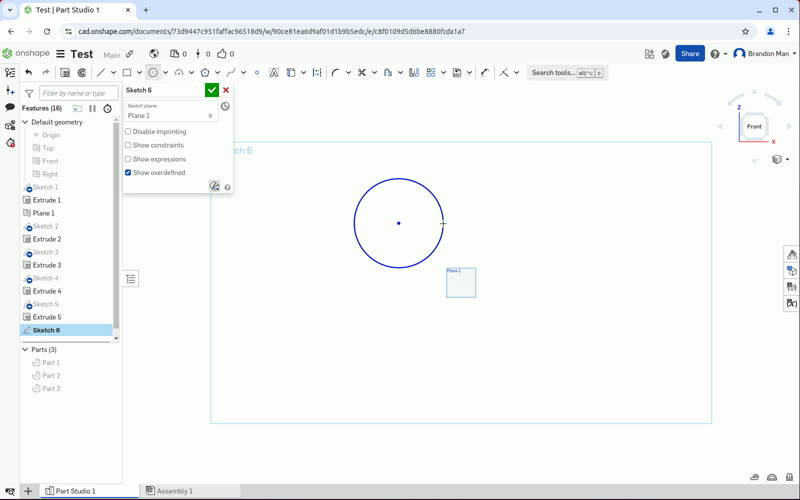
mouse_move(398, 223)
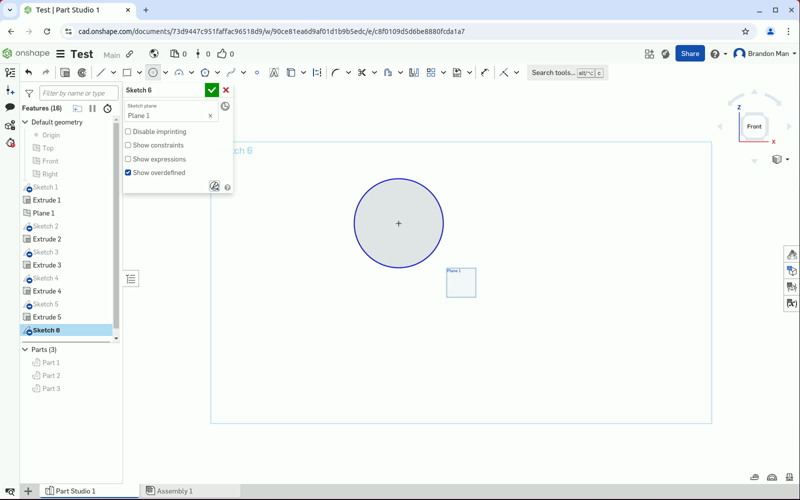
click(398, 223)
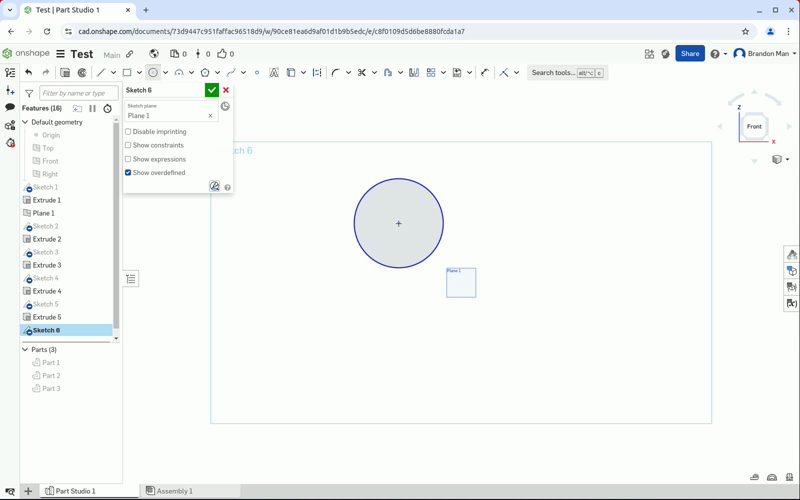
key_up(shift)
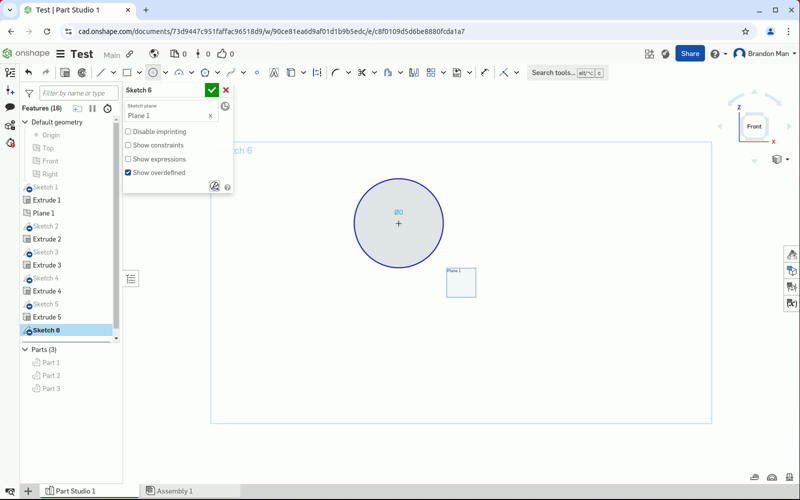
mouse_move(426, 223)
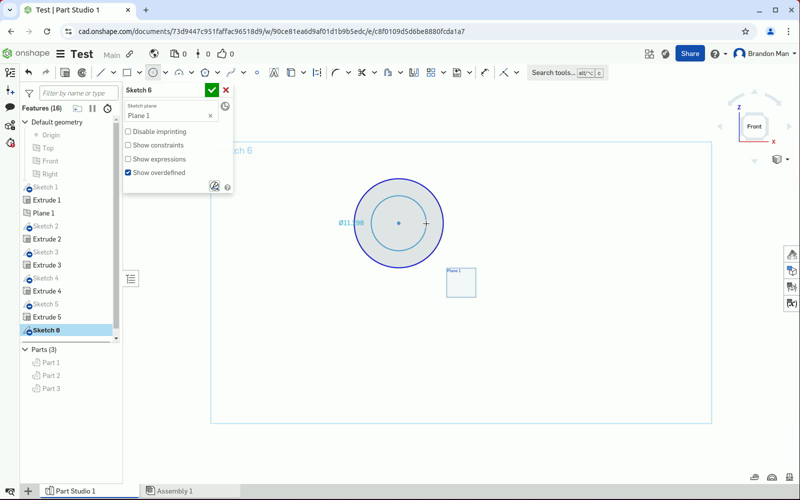
click(426, 223)
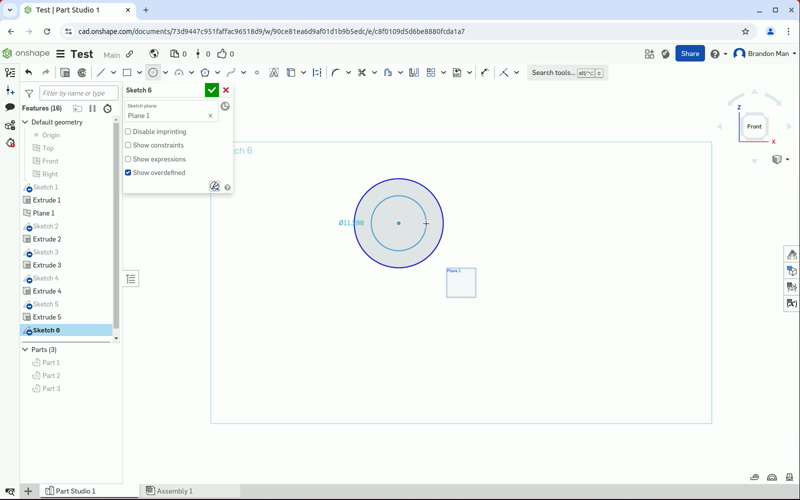
key(esc)
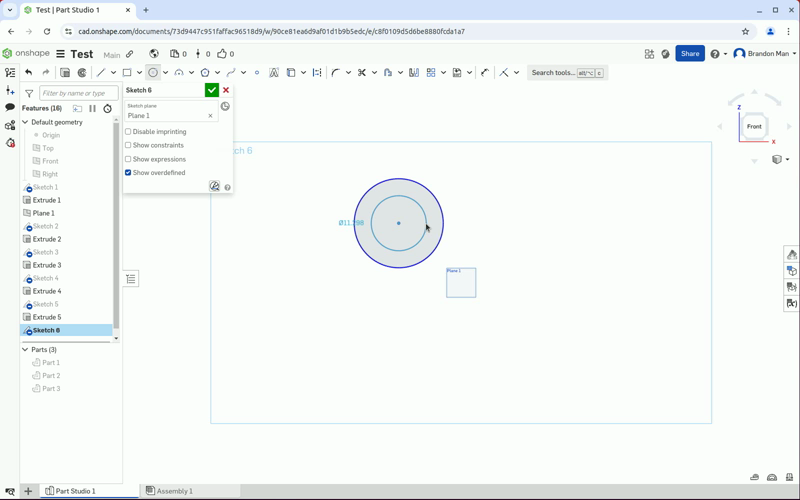
mouse_move(365, 233)
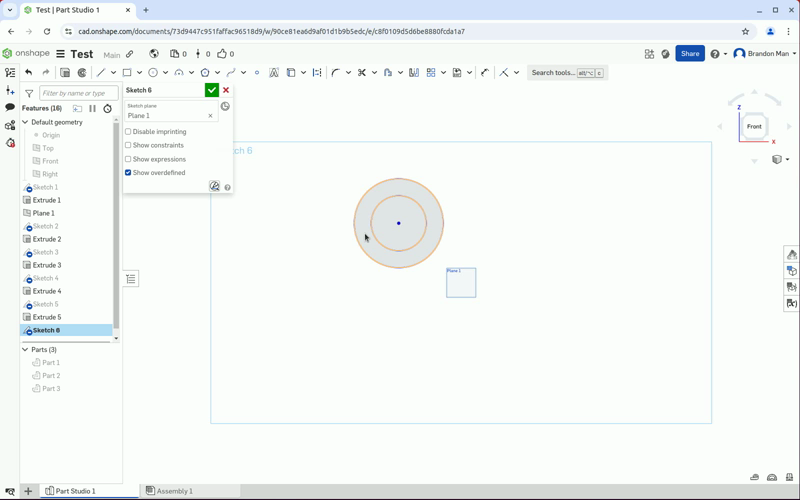
click(365, 233)
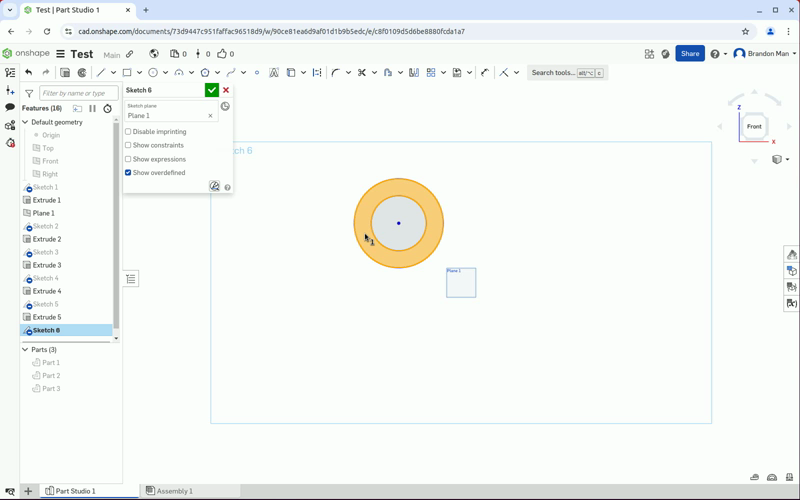
mouse_move(73, 352)
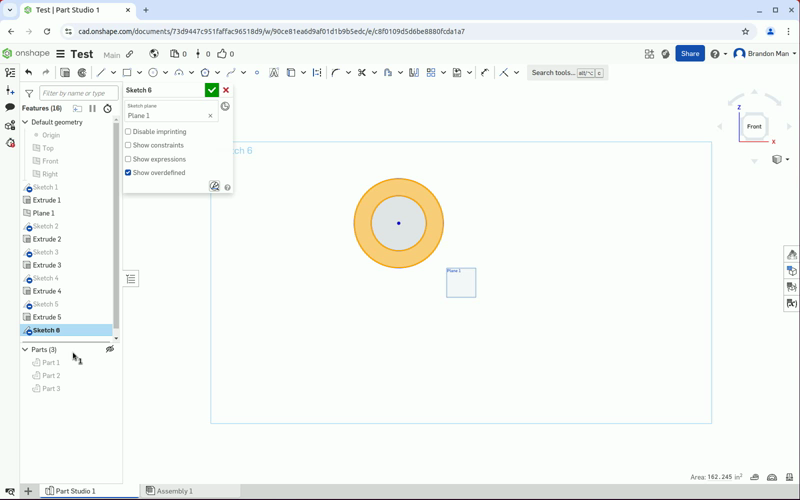
key(shift+y)
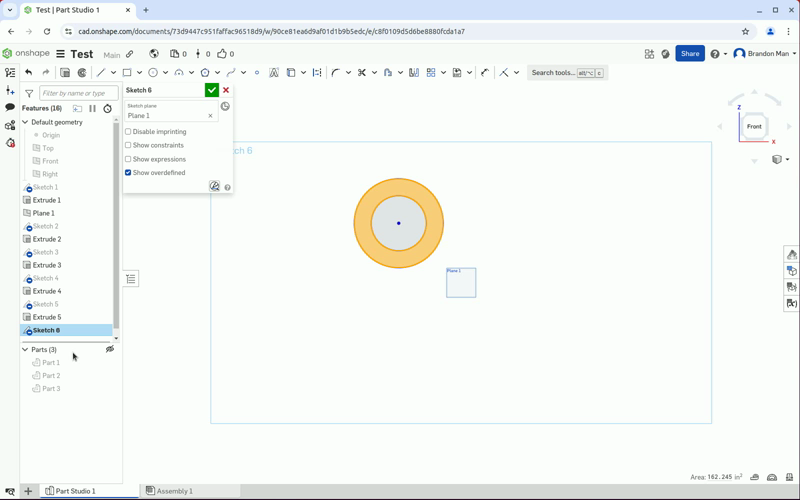
key(shift+e)
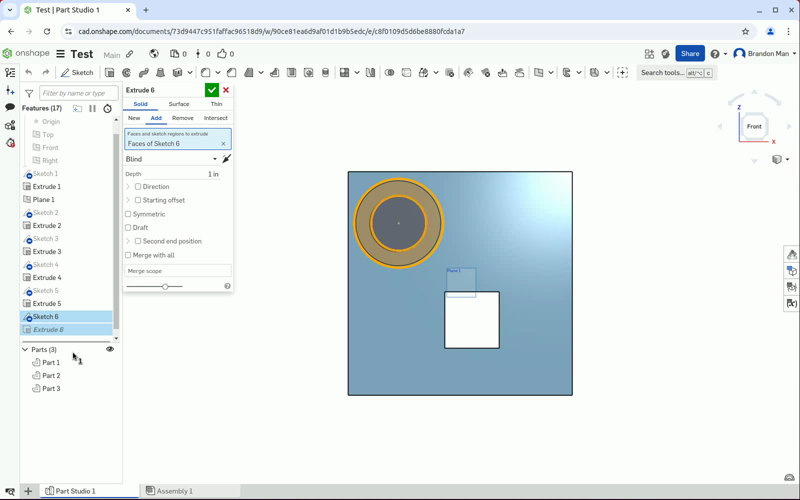
mouse_move(143, 106)
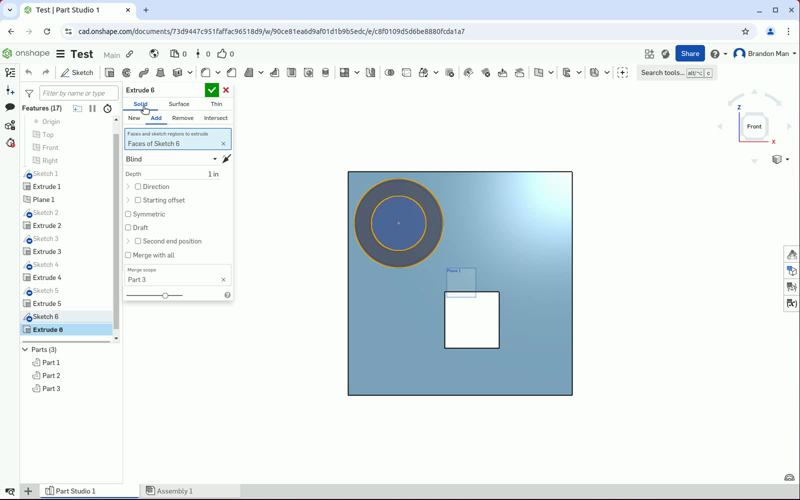
click(143, 106)
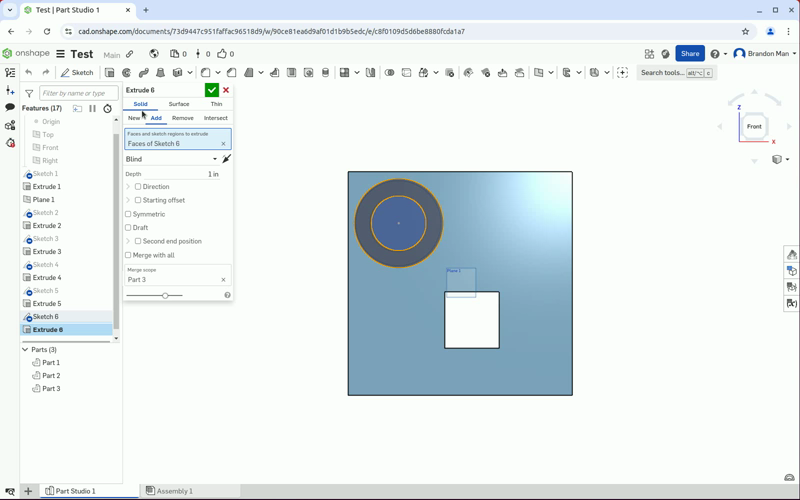
mouse_move(137, 120)
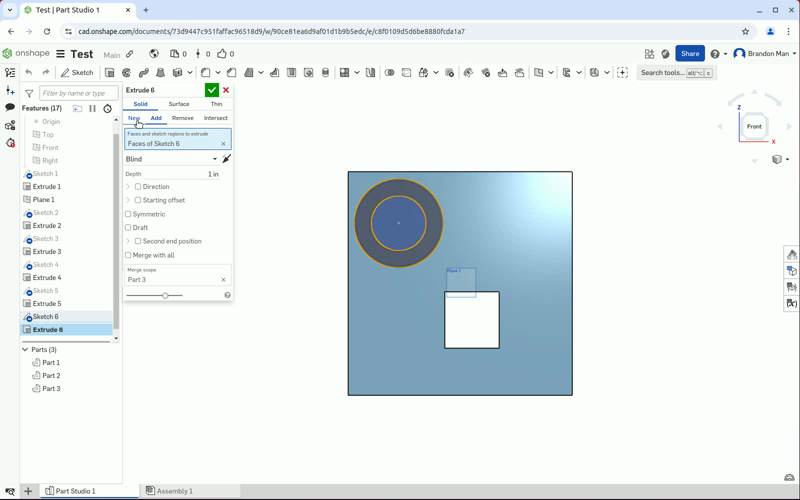
click(137, 120)
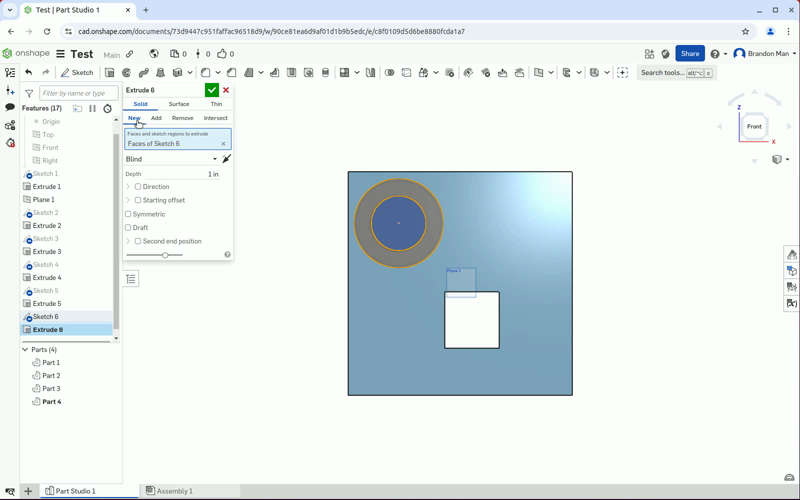
key(tab, 4)
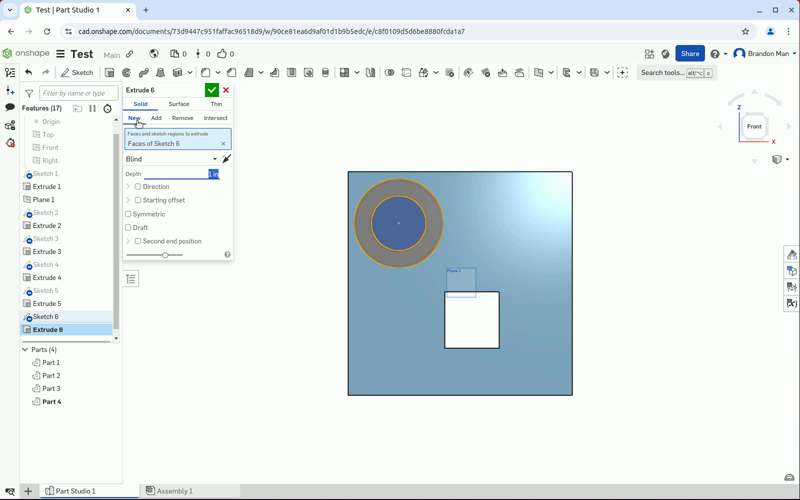
text(-2.407)
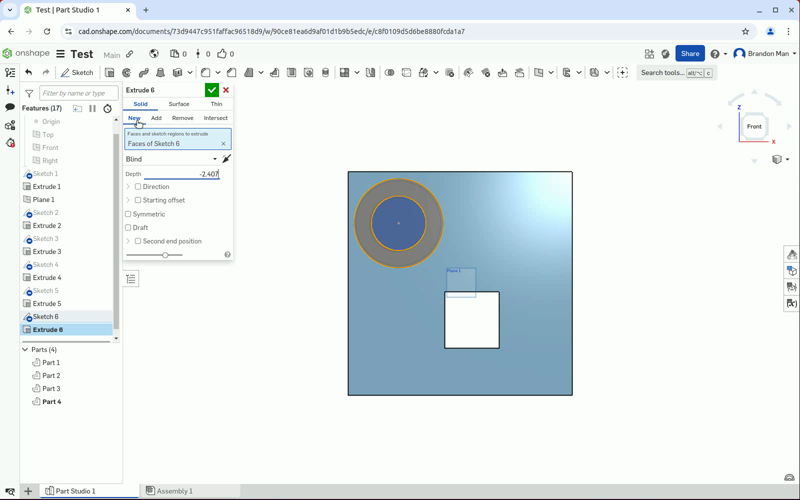
key(enter)
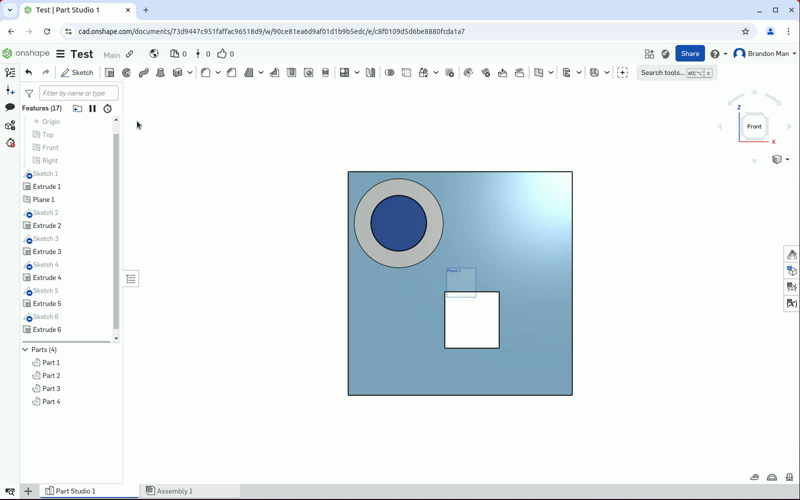
key(shift+h)
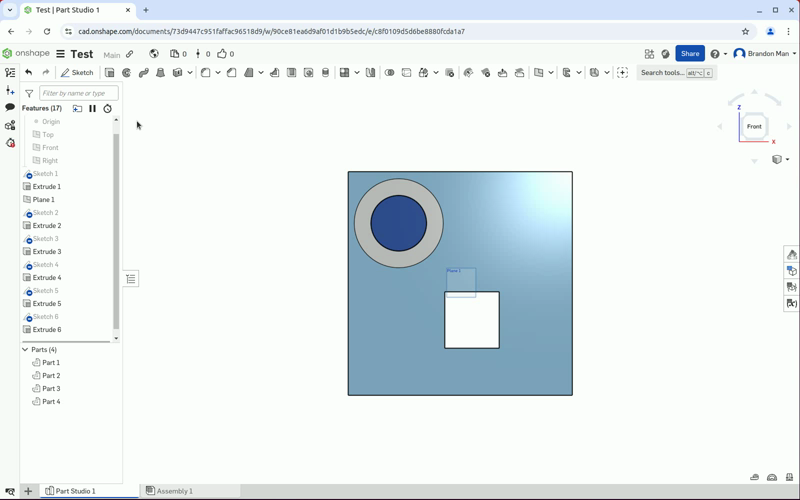
key(shift+h)
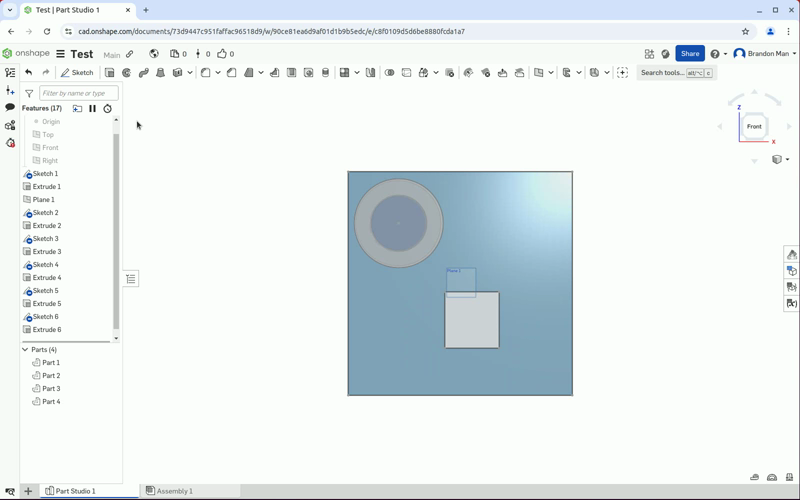
key(shift+7)
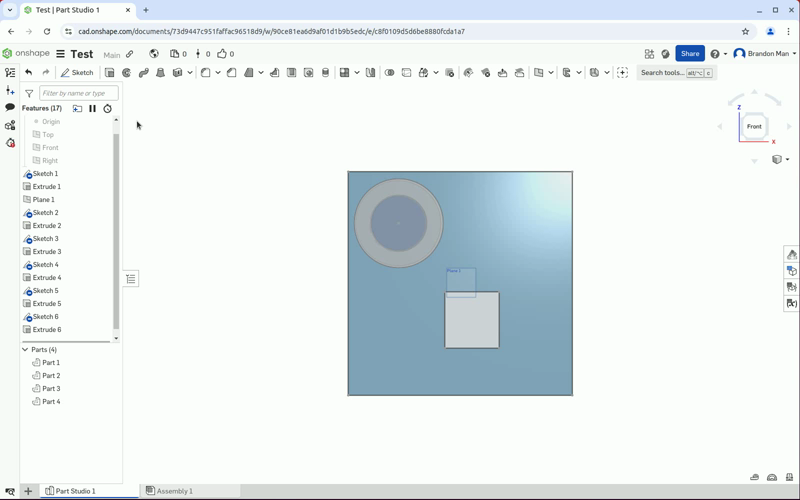
key(left, 2)
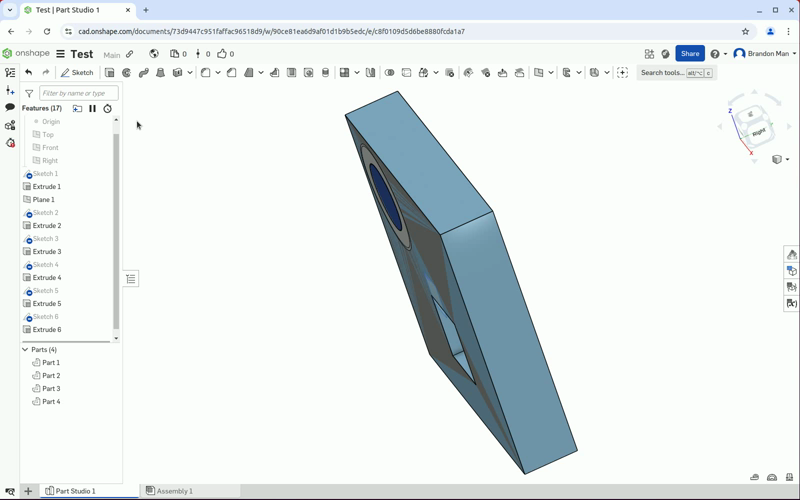
key(down, 2)
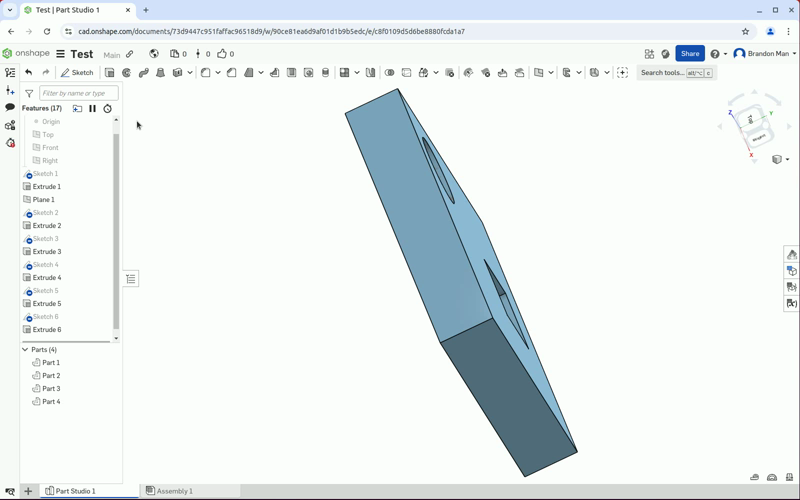
key(up, 2)
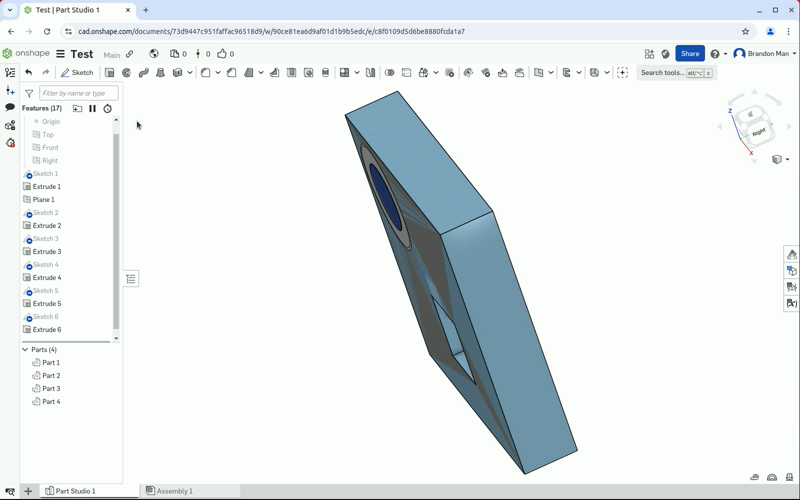
key(right, 2)
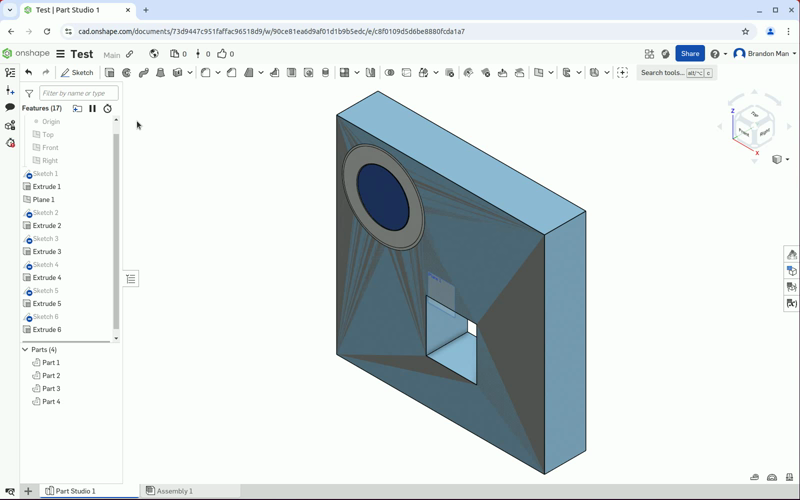
mouse_move(69, 176)
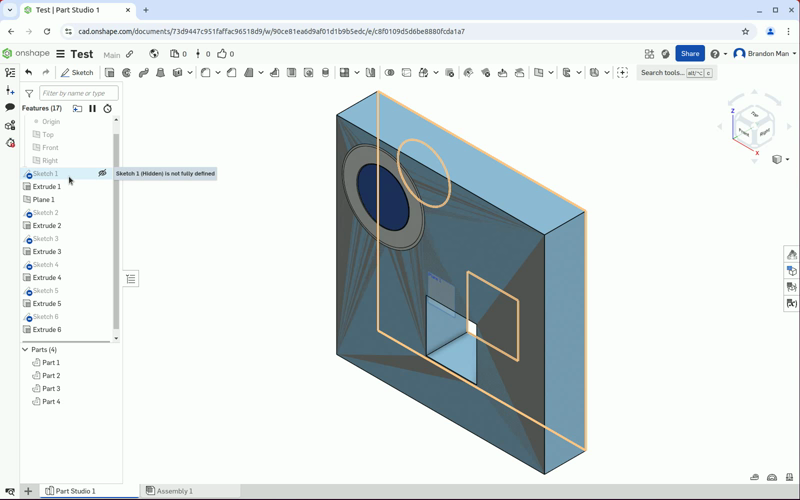
click(69, 176)